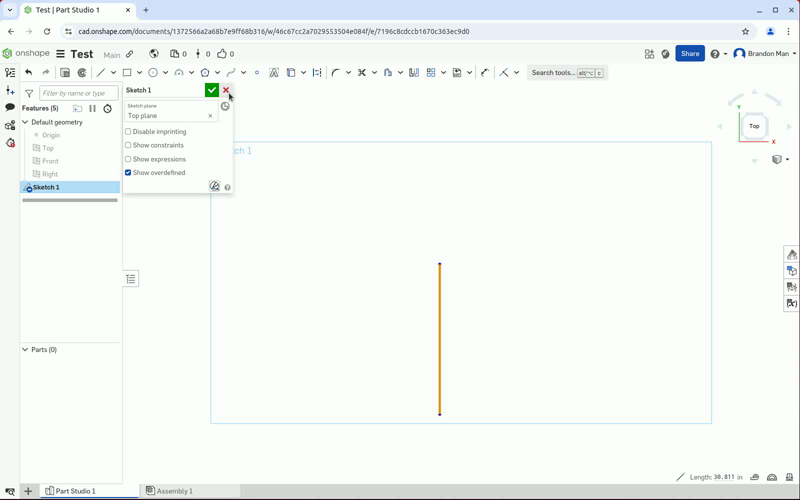
key(shift+h)
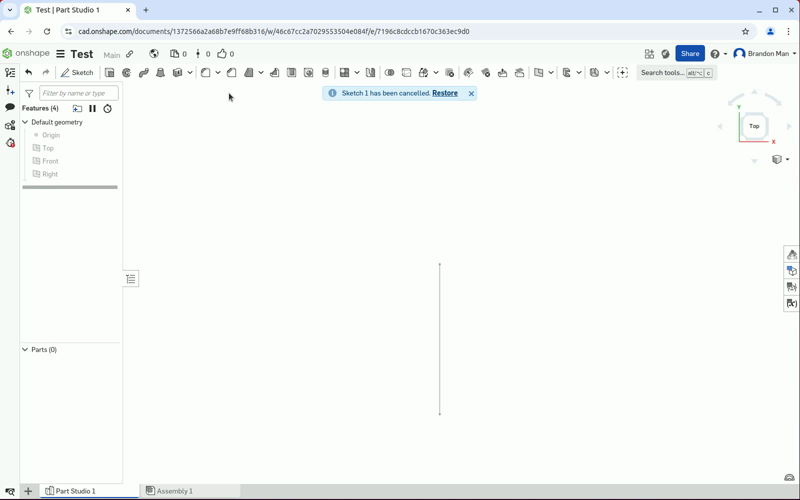
mouse_move(73, 352)
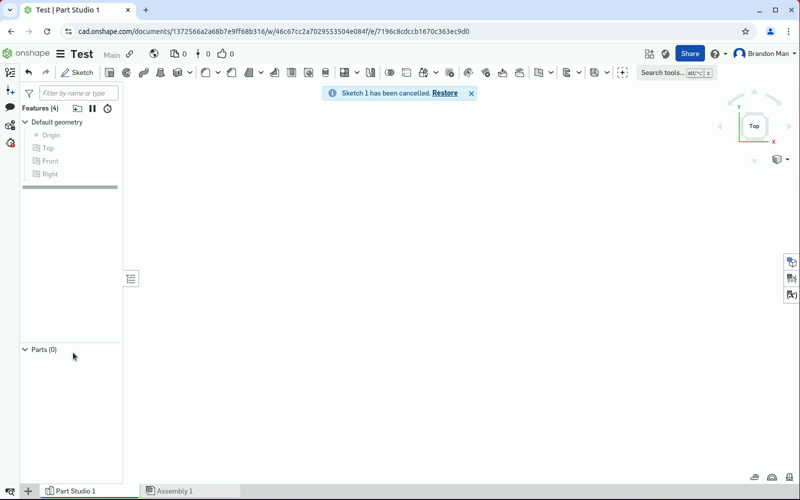
key(y)
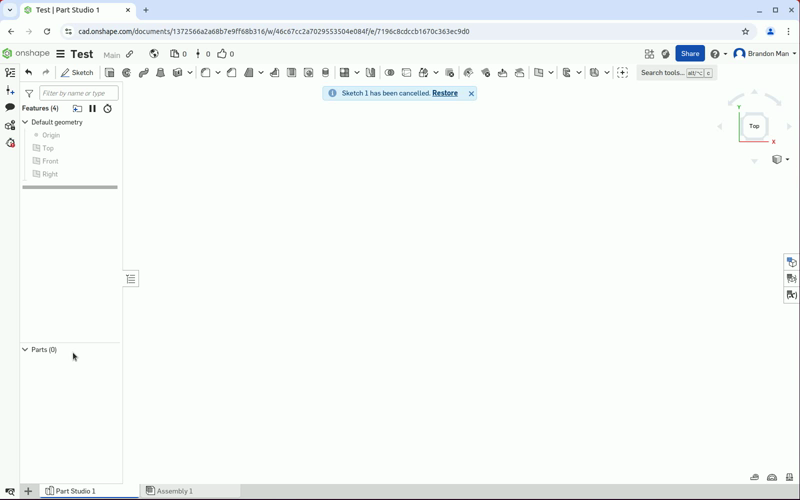
key(shift+p)
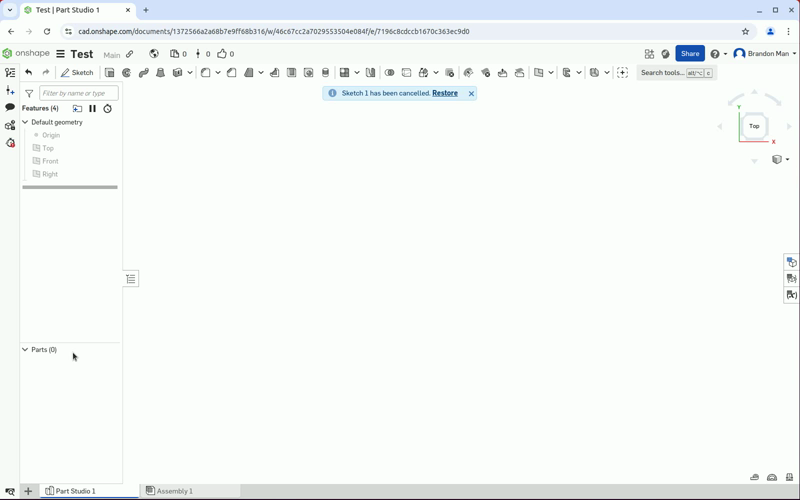
key(space)
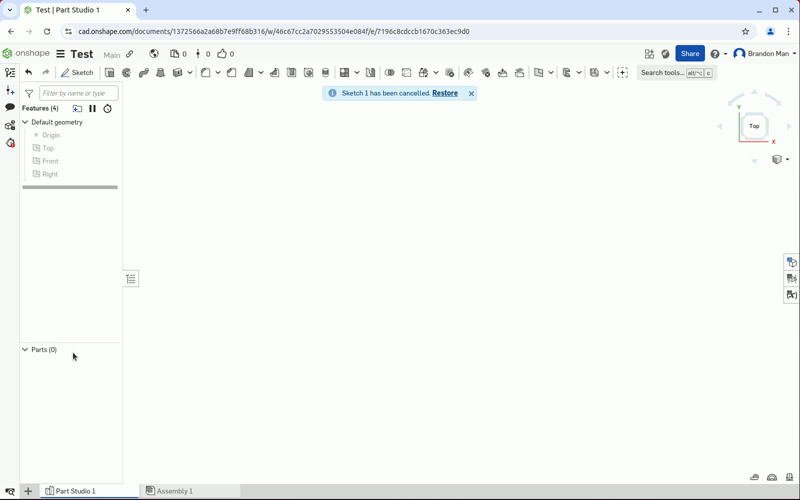
key_down(shift)
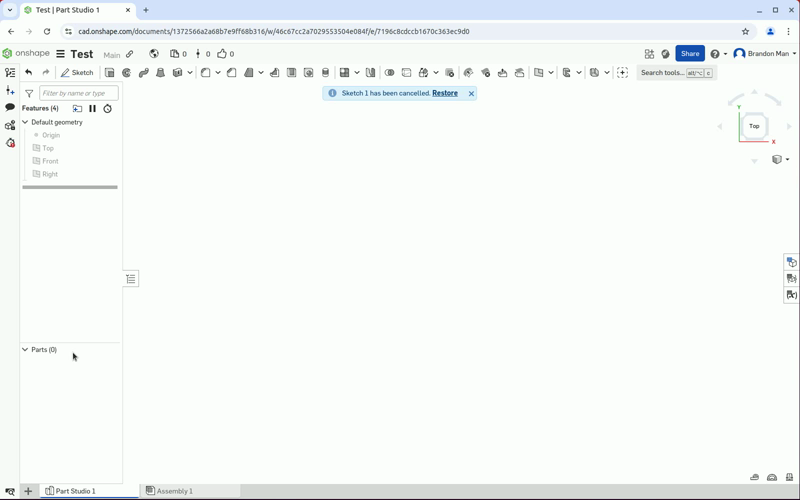
key(up)
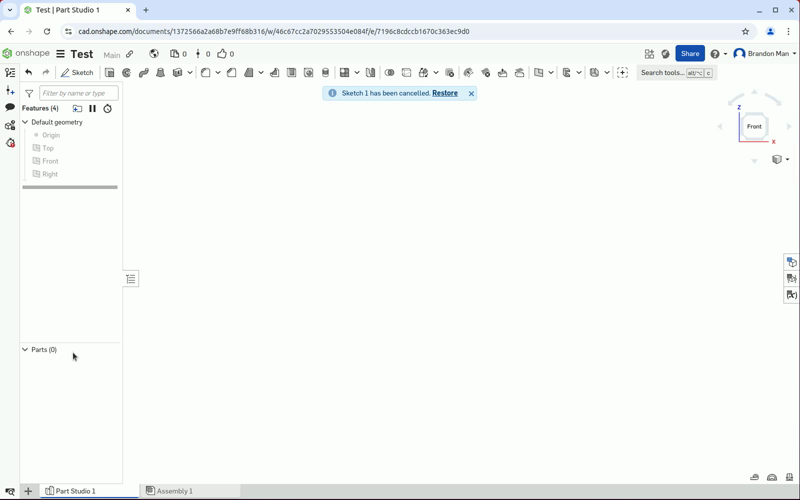
key_up(shift)
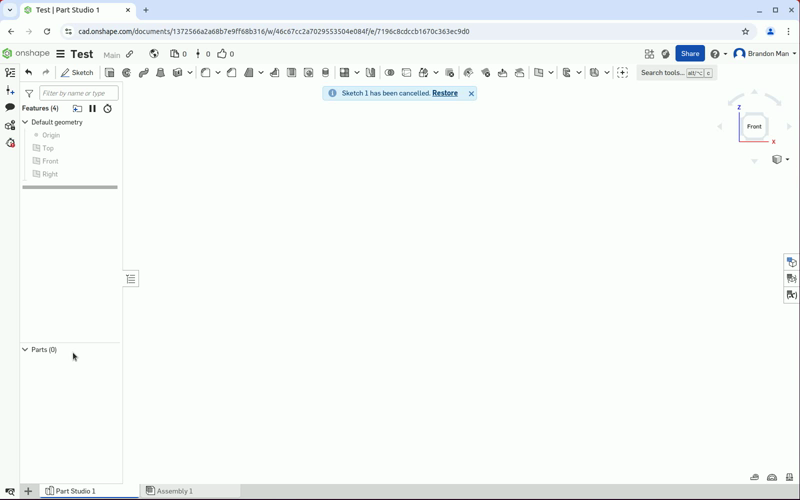
mouse_move(73, 352)
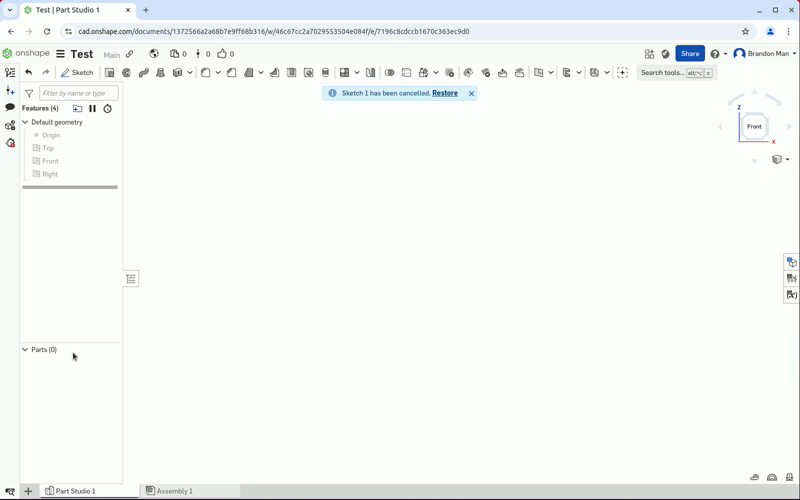
key(shift+y)
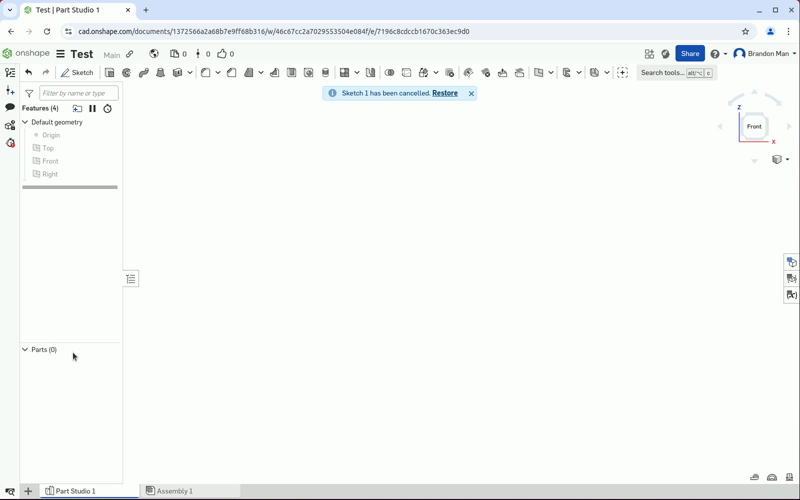
key(shift+s)
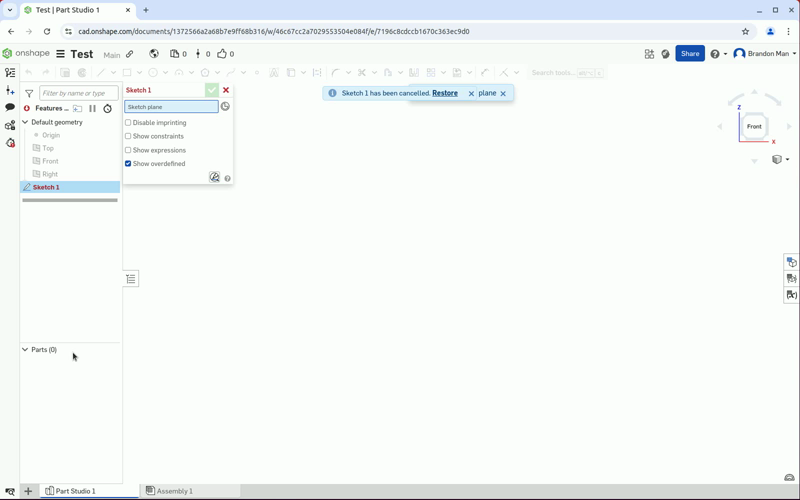
mouse_move(73, 163)
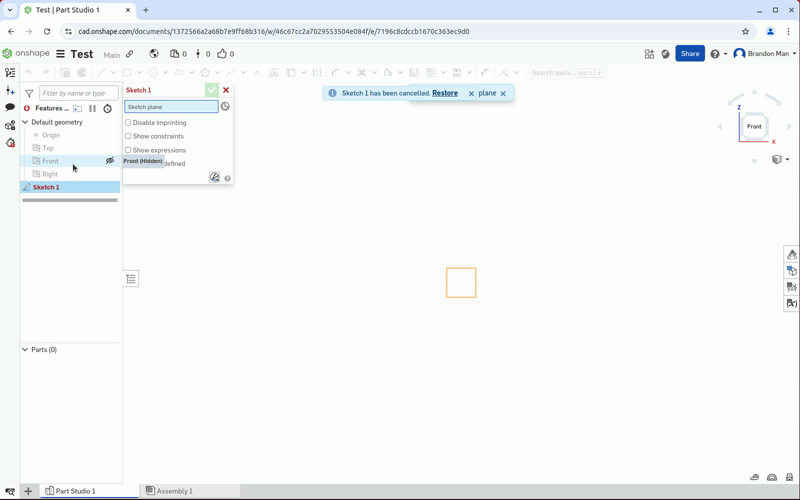
click(73, 163)
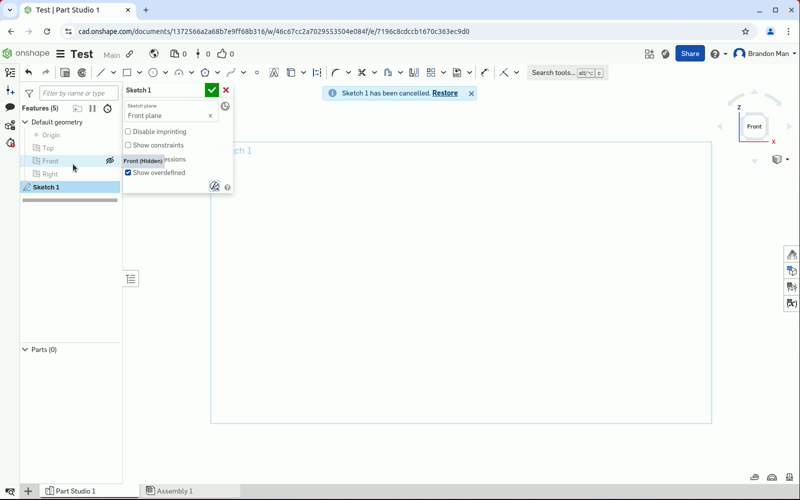
mouse_move(73, 352)
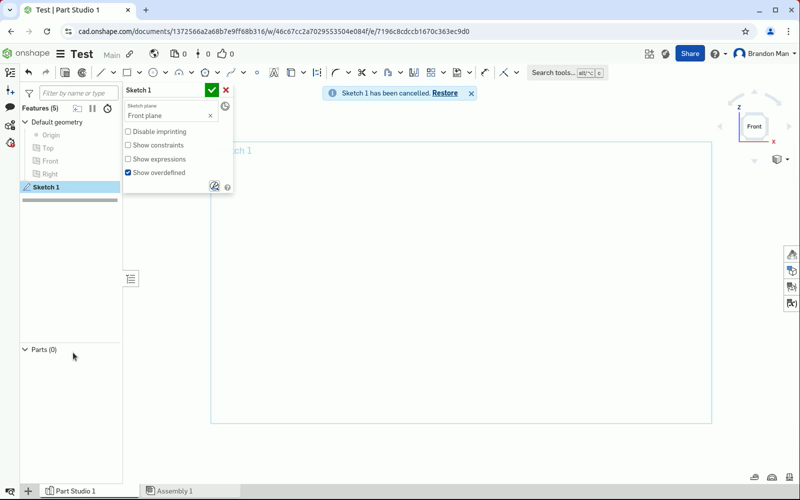
key(y)
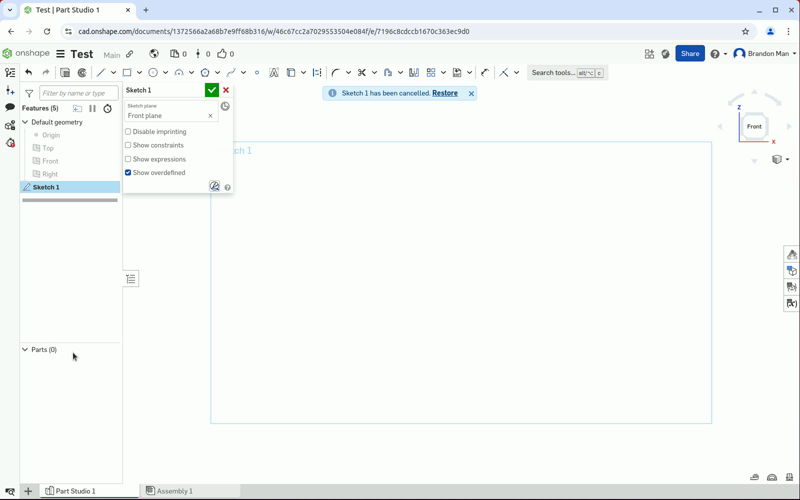
key(l)
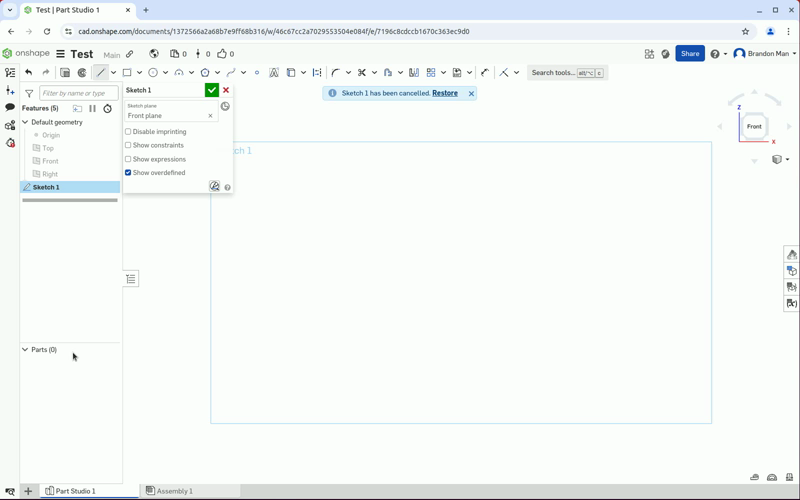
key_down(shift)
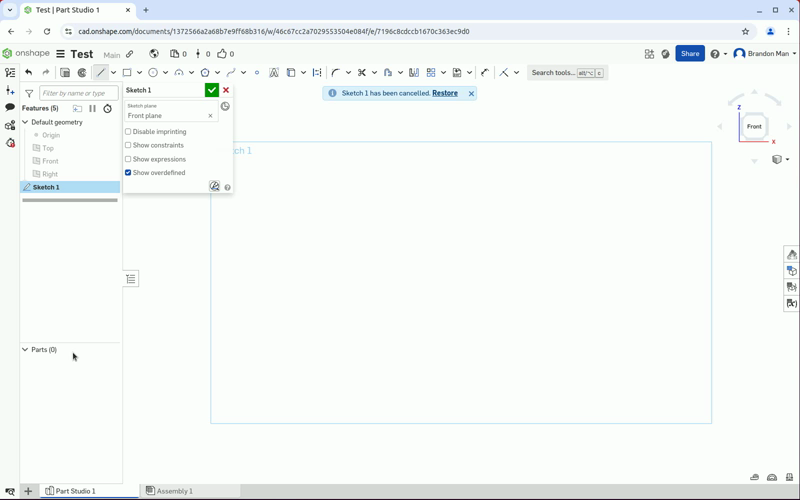
mouse_move(431, 305)
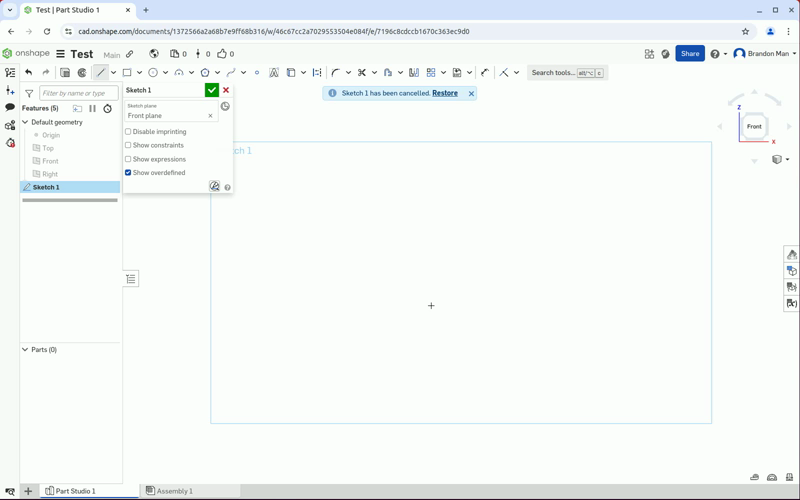
click(431, 305)
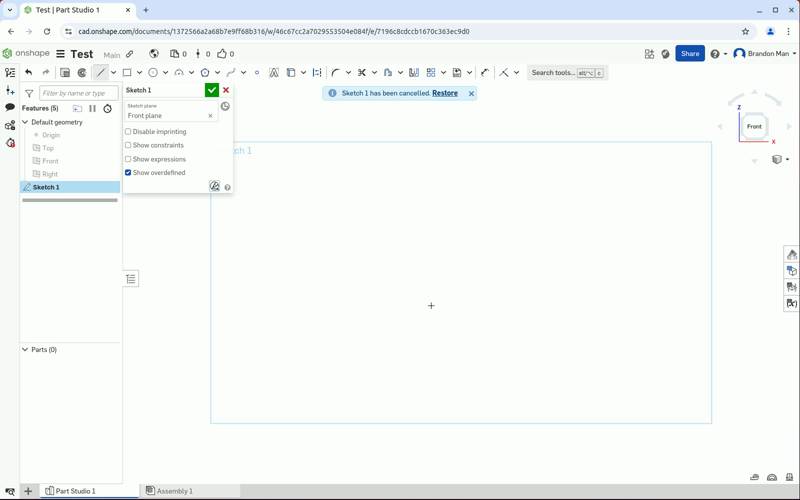
key_up(shift)
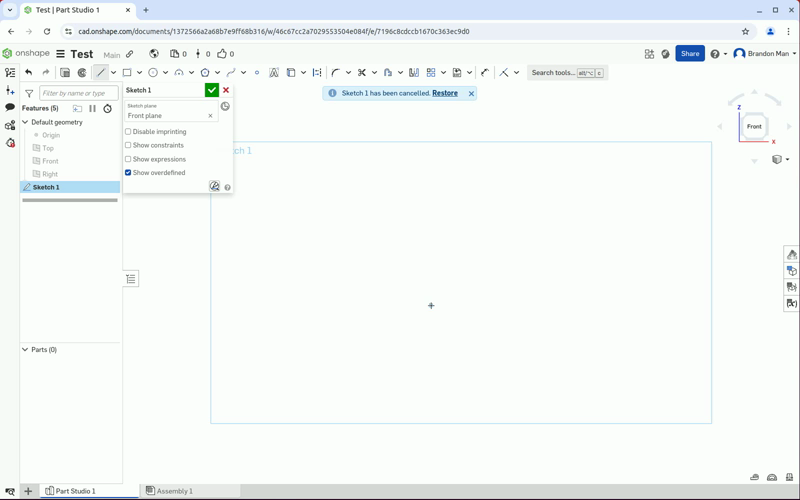
key_down(shift)
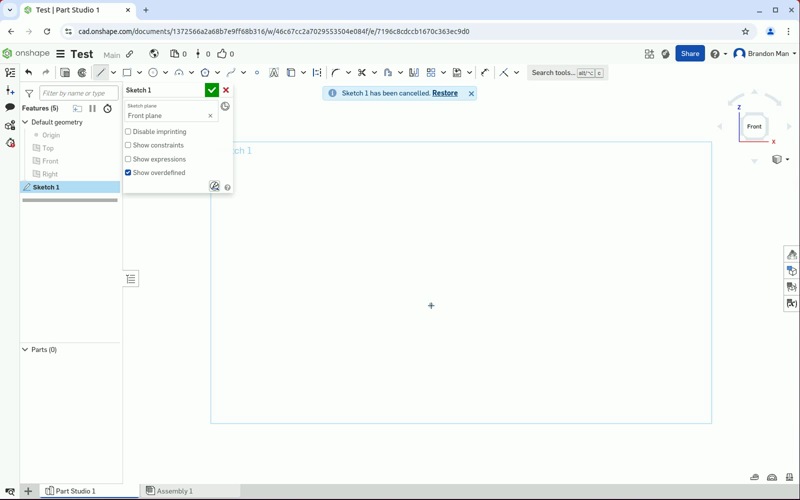
mouse_move(461, 305)
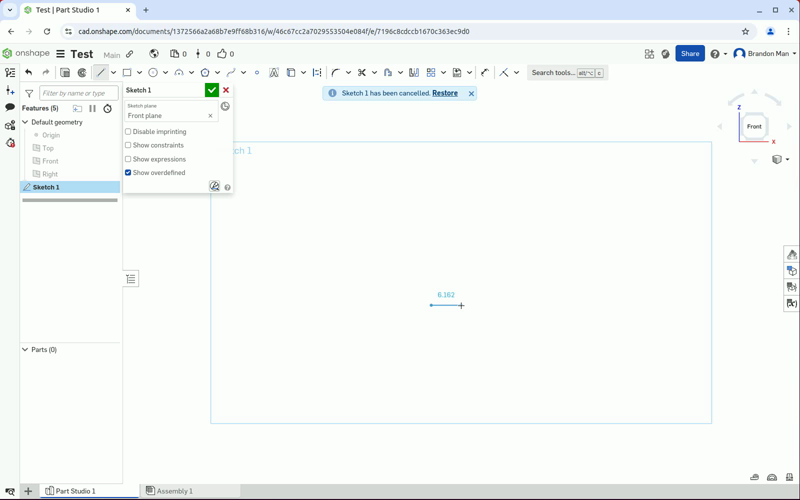
mouse_move(491, 305)
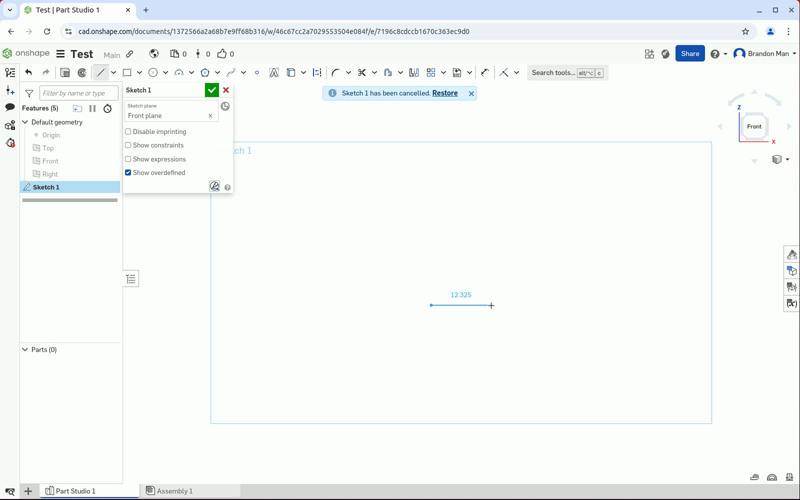
click(491, 305)
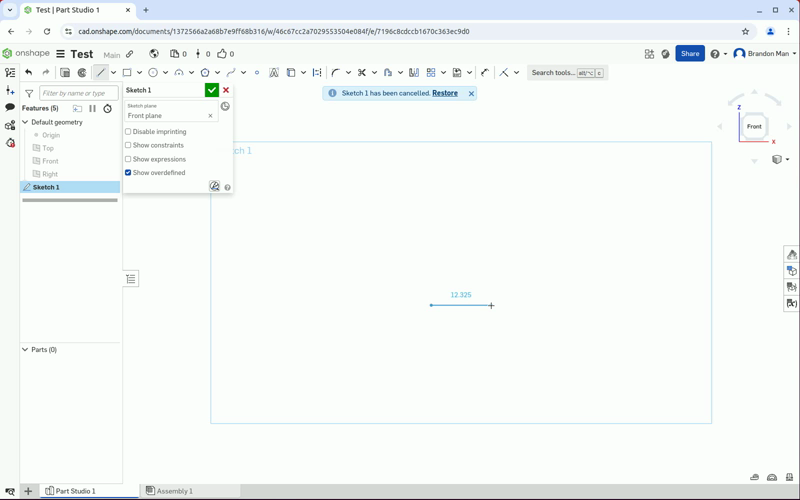
key_up(shift)
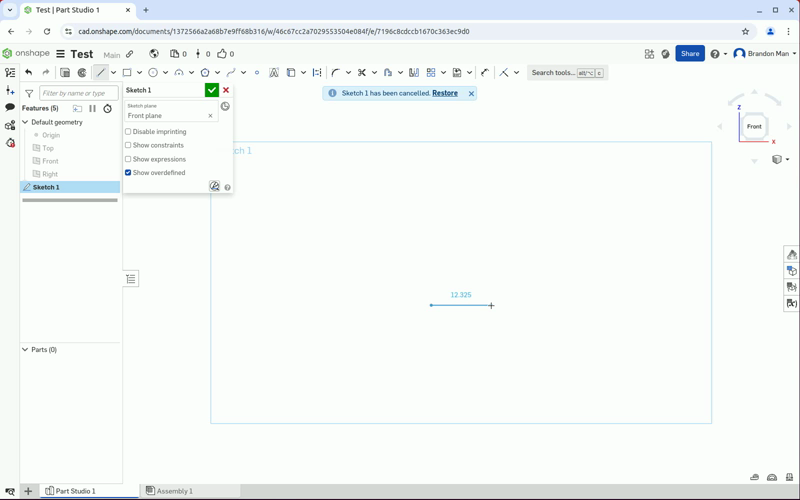
key(esc)
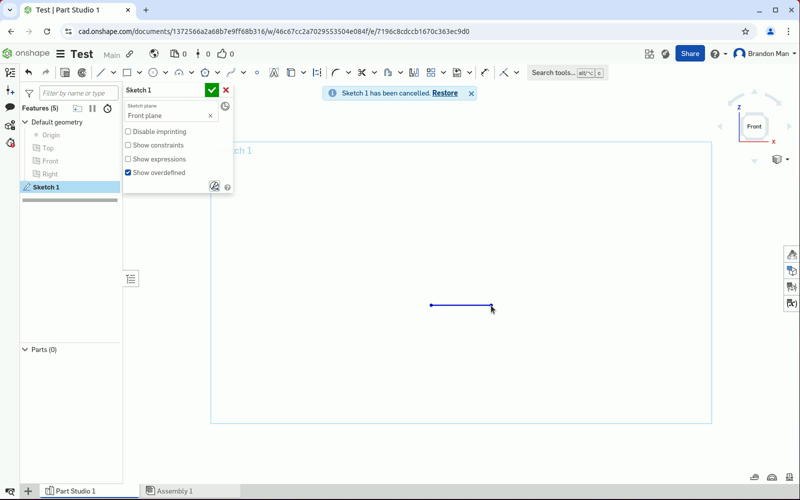
key(a)
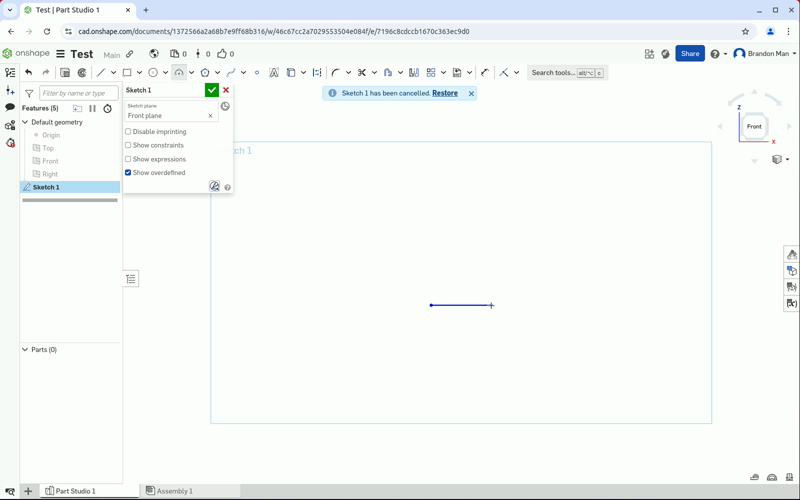
mouse_move(491, 305)
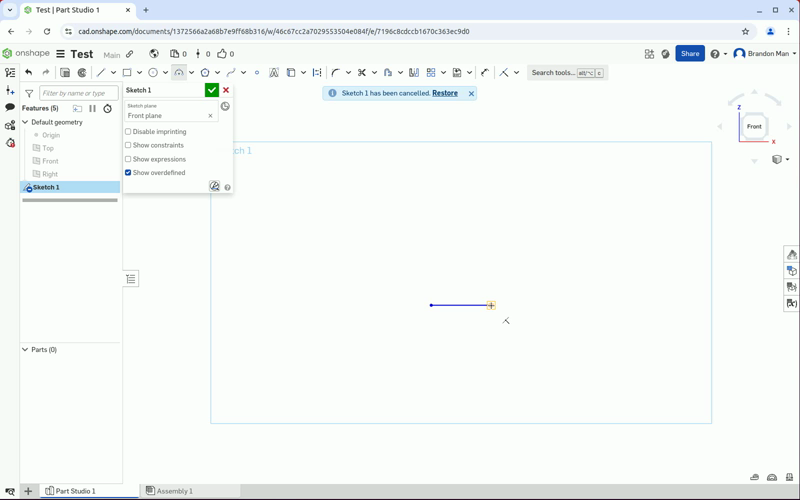
click(491, 305)
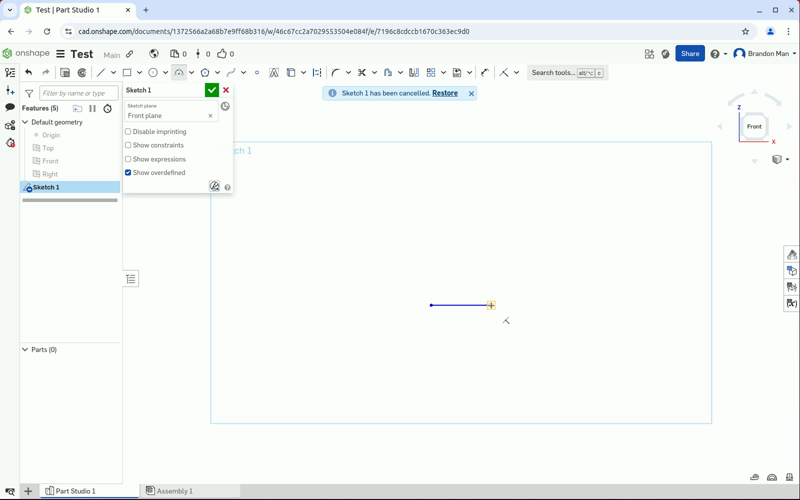
key_down(shift)
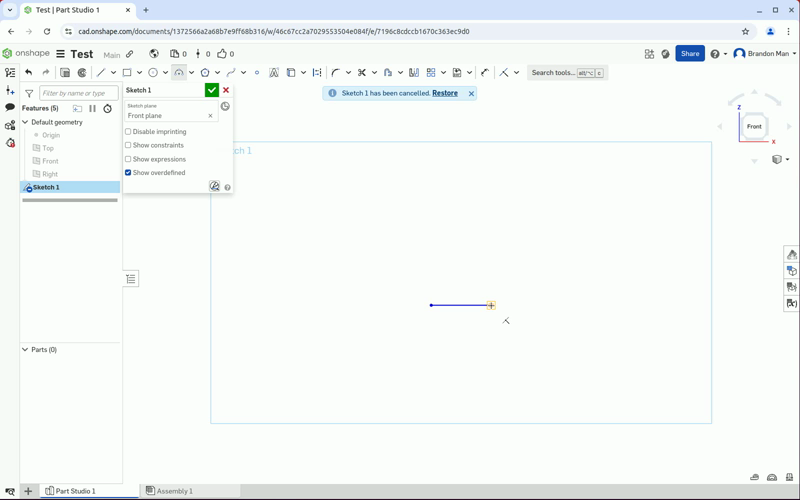
mouse_move(491, 282)
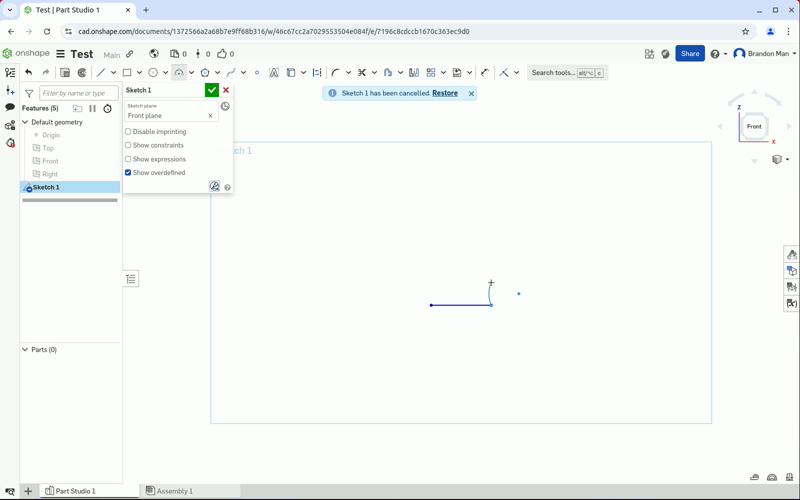
click(491, 282)
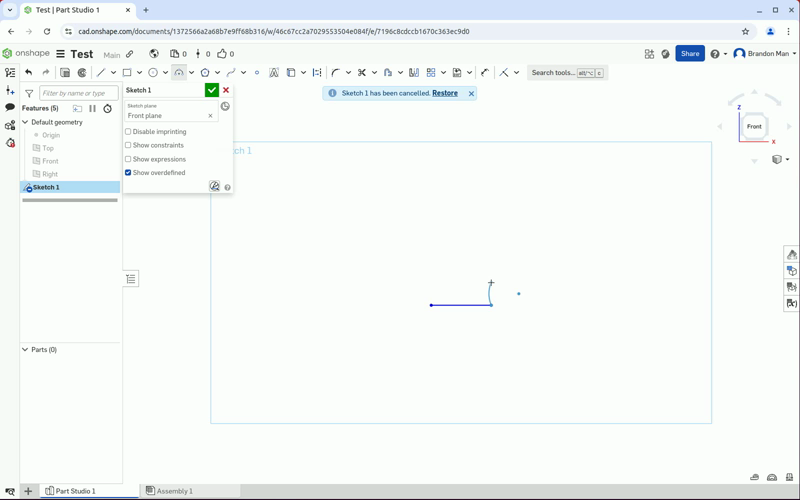
mouse_move(502, 293)
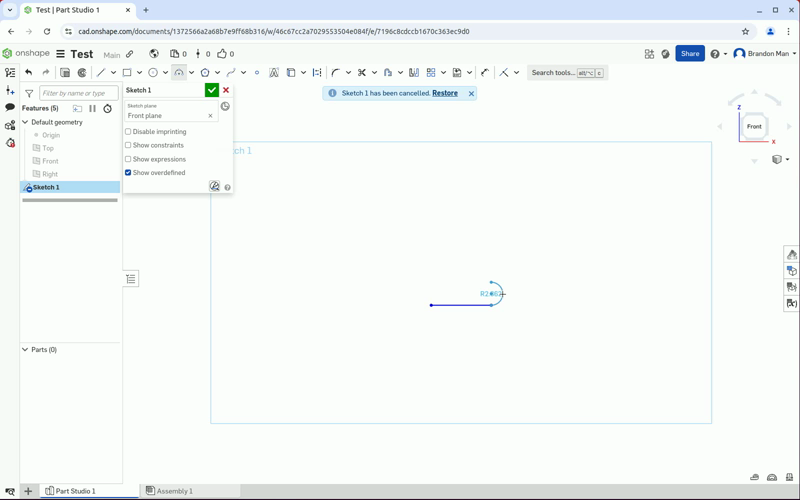
click(502, 293)
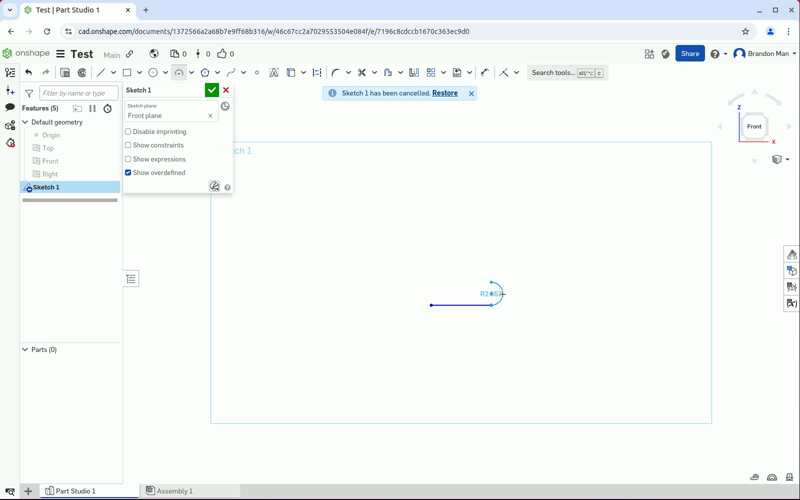
key_up(shift)
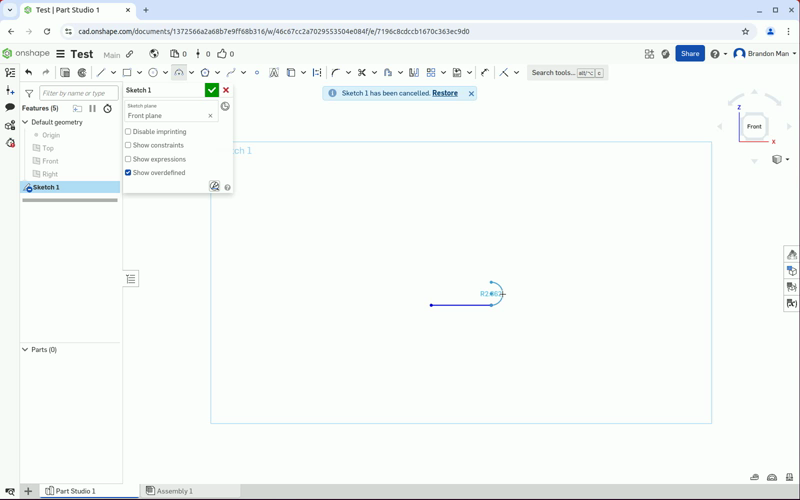
key(esc)
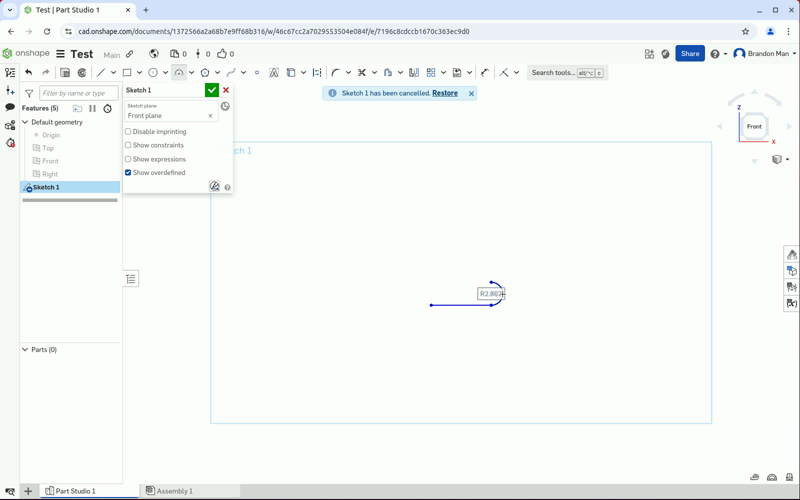
key(l)
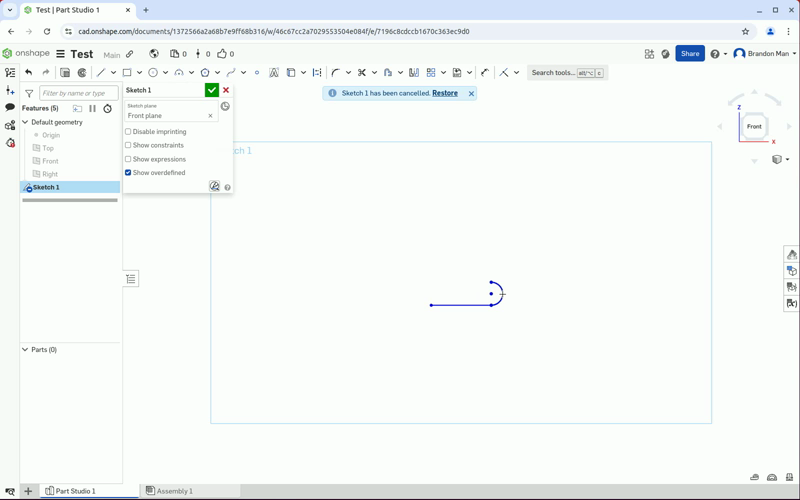
mouse_move(491, 282)
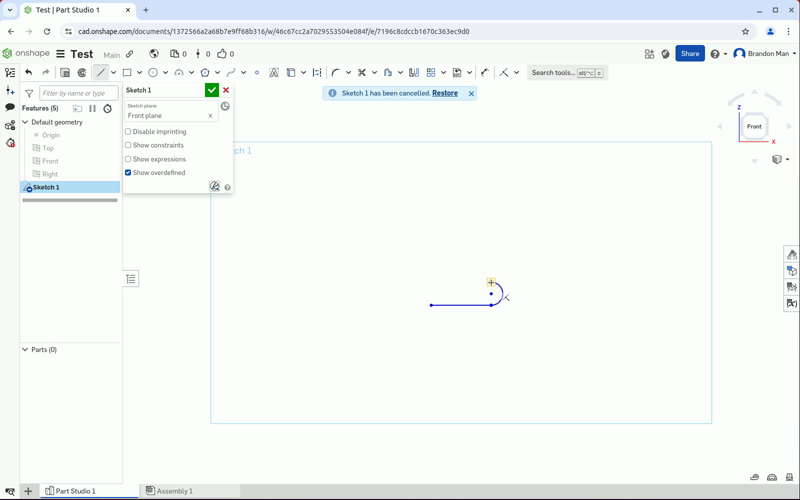
click(491, 282)
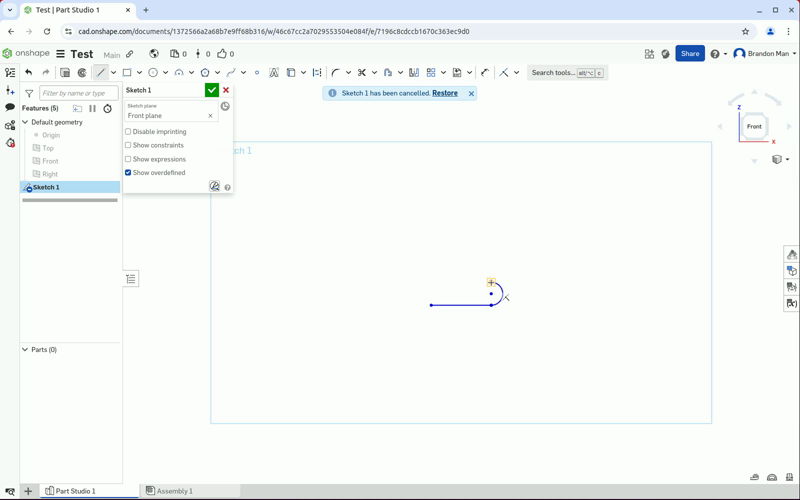
key_down(shift)
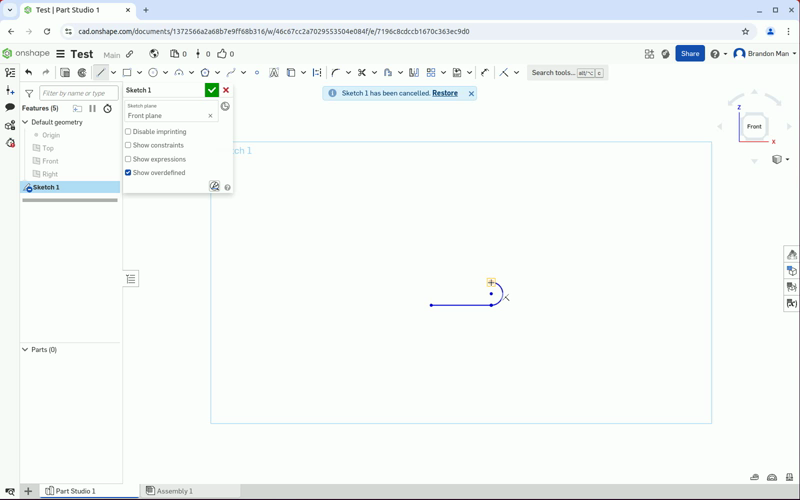
mouse_move(521, 282)
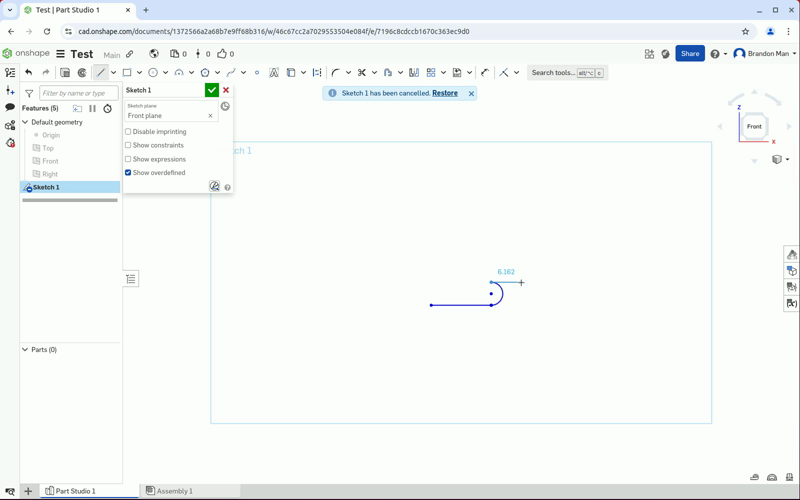
mouse_move(431, 282)
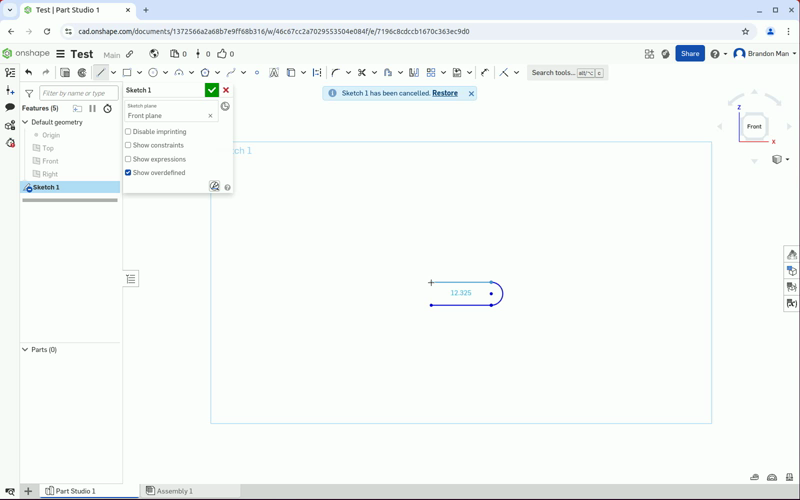
click(431, 282)
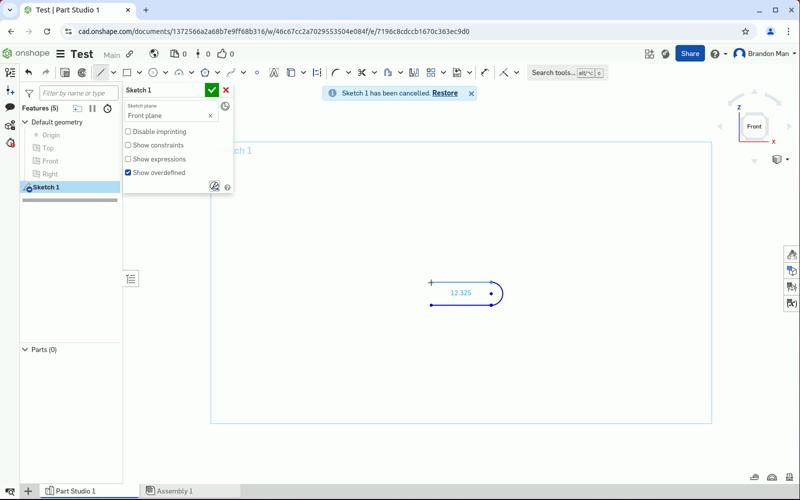
key_up(shift)
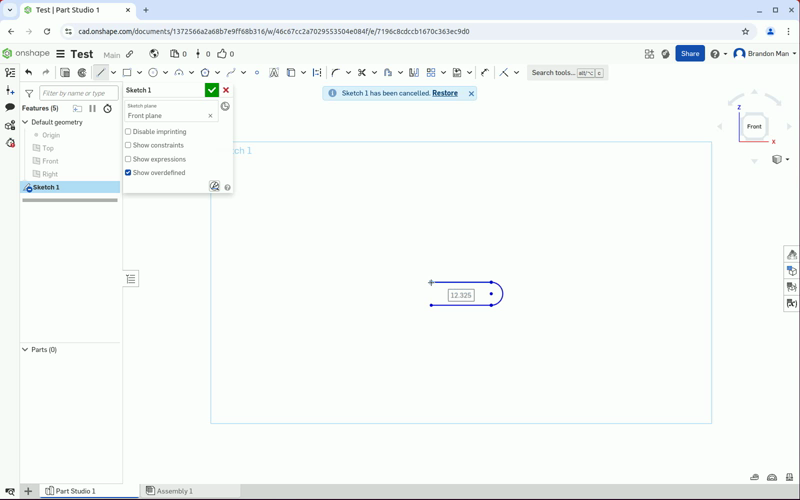
key(esc)
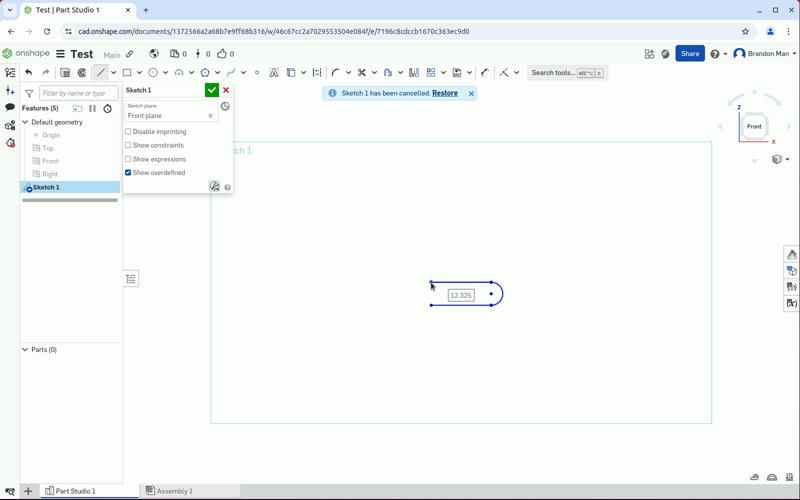
key(a)
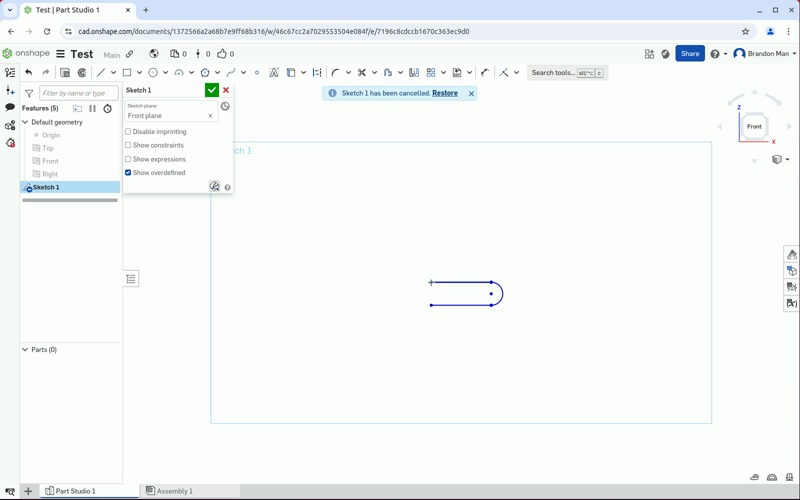
mouse_move(431, 282)
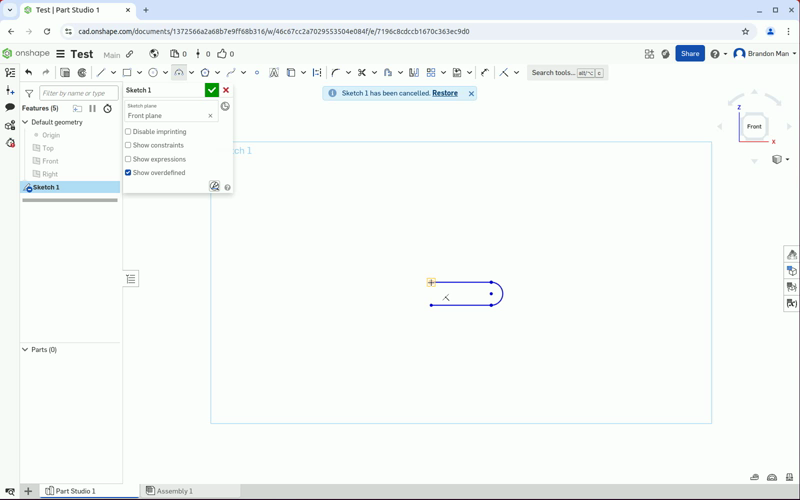
click(431, 282)
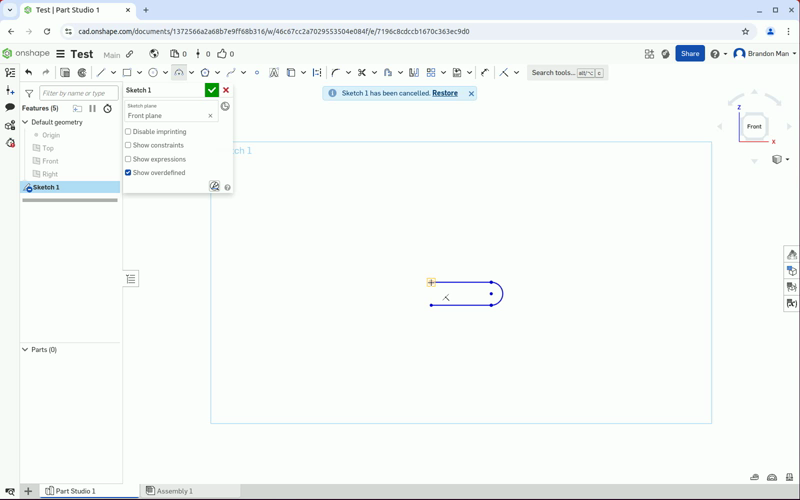
mouse_move(431, 305)
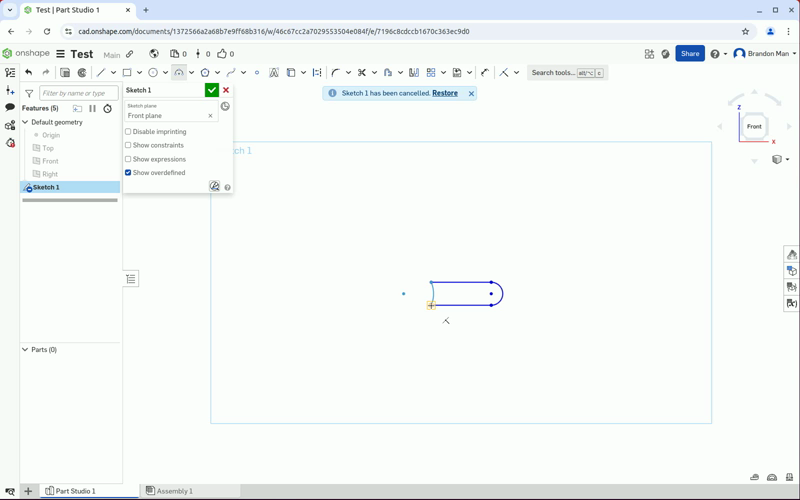
click(431, 305)
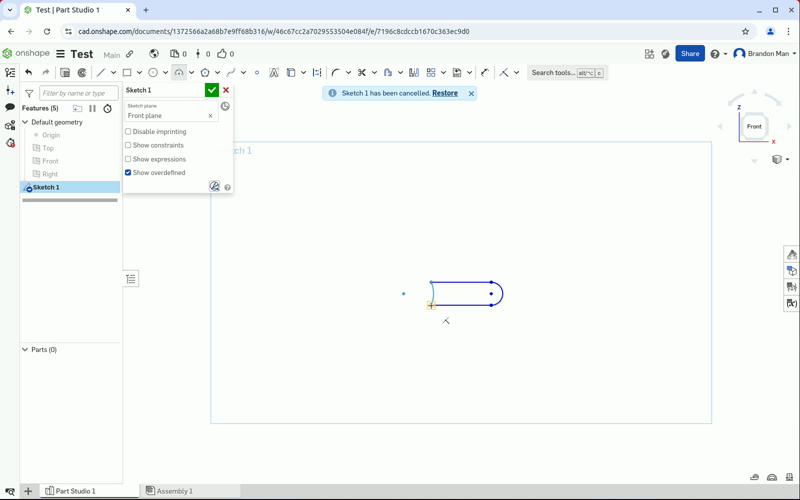
key_down(shift)
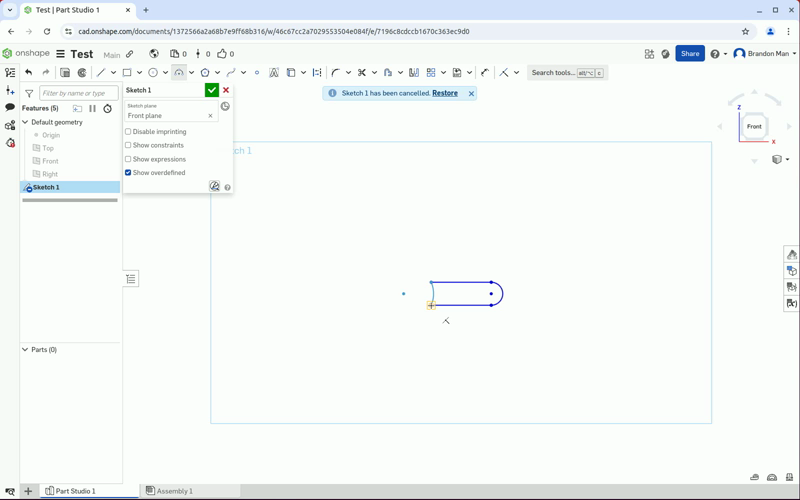
mouse_move(419, 293)
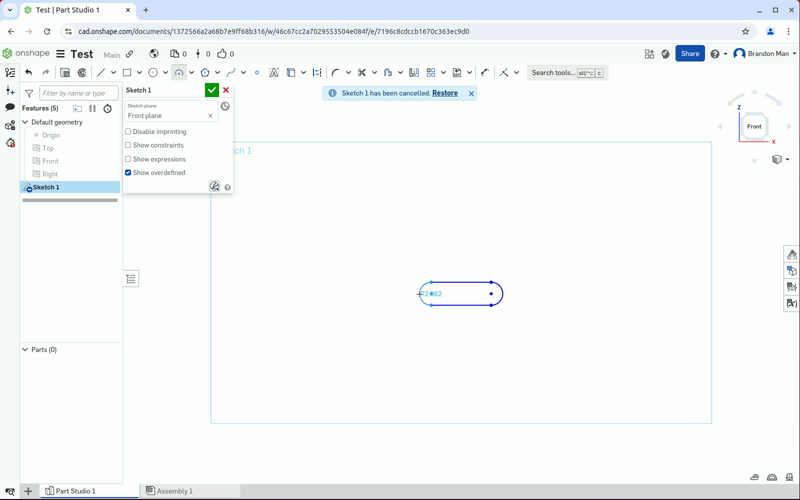
click(419, 293)
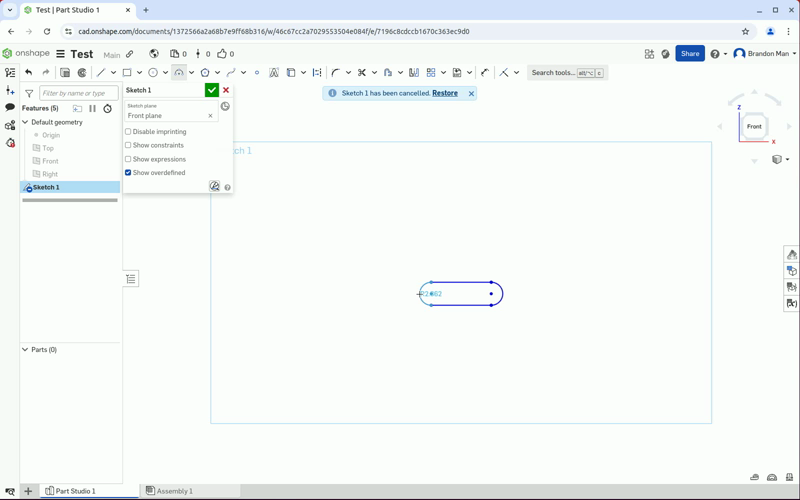
key_up(shift)
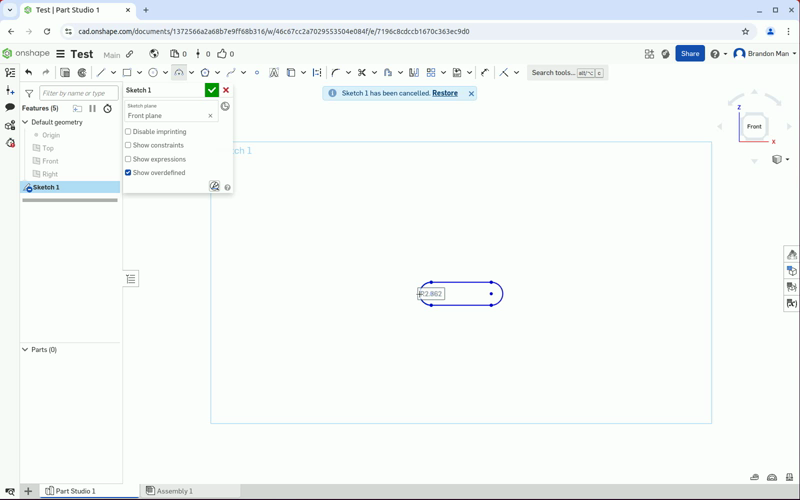
key(esc)
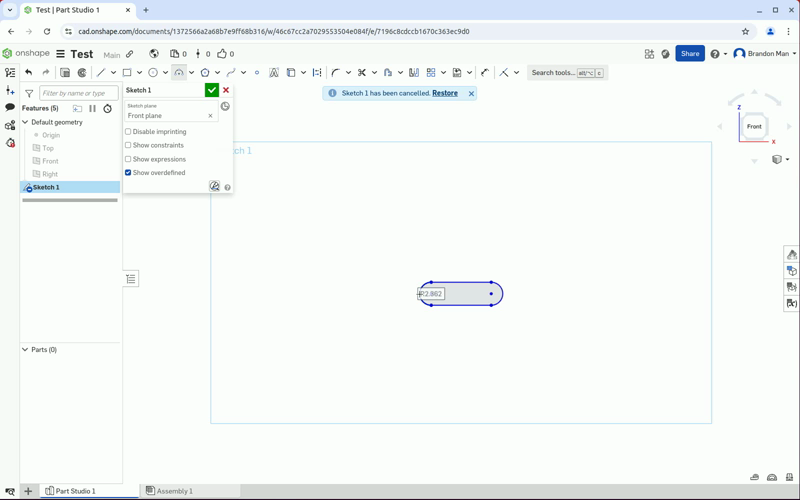
key(l)
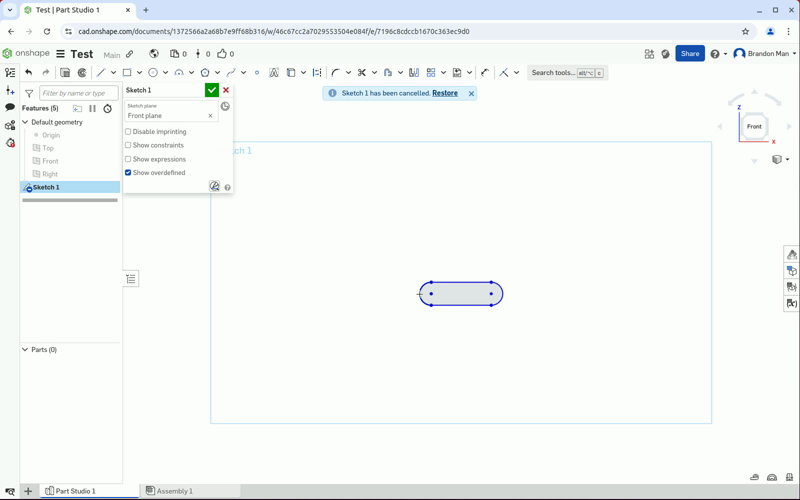
key_down(shift)
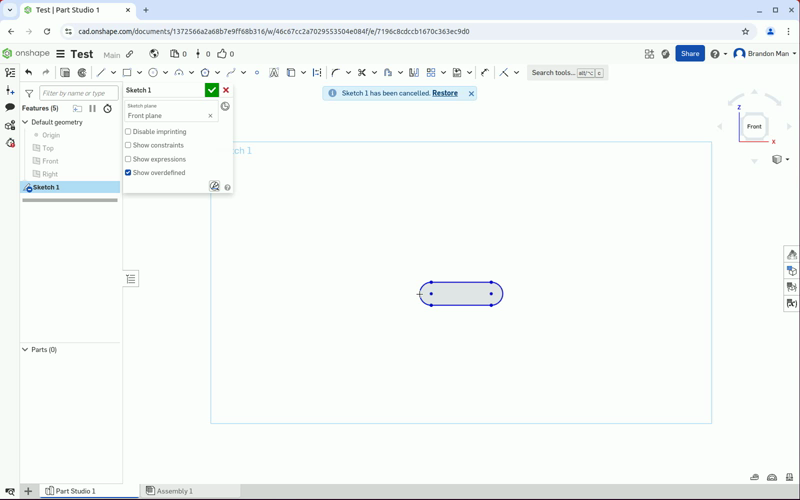
mouse_move(431, 303)
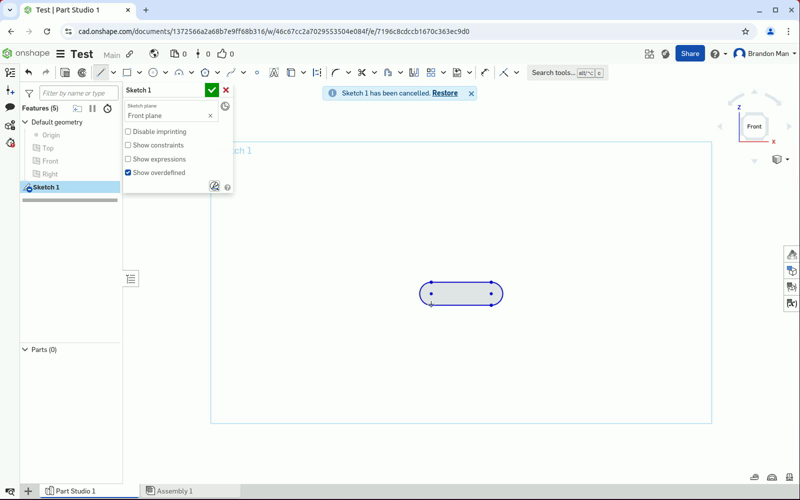
scroll(6)
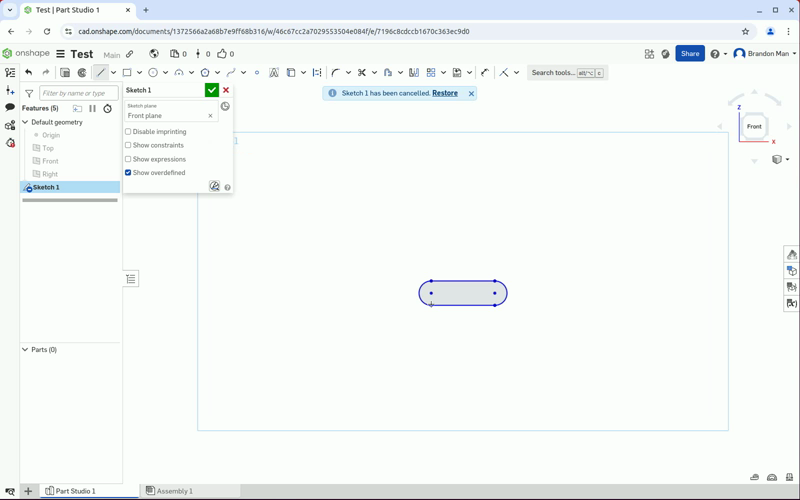
scroll(6)
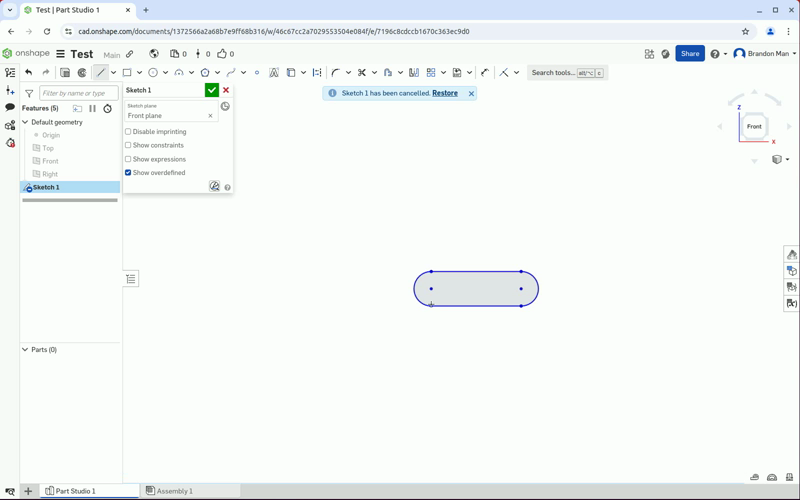
scroll(6)
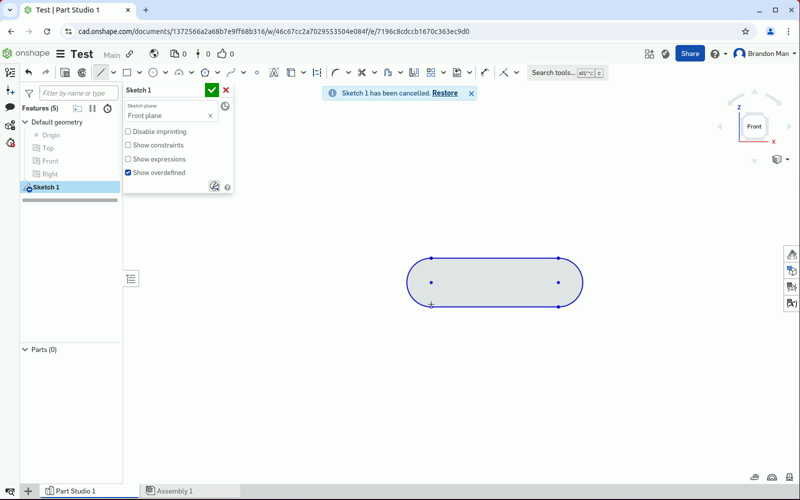
scroll(6)
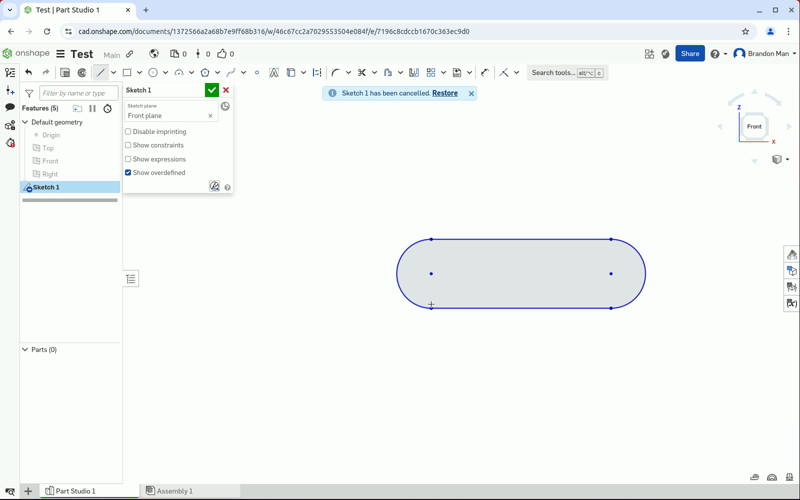
scroll(6)
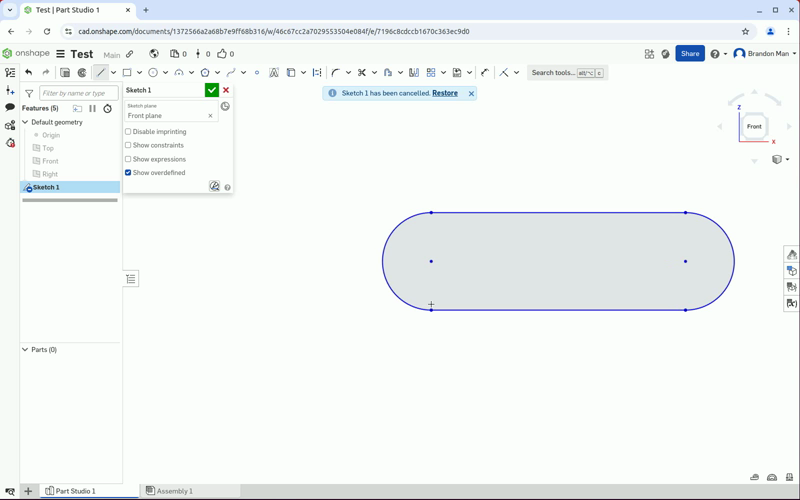
scroll(6)
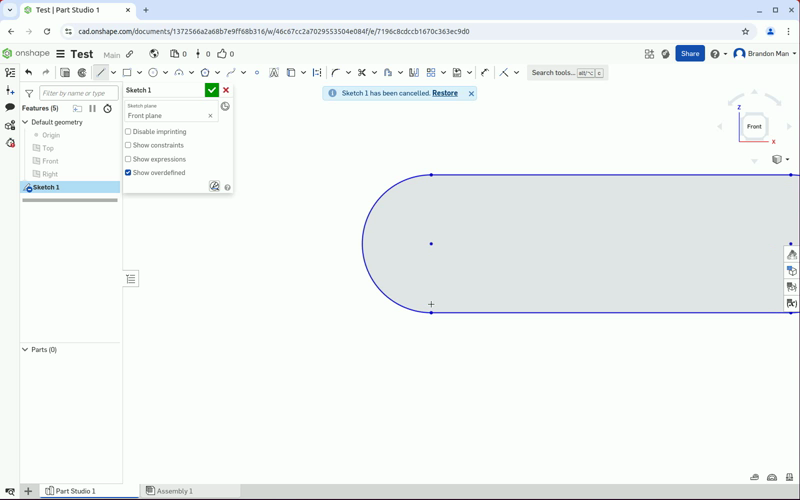
scroll(6)
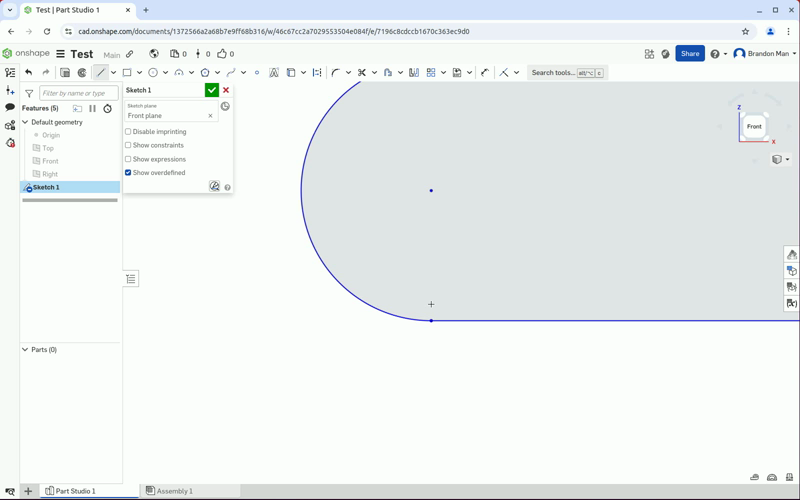
click(431, 303)
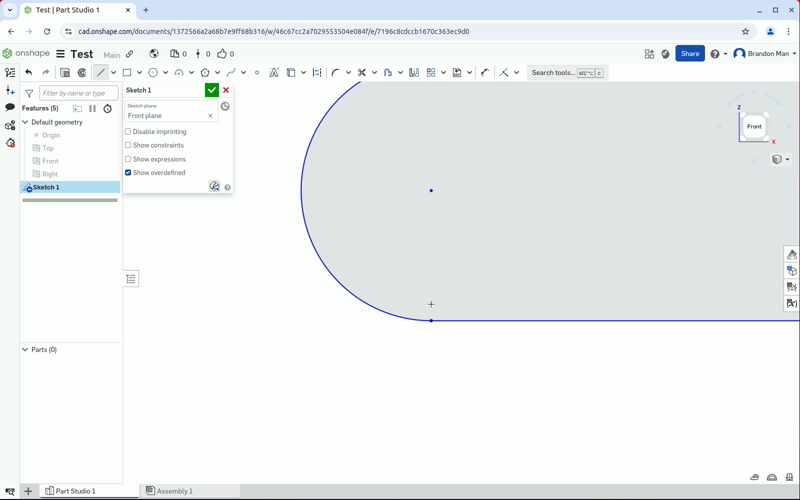
scroll(-6)
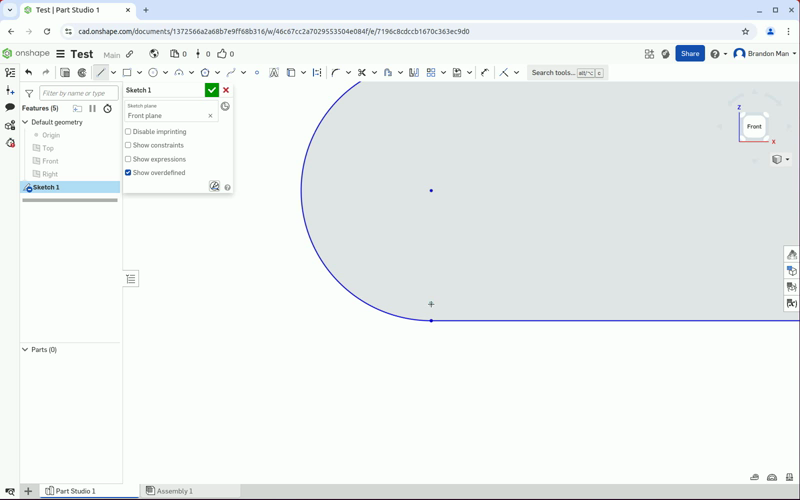
scroll(-6)
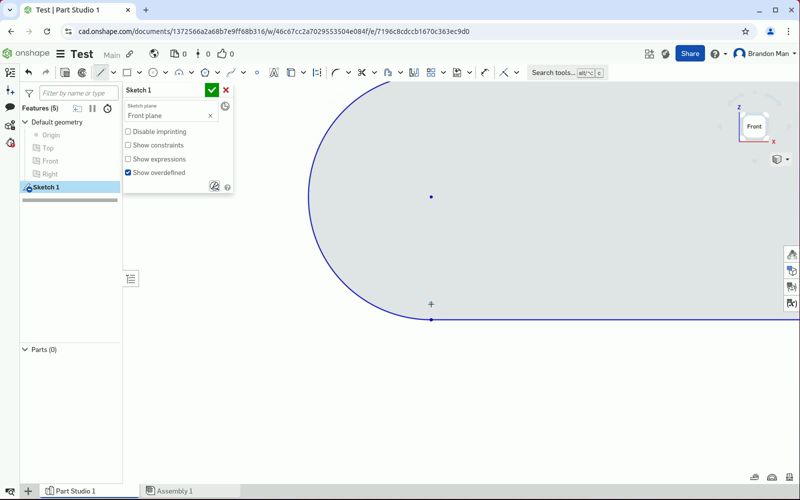
scroll(-6)
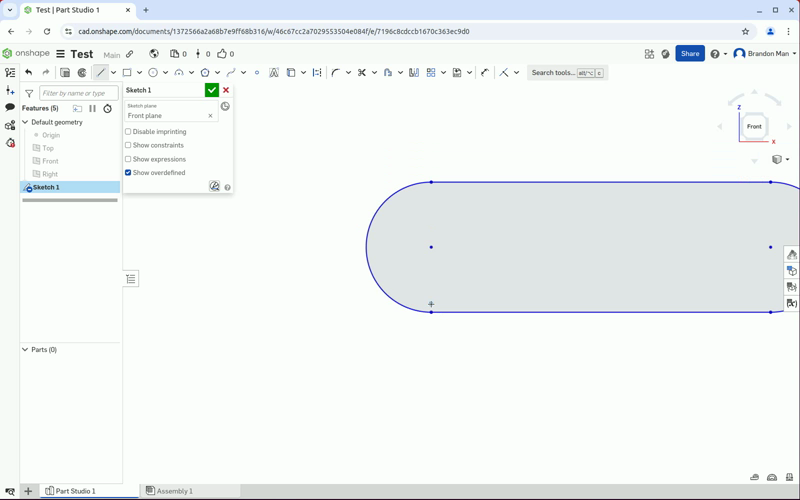
scroll(-6)
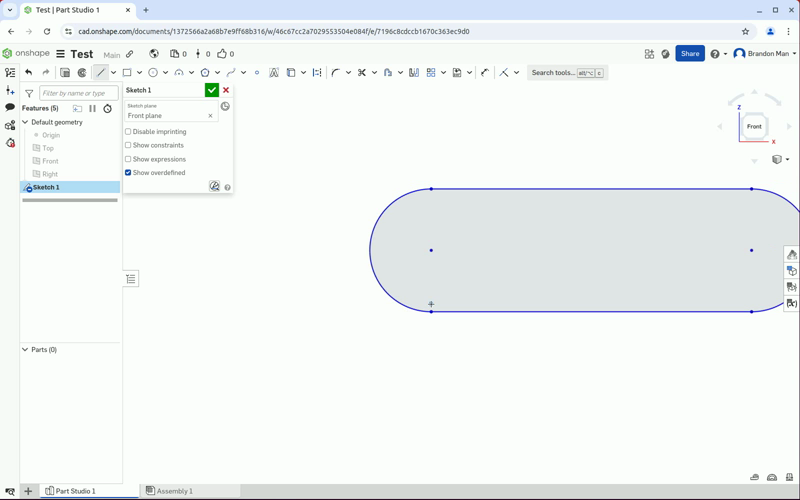
scroll(-6)
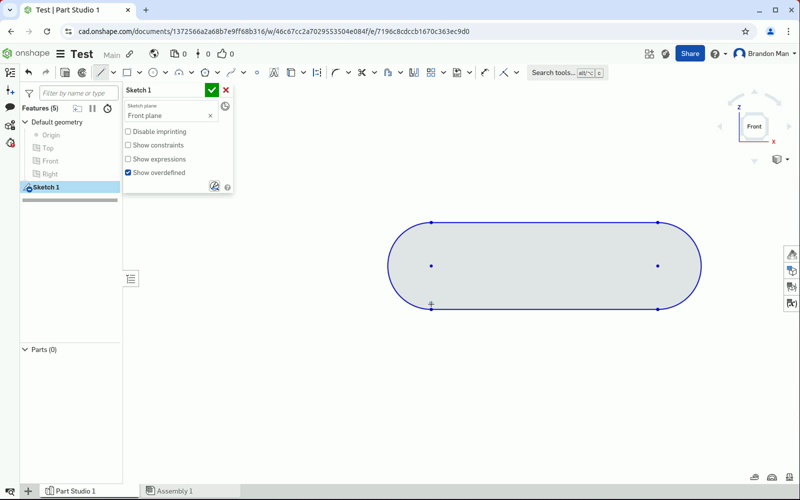
scroll(-6)
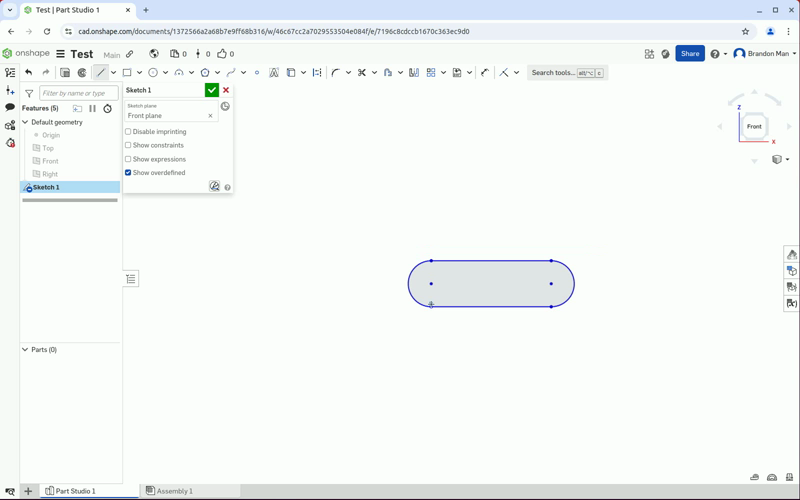
scroll(-6)
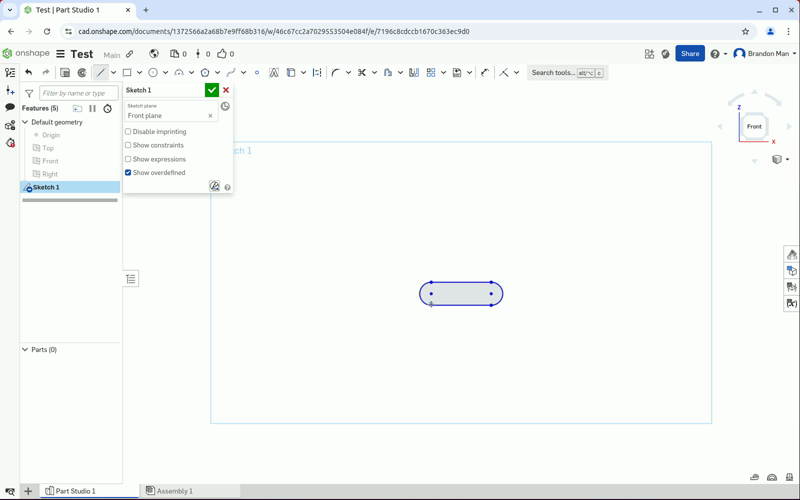
key_up(shift)
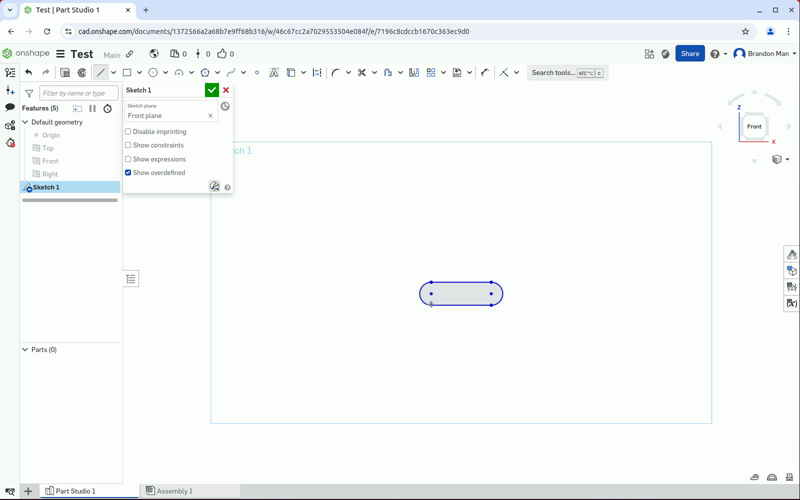
key_down(shift)
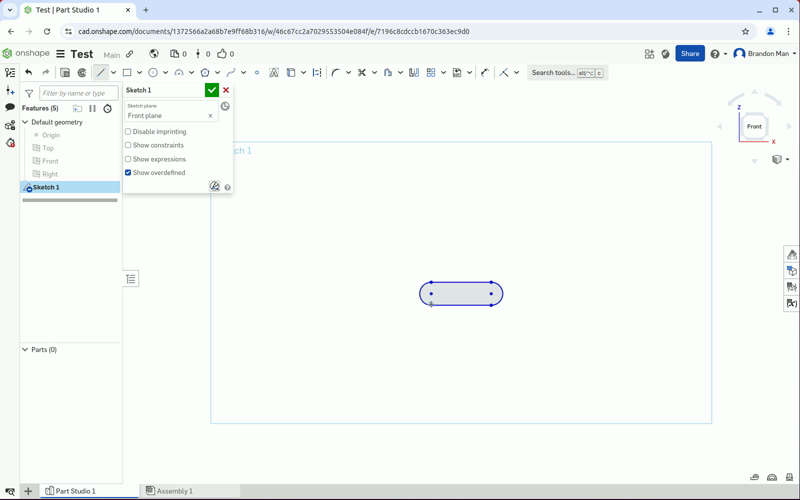
mouse_move(461, 303)
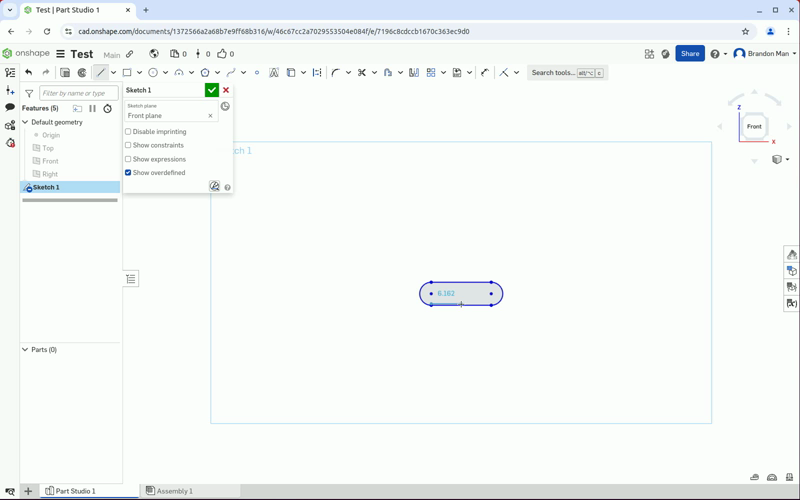
mouse_move(491, 303)
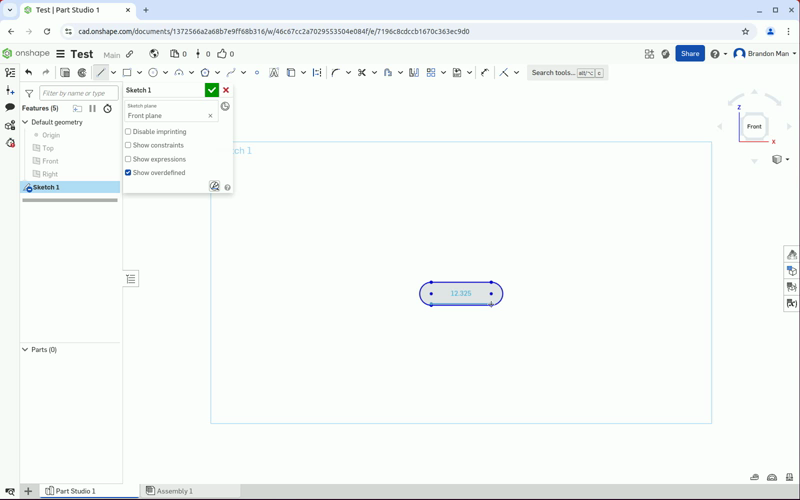
scroll(6)
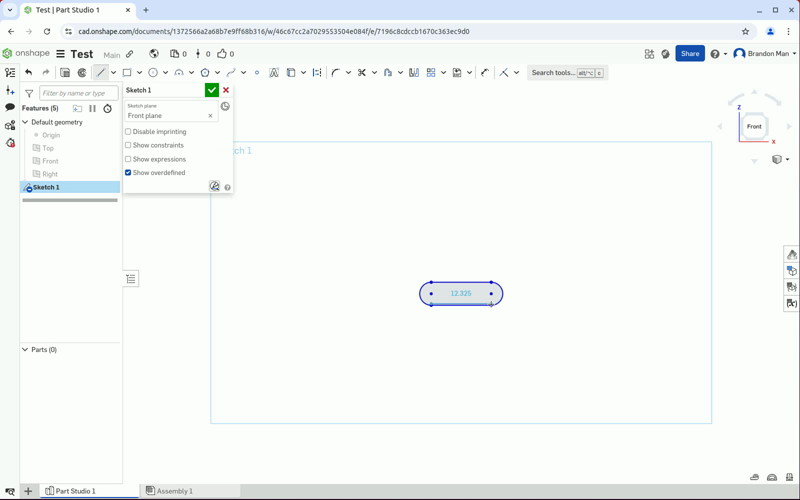
scroll(6)
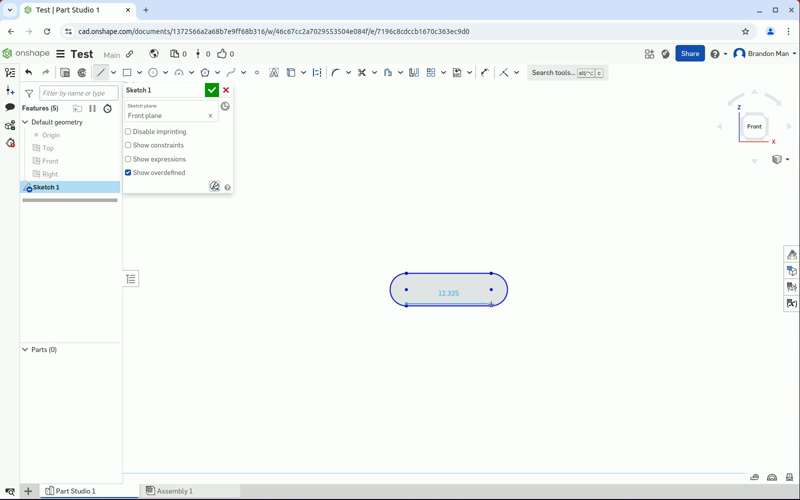
scroll(6)
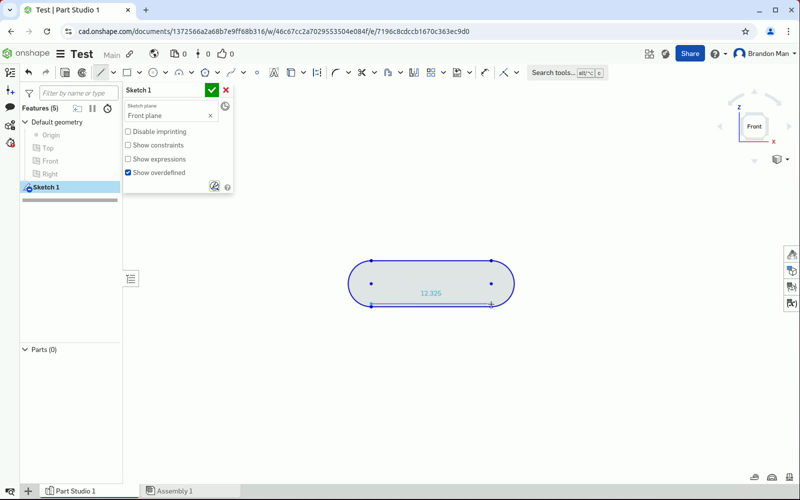
scroll(6)
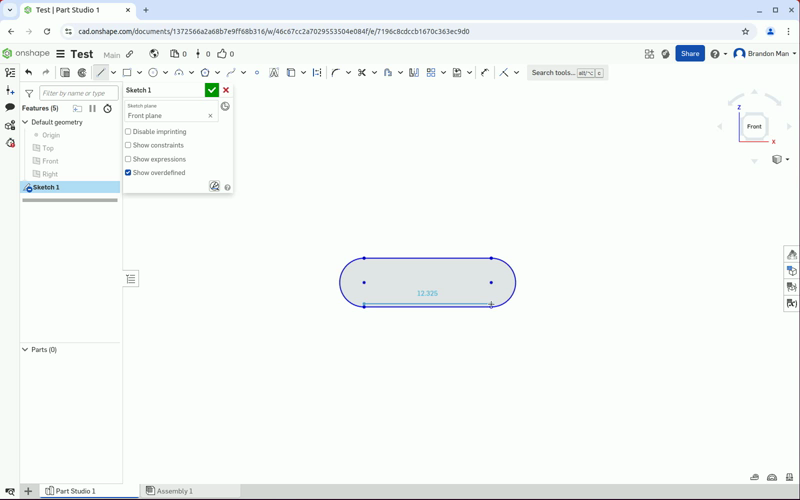
scroll(6)
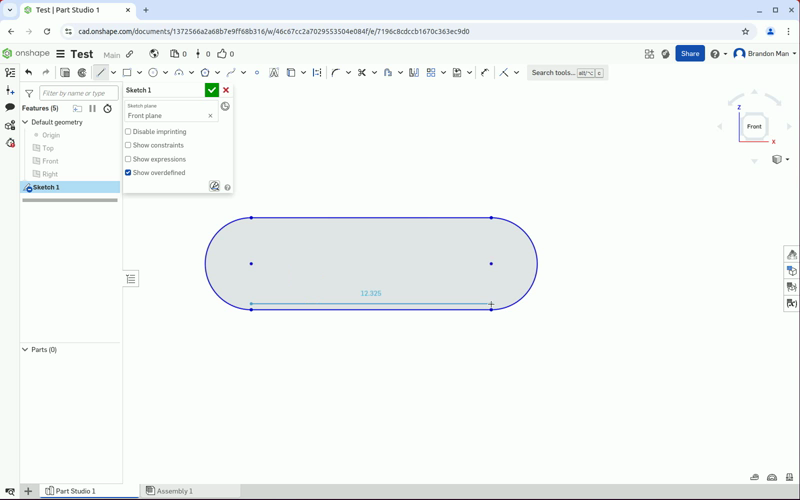
scroll(6)
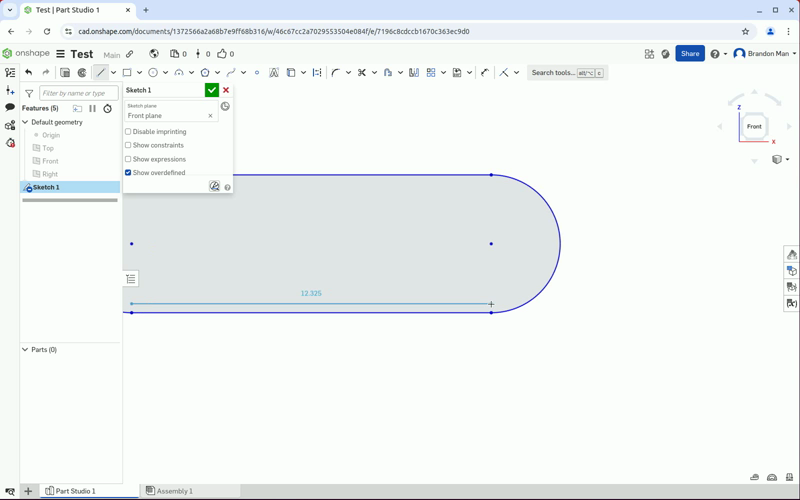
scroll(6)
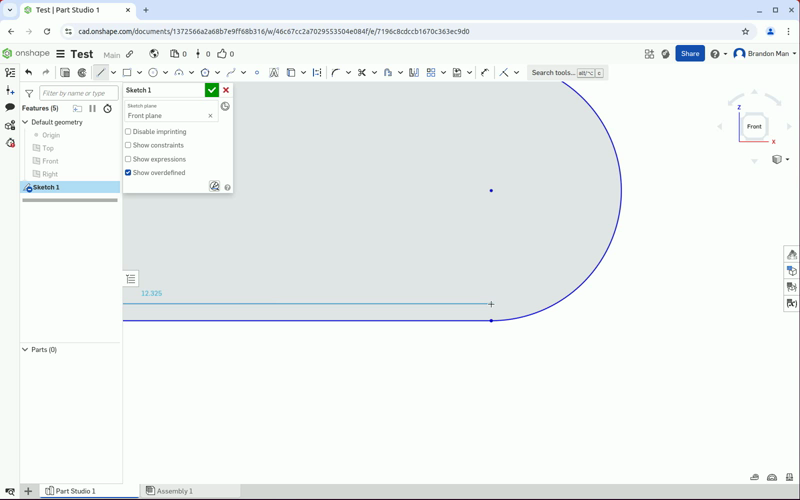
click(491, 303)
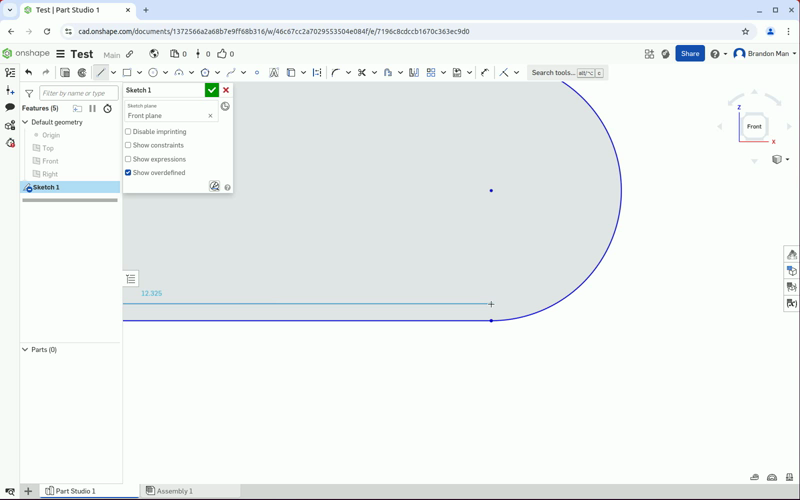
scroll(-6)
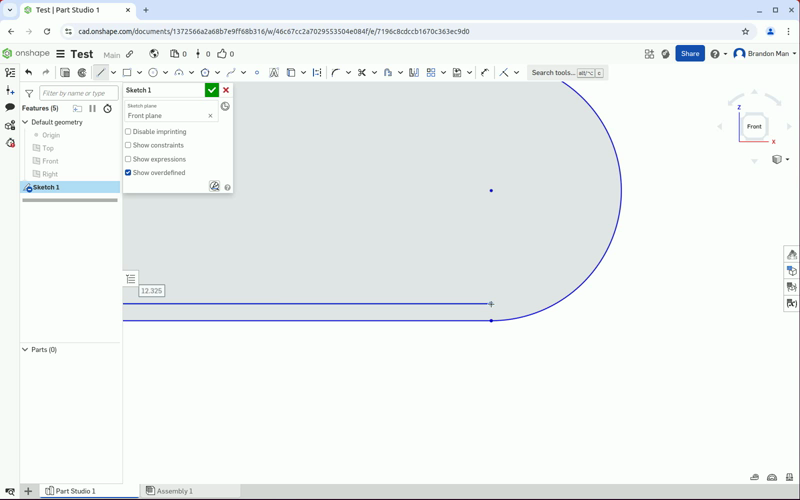
scroll(-6)
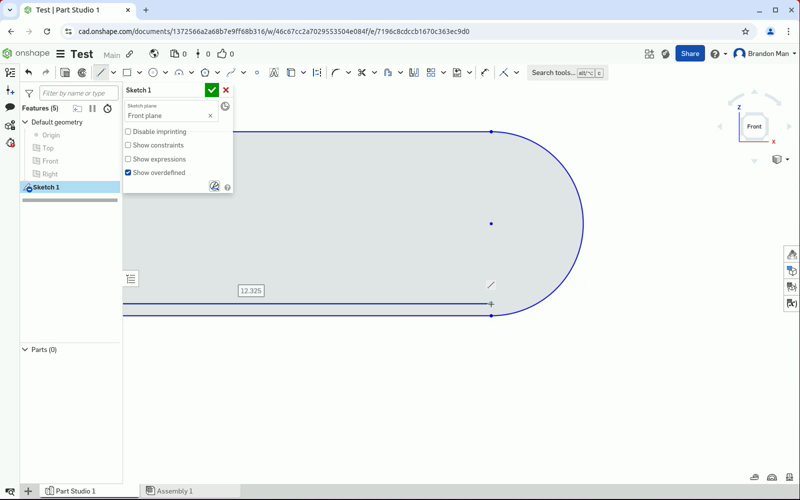
scroll(-6)
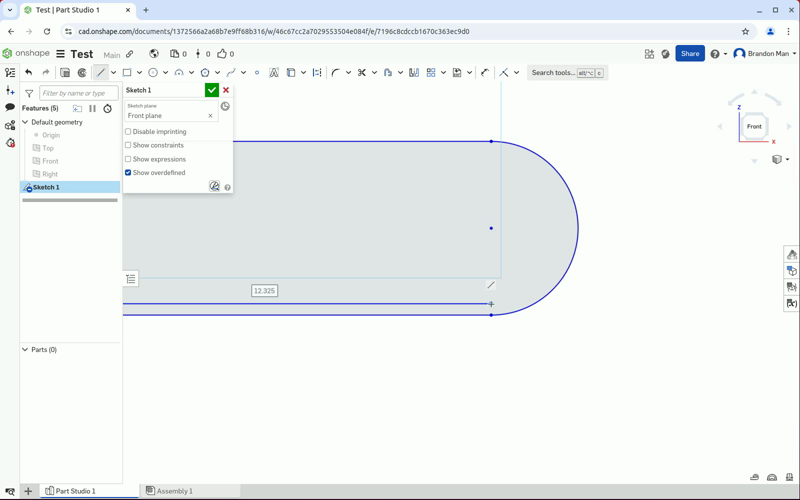
scroll(-6)
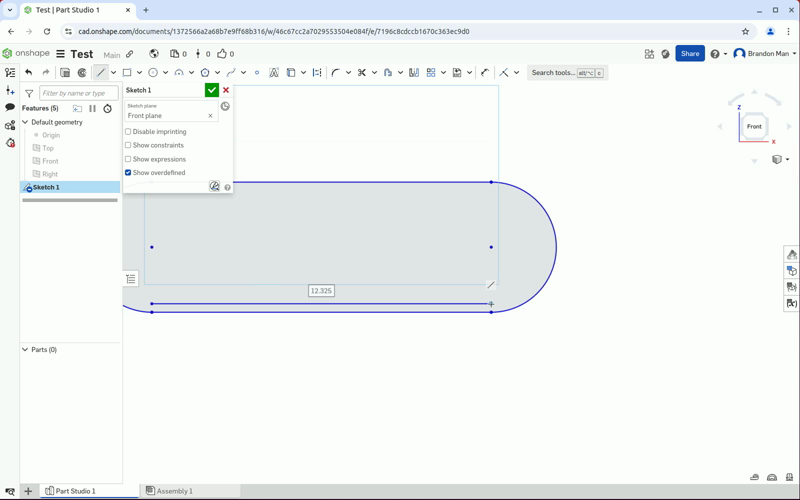
scroll(-6)
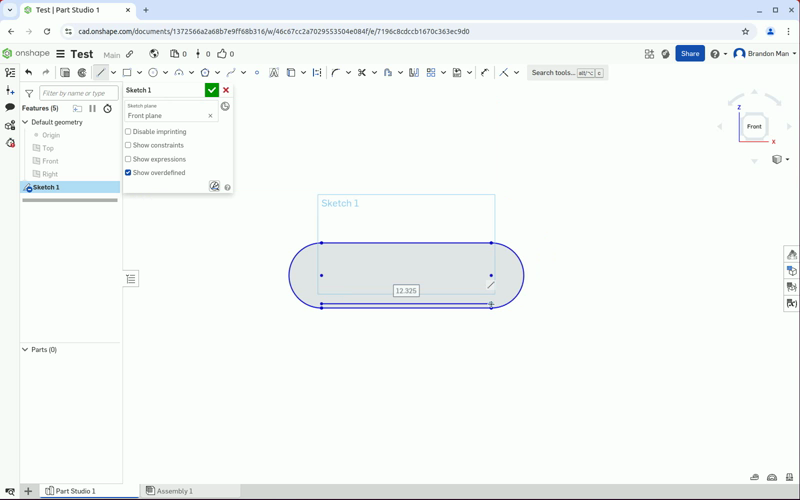
scroll(-6)
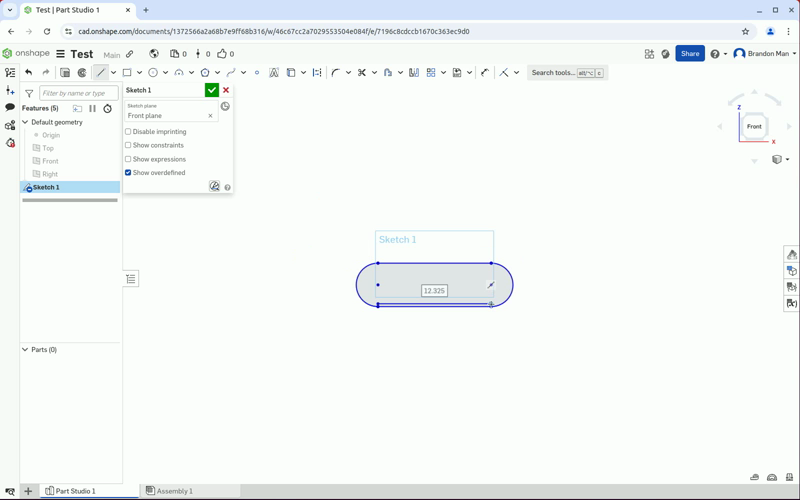
scroll(-6)
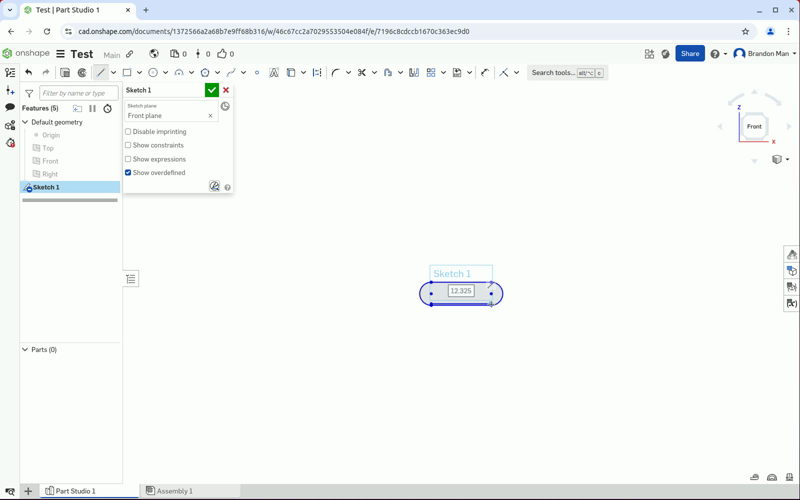
key_up(shift)
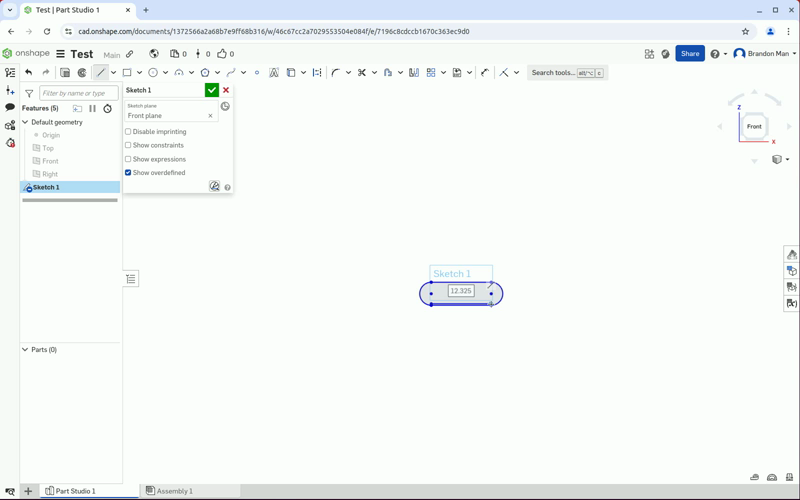
key(esc)
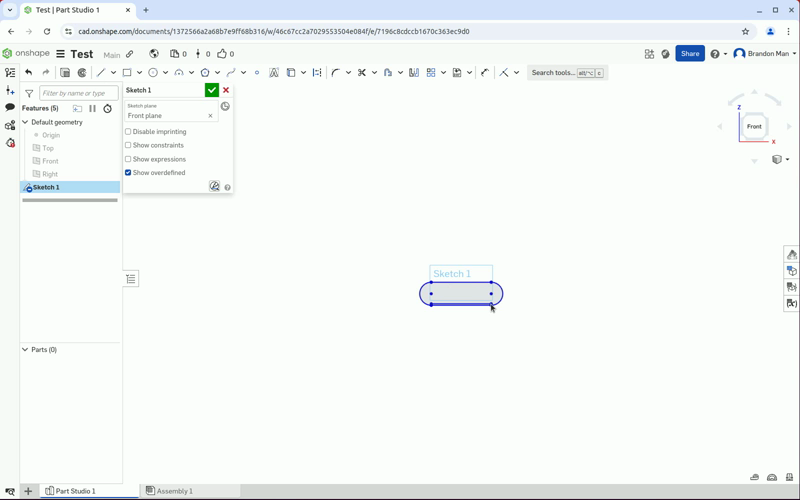
key(a)
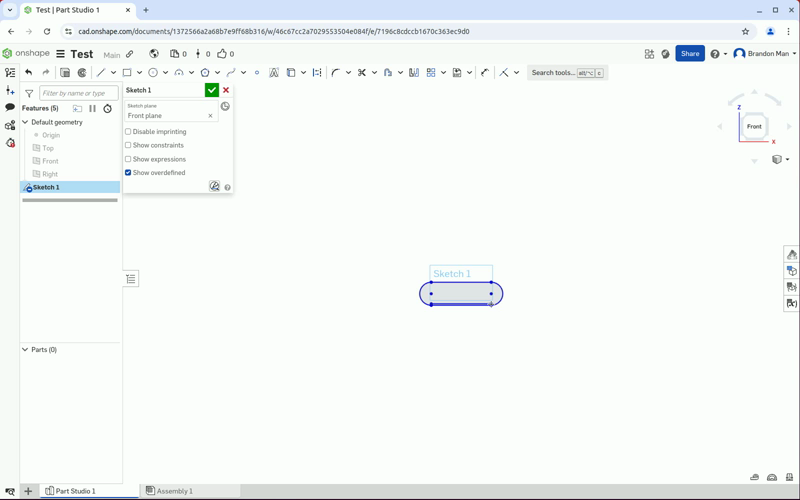
mouse_move(491, 303)
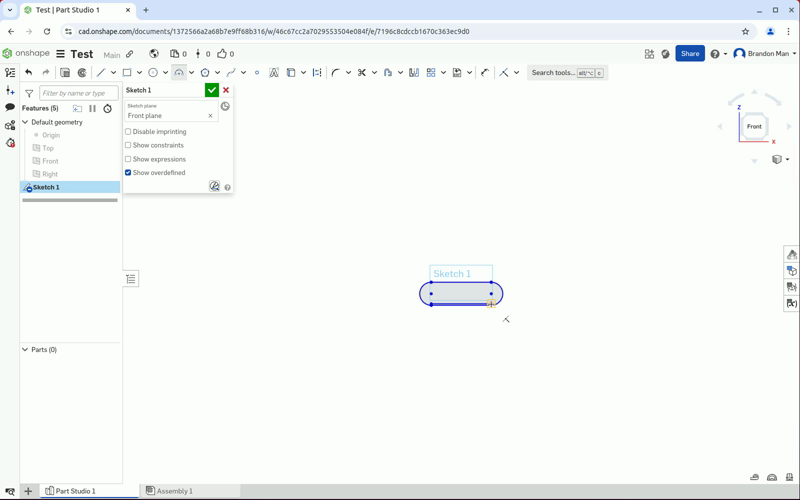
scroll(6)
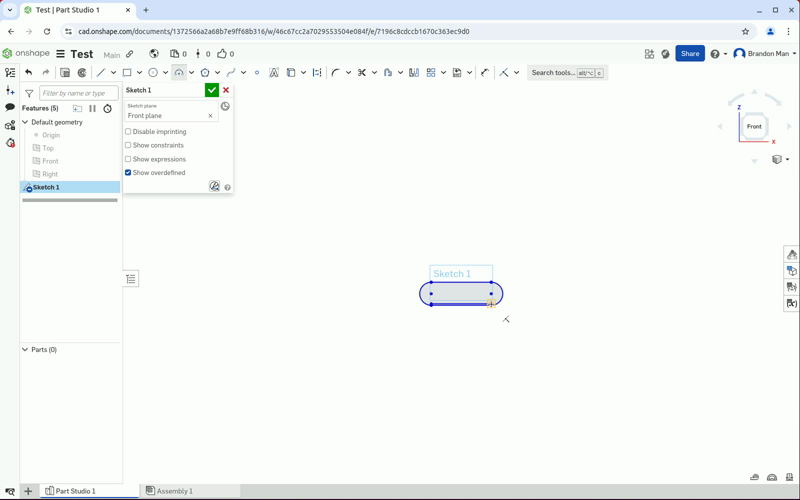
scroll(6)
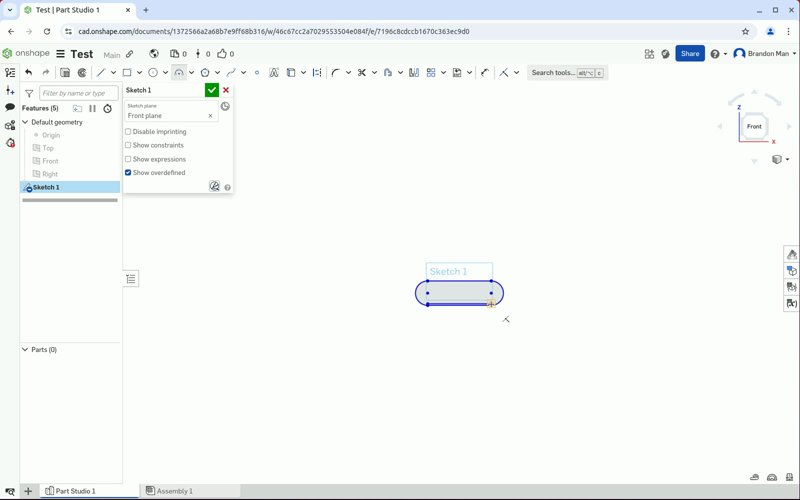
scroll(6)
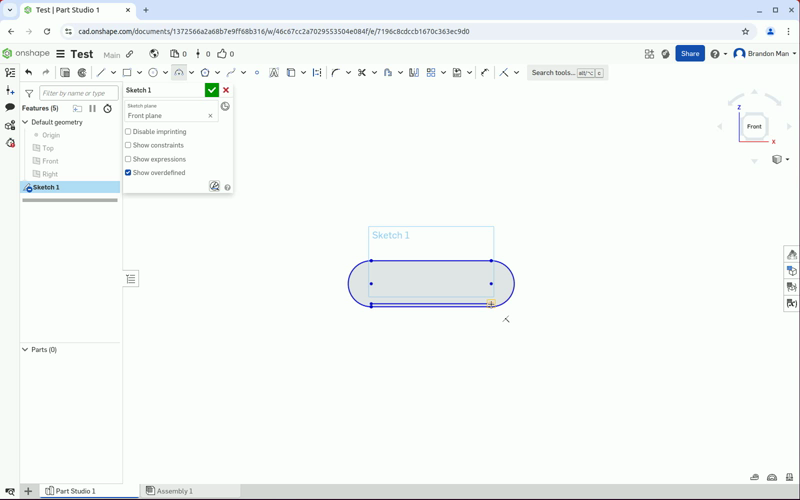
scroll(6)
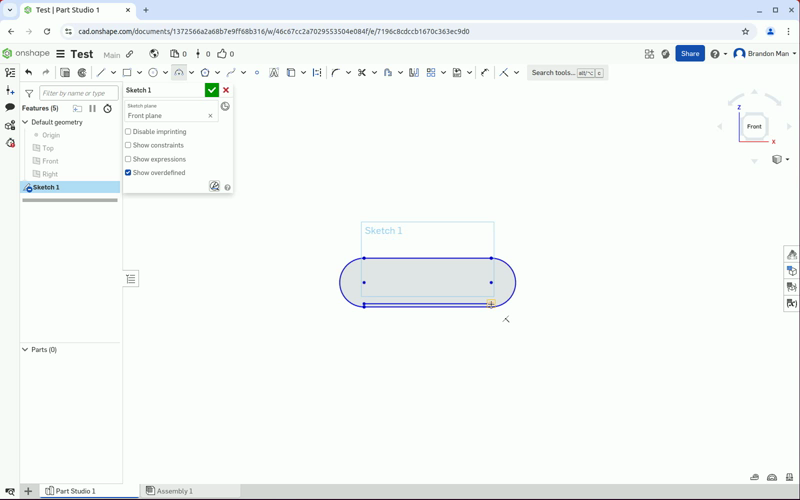
scroll(6)
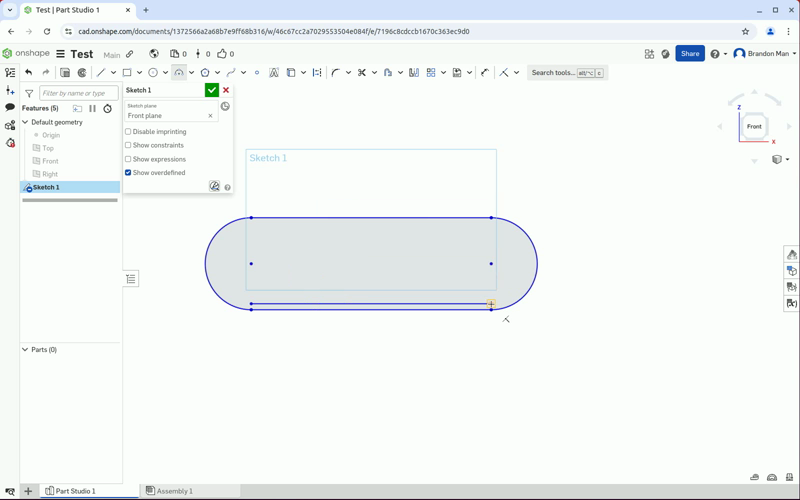
scroll(6)
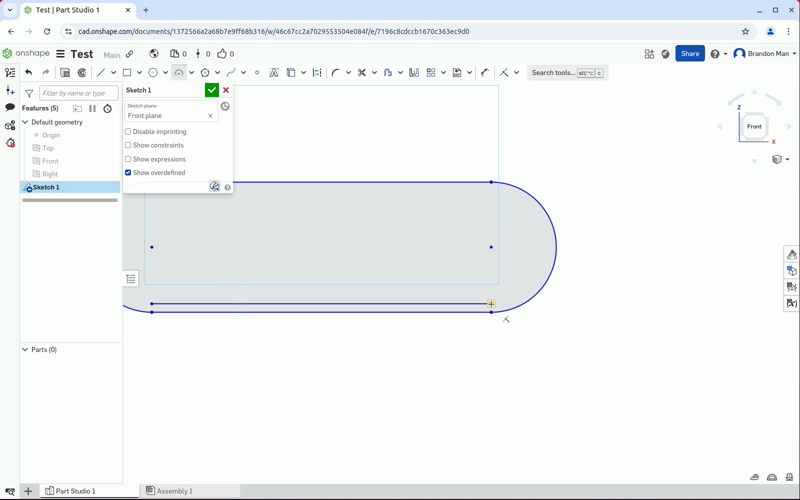
scroll(6)
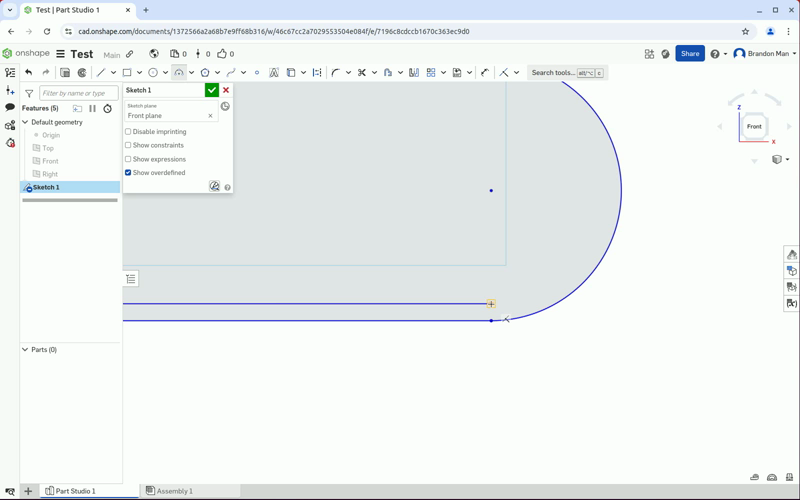
click(491, 303)
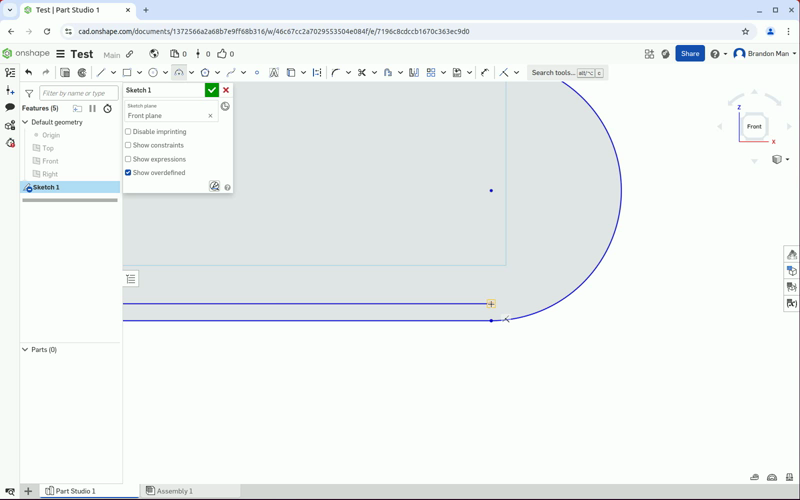
scroll(-6)
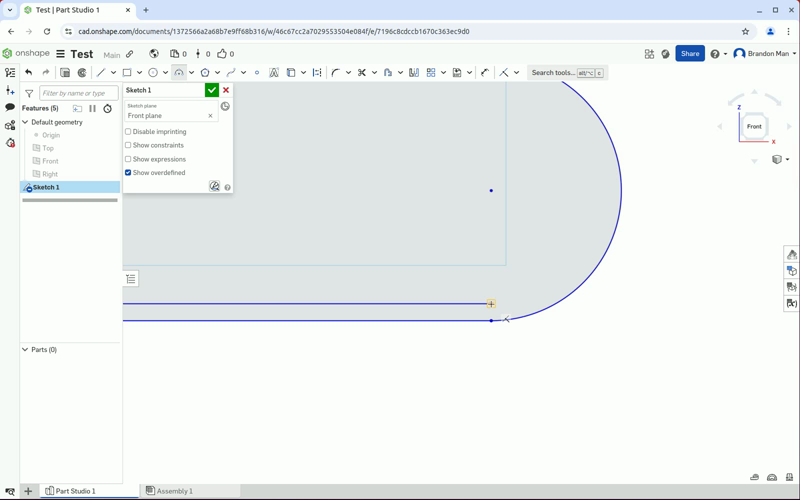
scroll(-6)
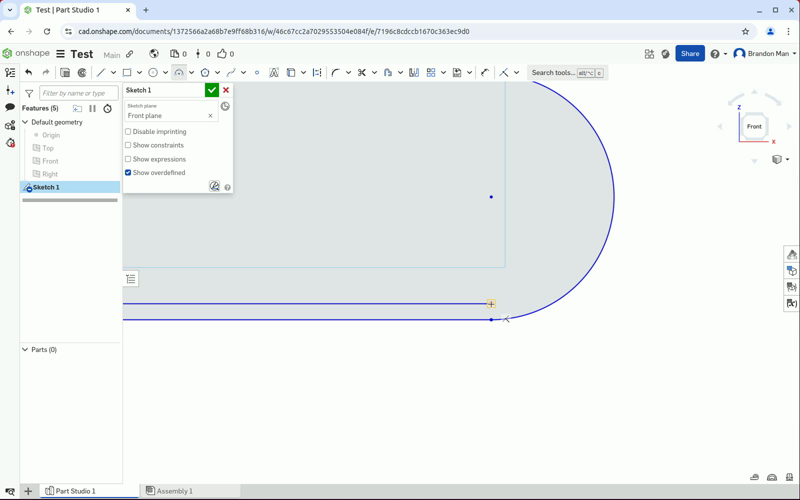
scroll(-6)
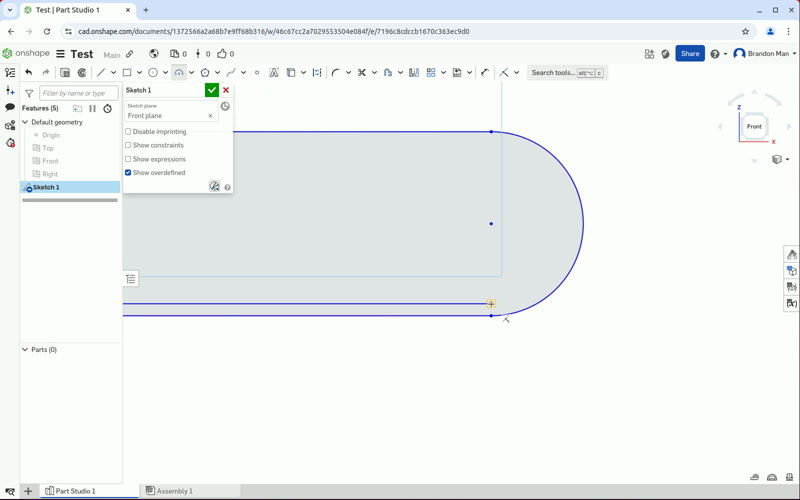
scroll(-6)
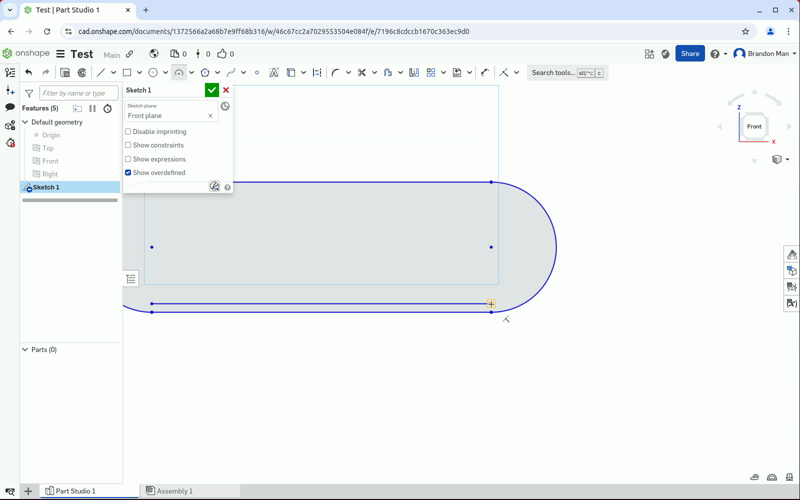
scroll(-6)
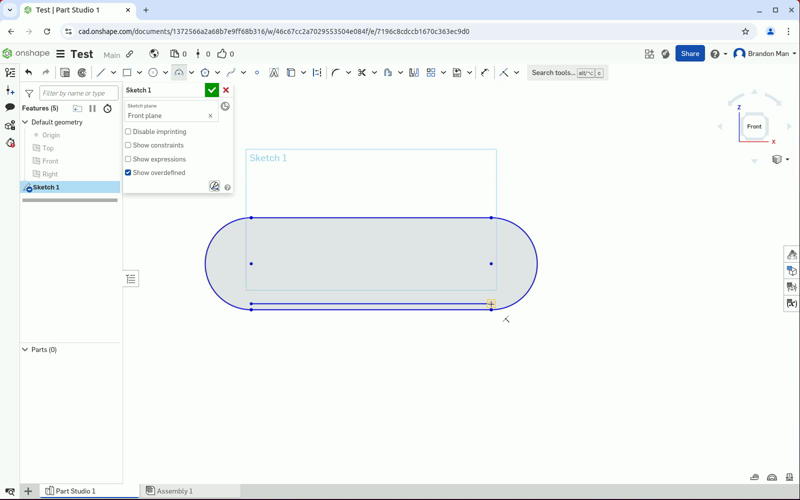
scroll(-6)
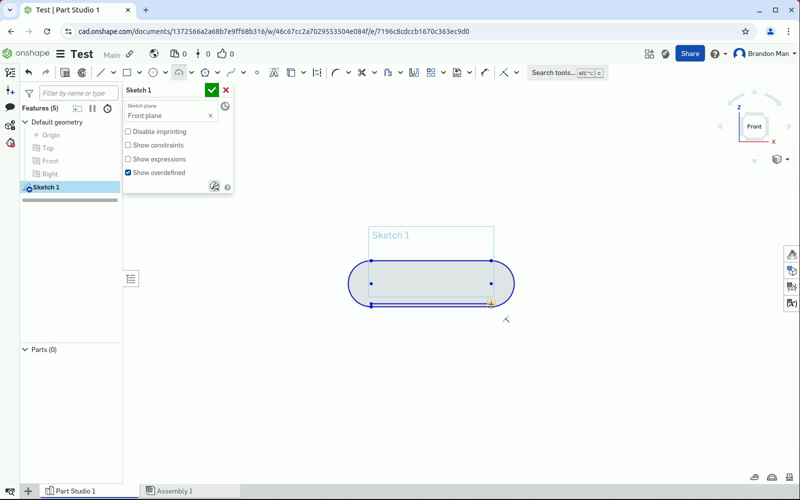
scroll(-6)
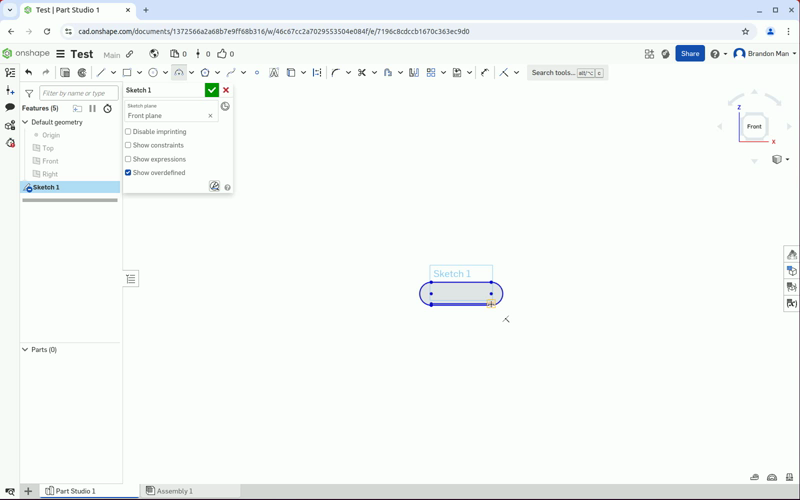
key_down(shift)
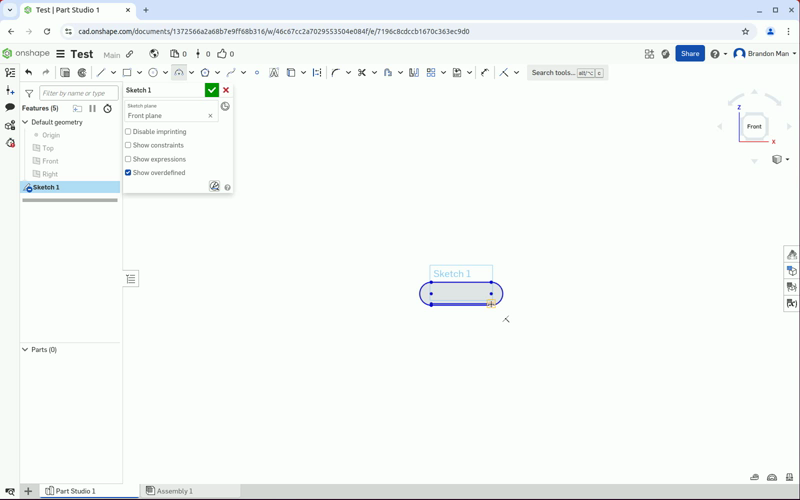
mouse_move(491, 284)
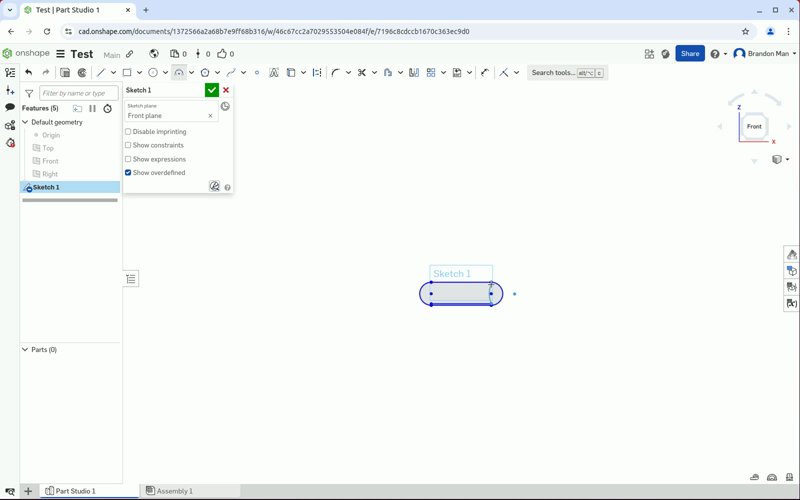
scroll(6)
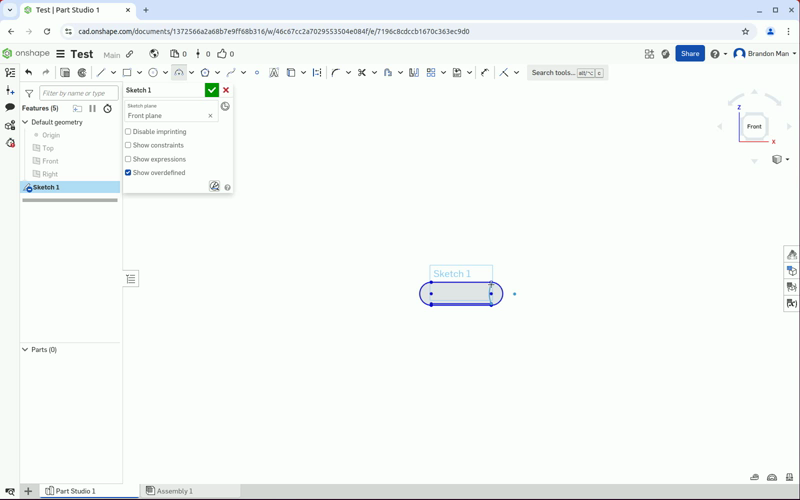
scroll(6)
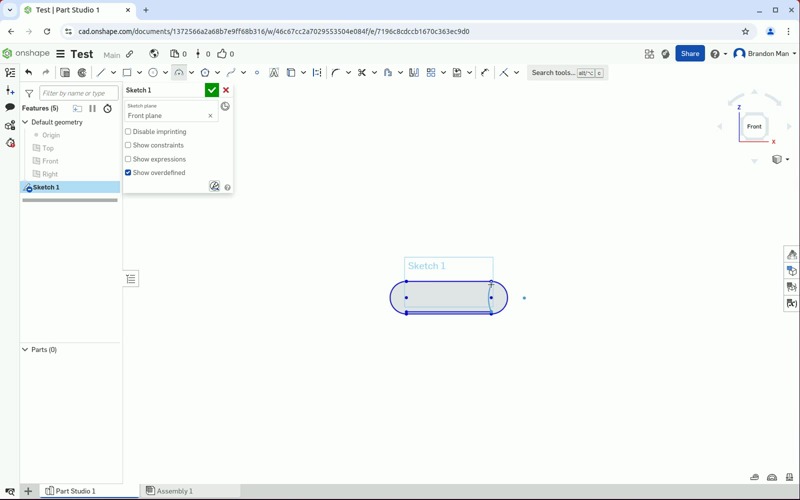
scroll(6)
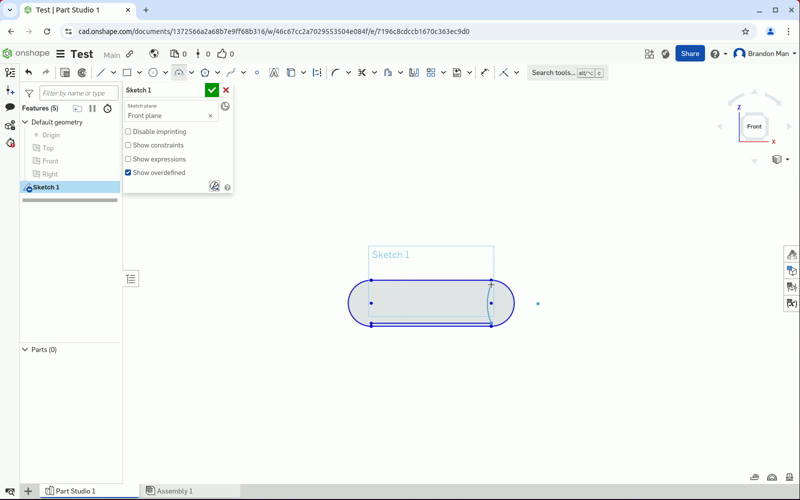
scroll(6)
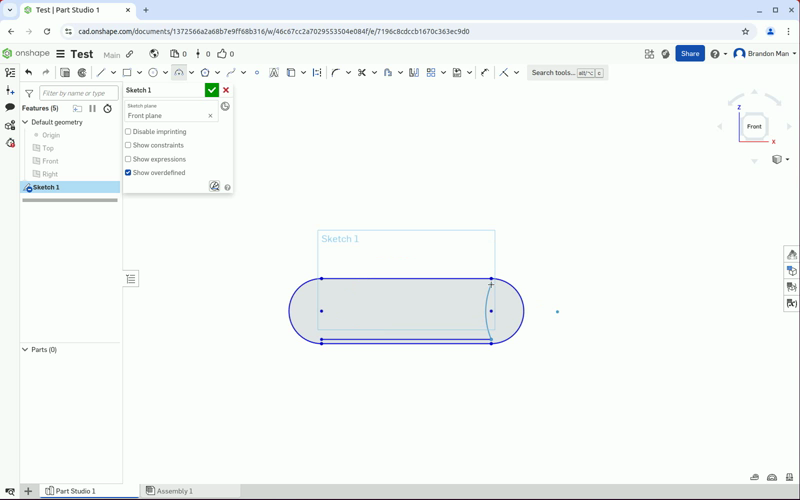
scroll(6)
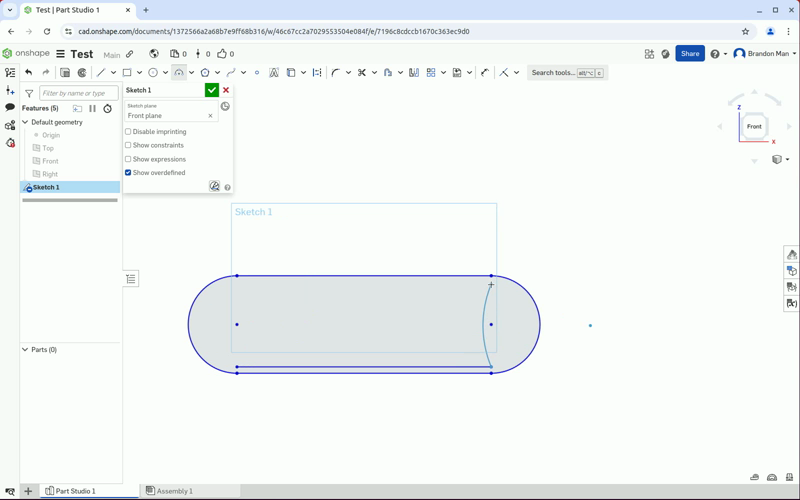
scroll(6)
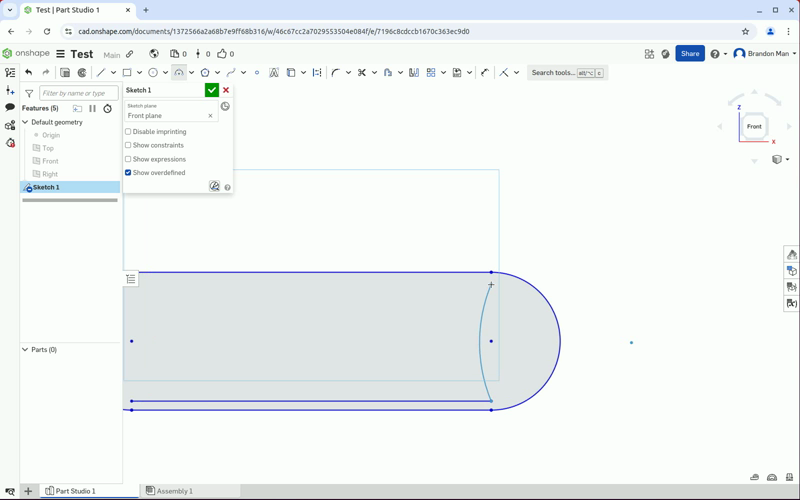
scroll(6)
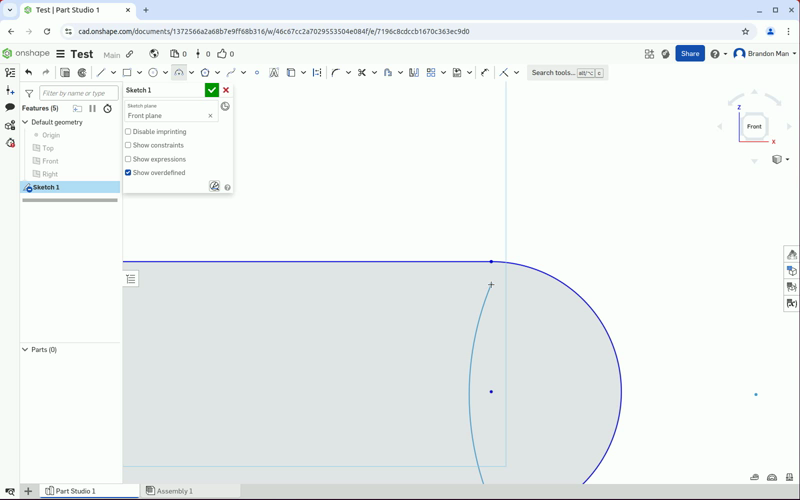
click(491, 284)
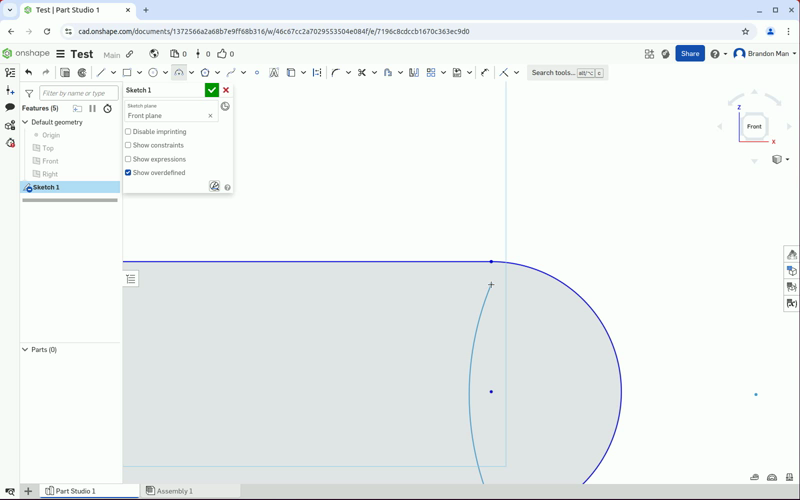
scroll(-6)
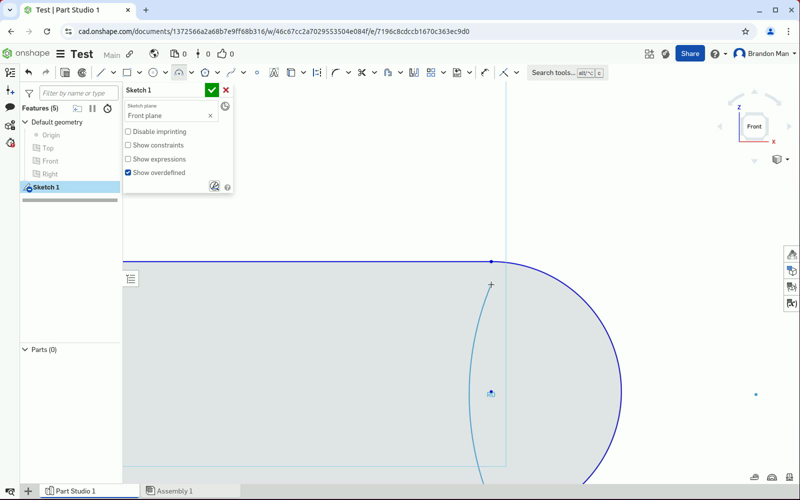
scroll(-6)
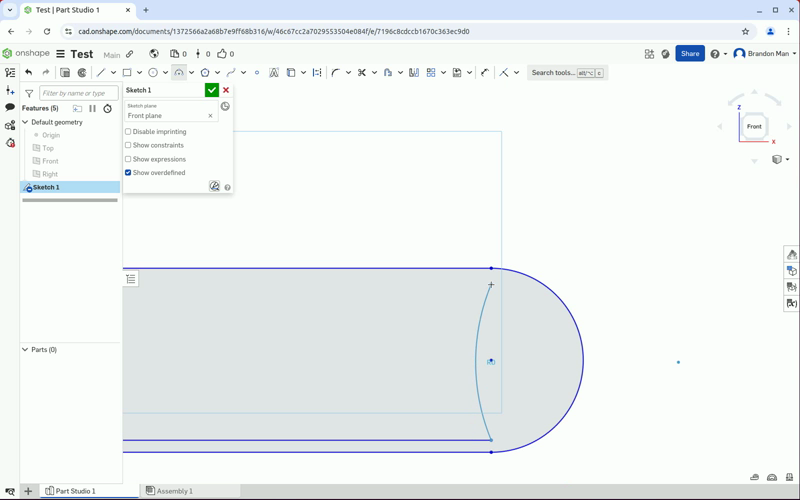
scroll(-6)
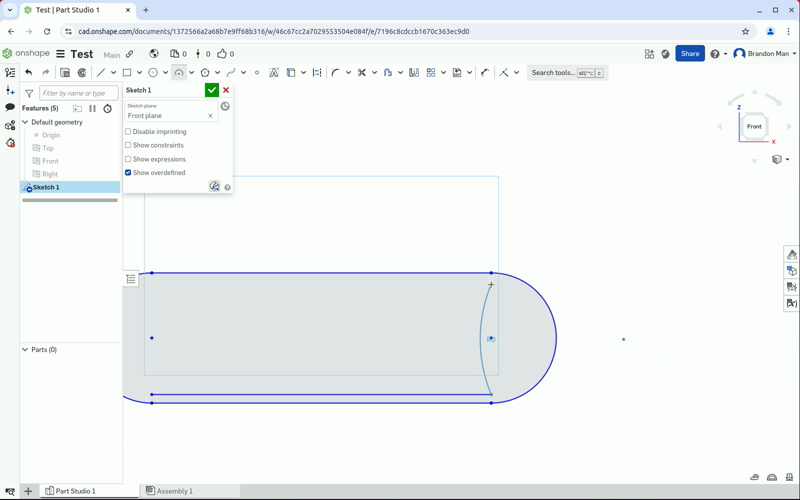
scroll(-6)
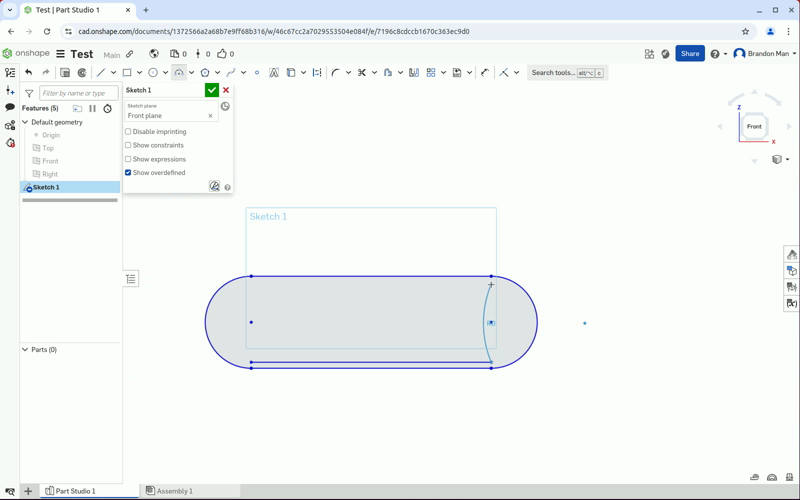
scroll(-6)
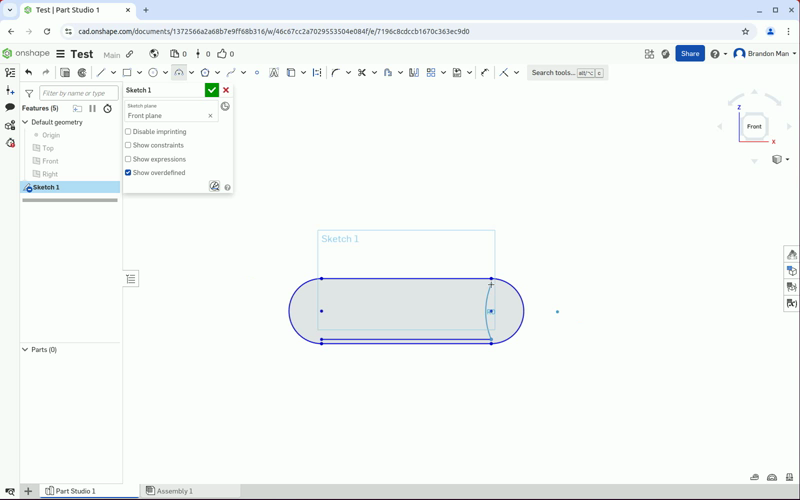
scroll(-6)
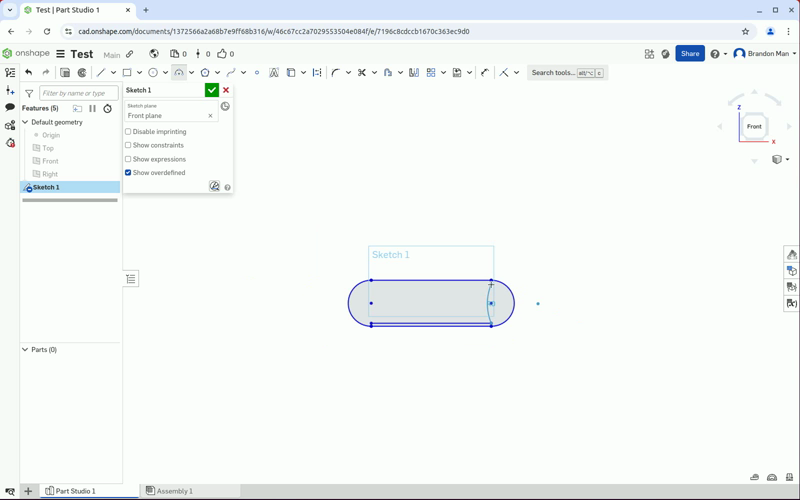
scroll(-6)
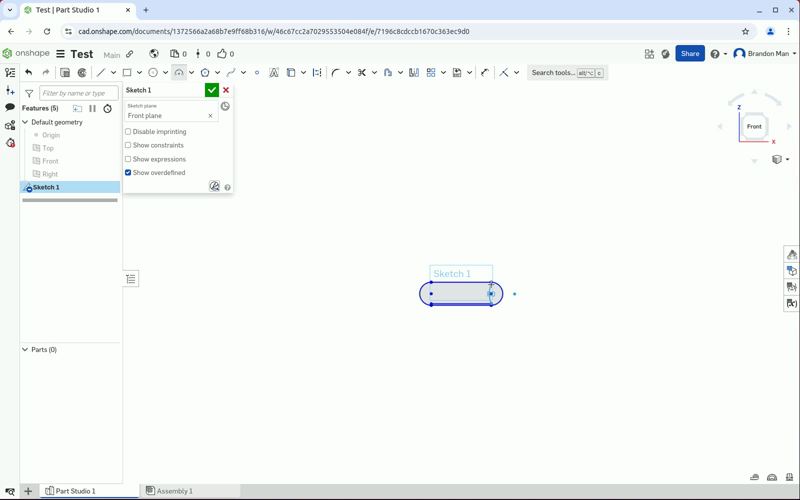
mouse_move(500, 294)
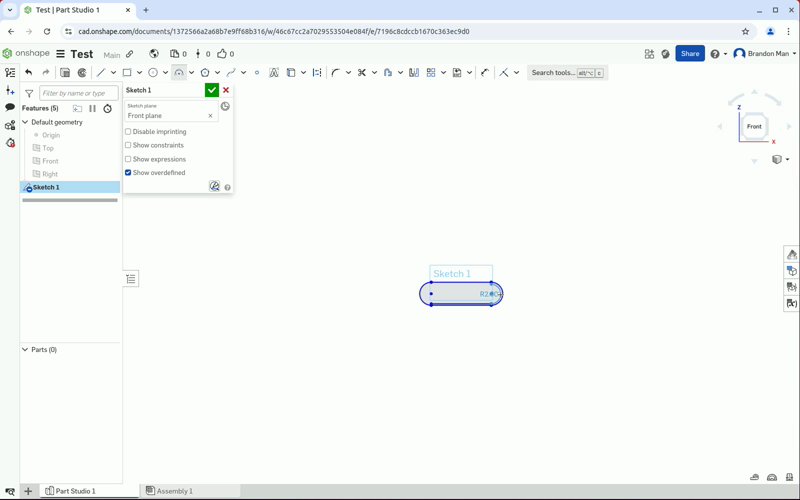
scroll(6)
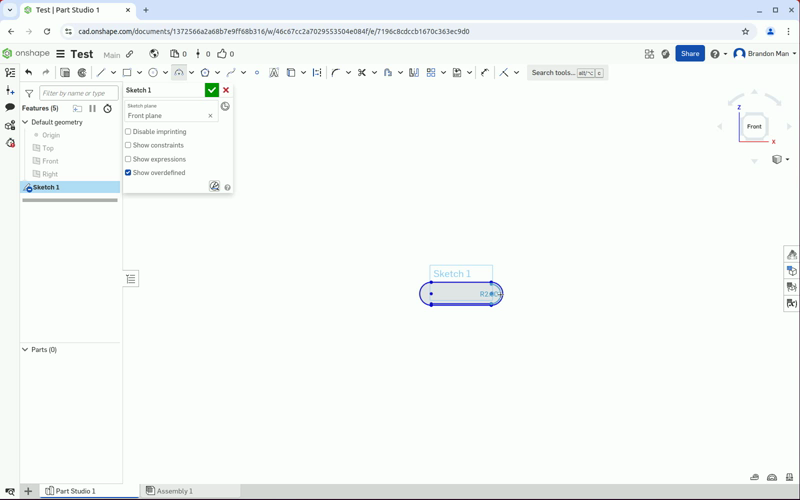
scroll(6)
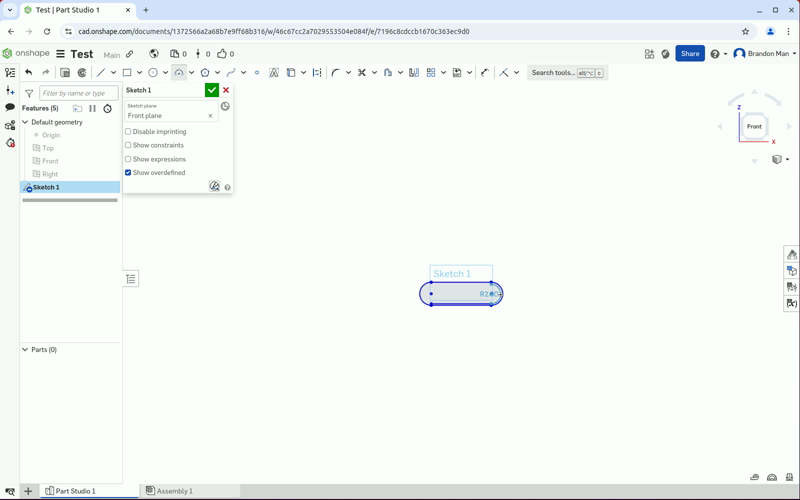
scroll(6)
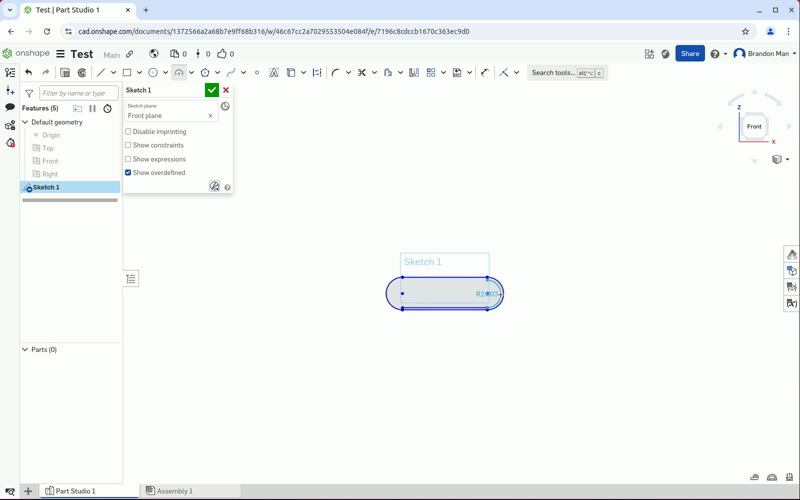
scroll(6)
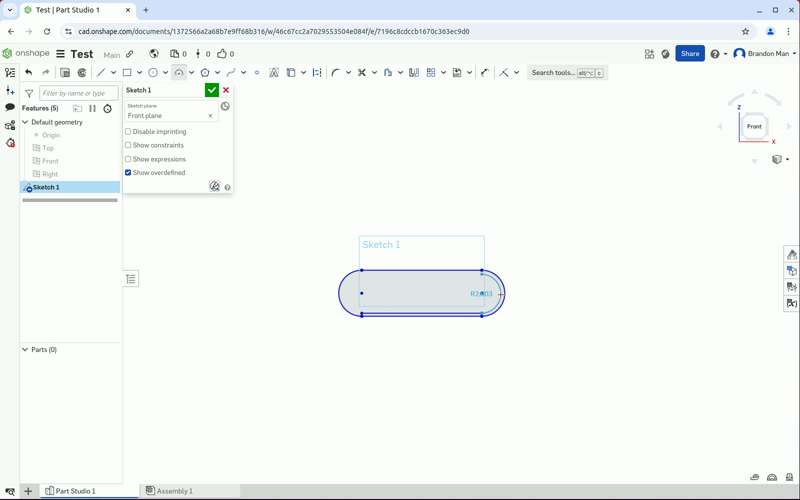
scroll(6)
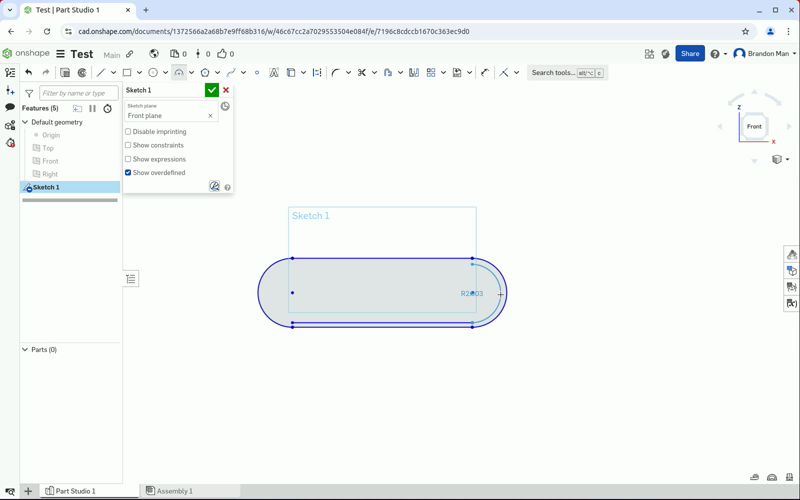
scroll(6)
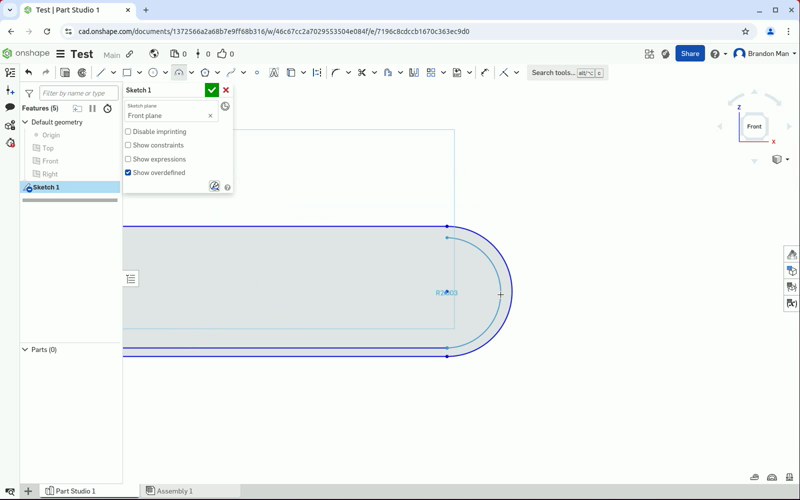
scroll(6)
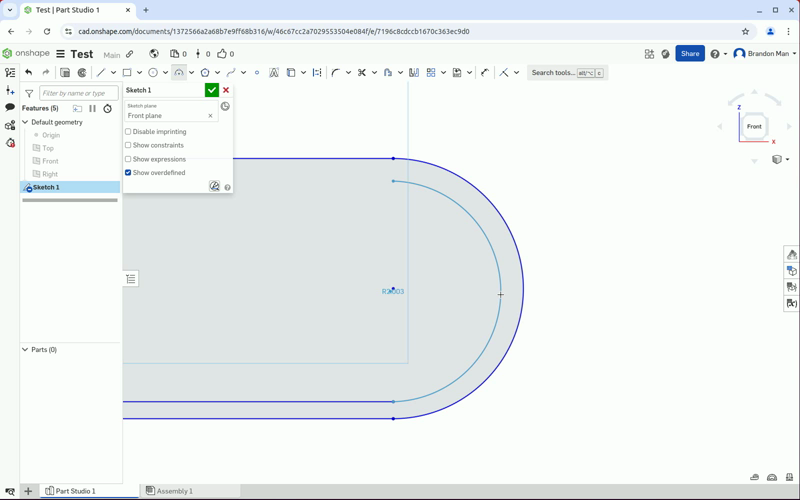
click(500, 294)
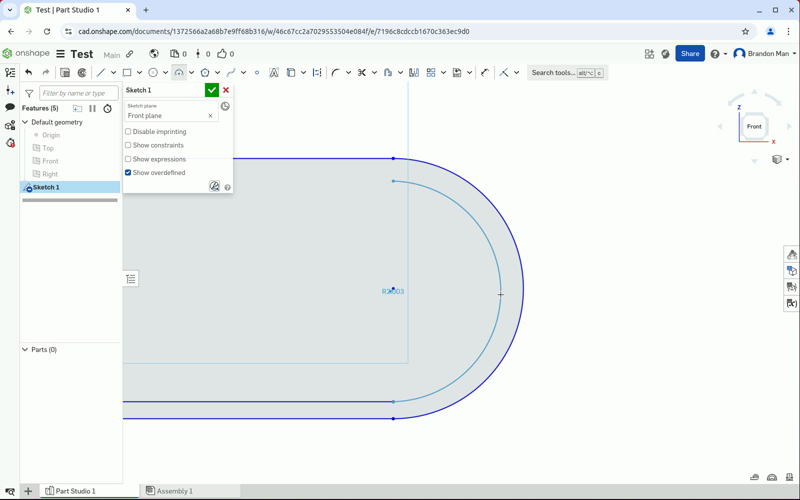
scroll(-6)
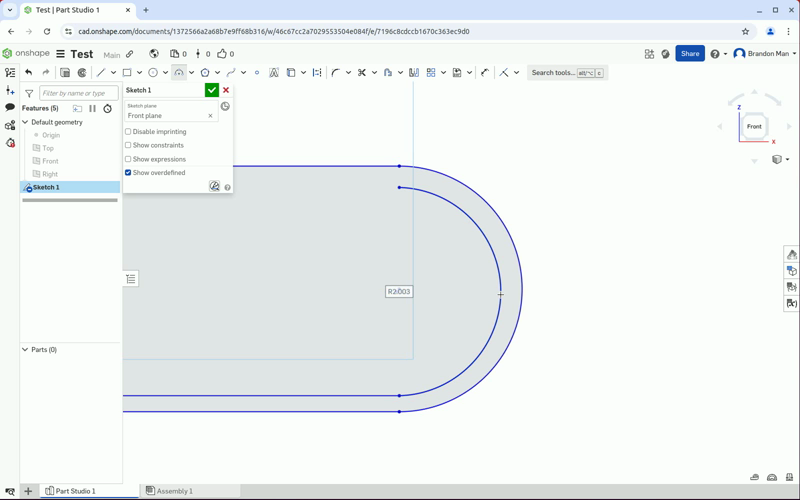
scroll(-6)
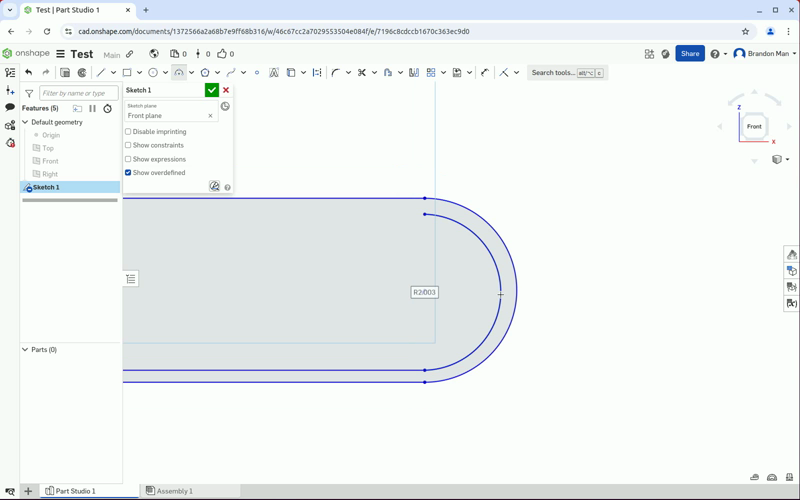
scroll(-6)
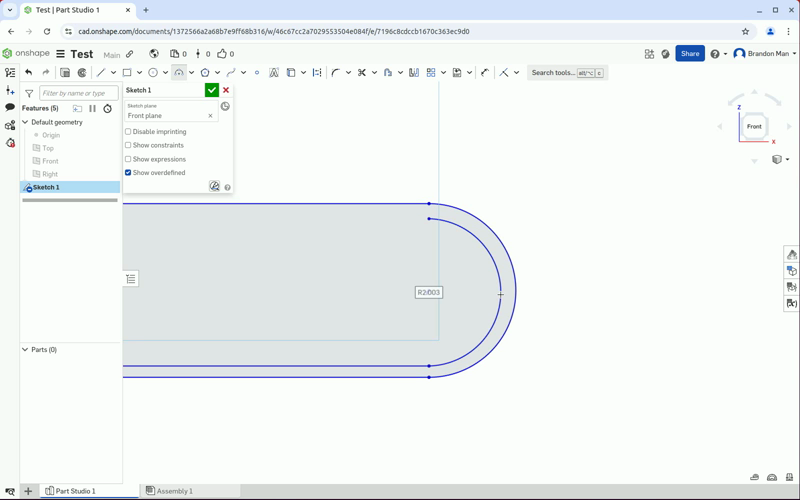
scroll(-6)
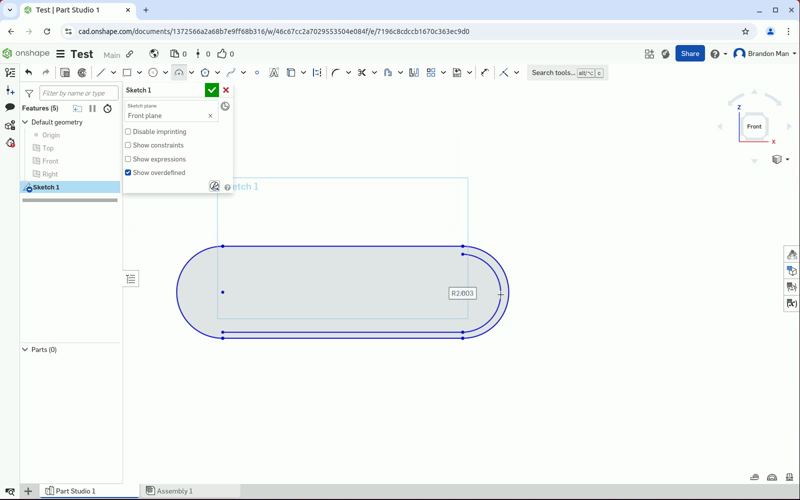
scroll(-6)
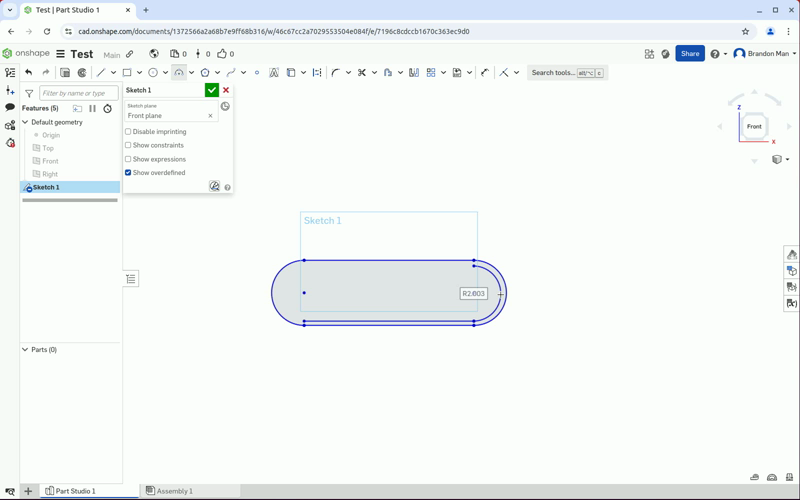
scroll(-6)
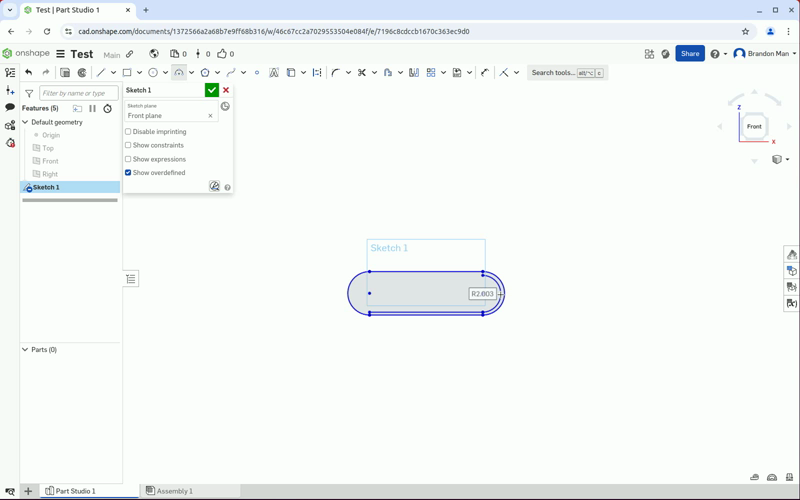
scroll(-6)
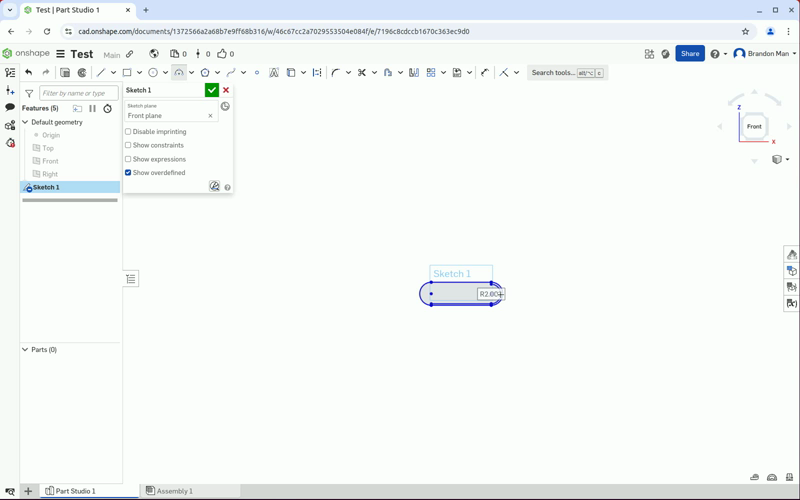
key_up(shift)
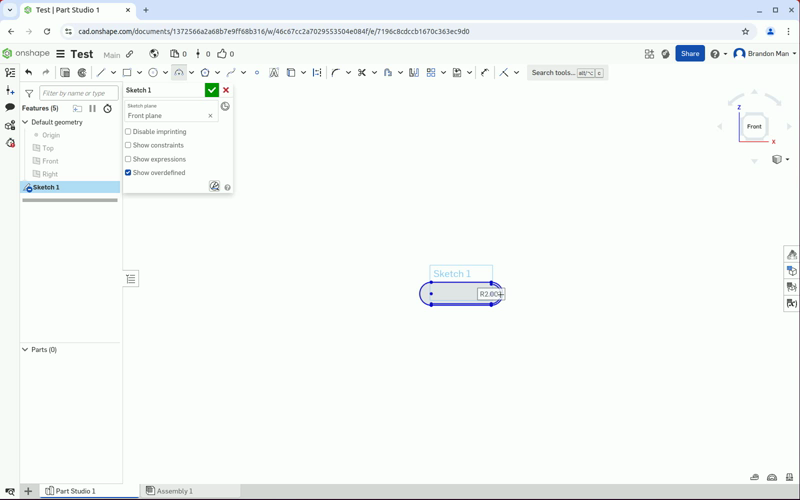
key(esc)
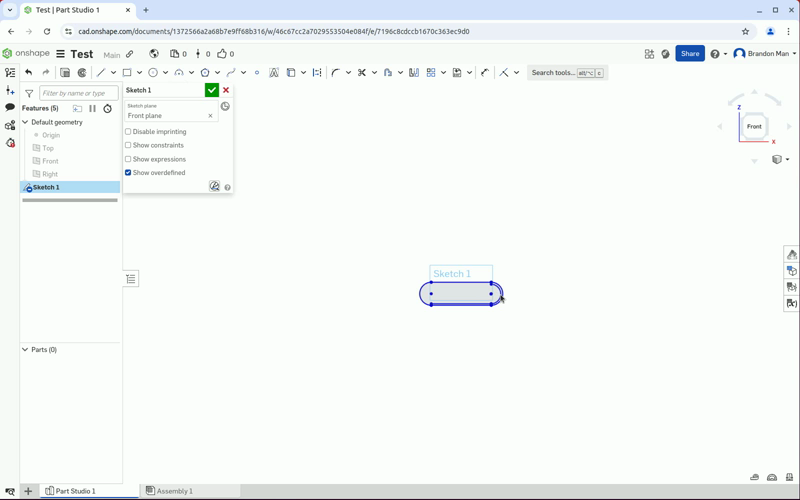
key(l)
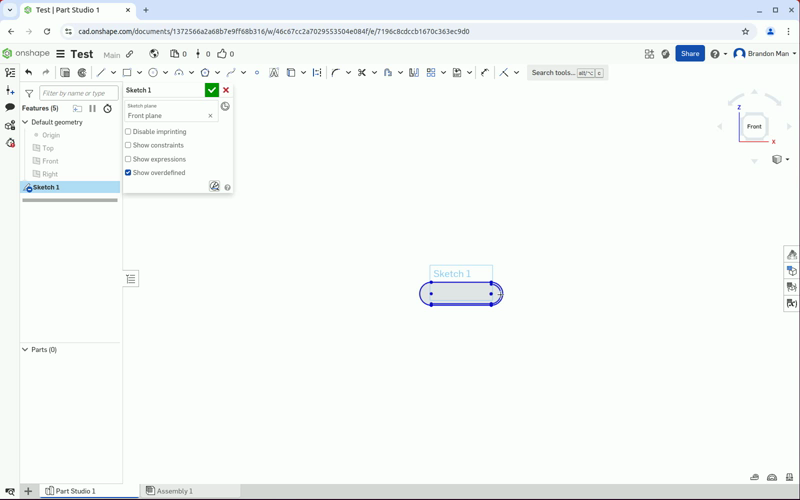
mouse_move(491, 284)
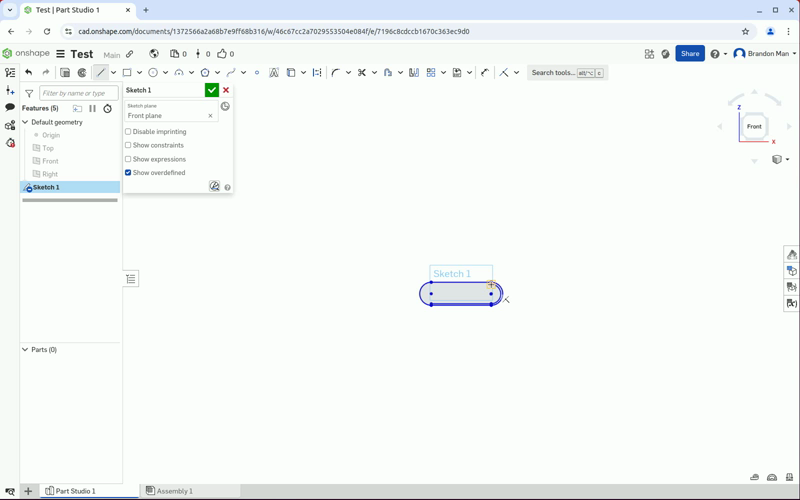
scroll(6)
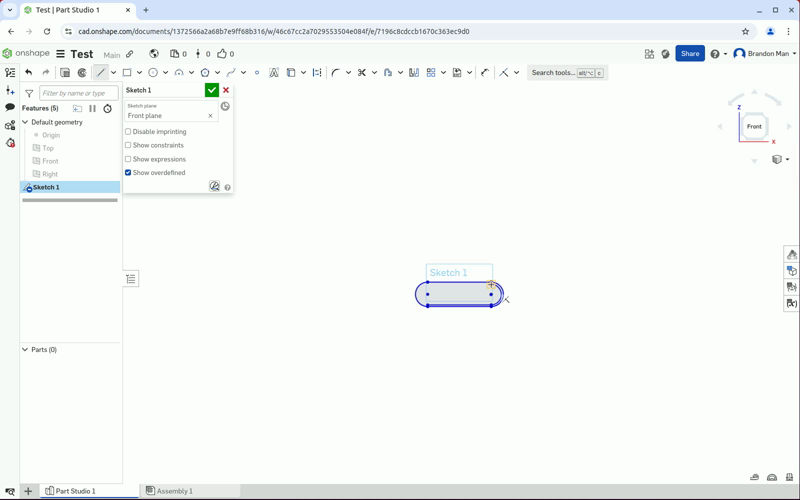
scroll(6)
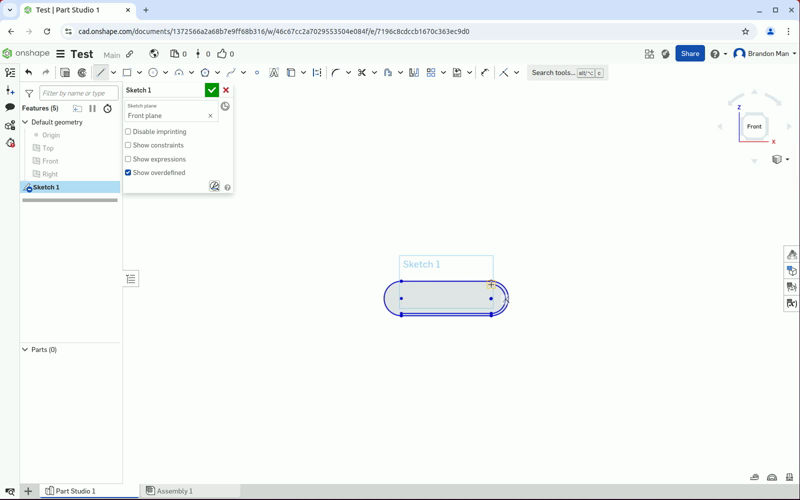
scroll(6)
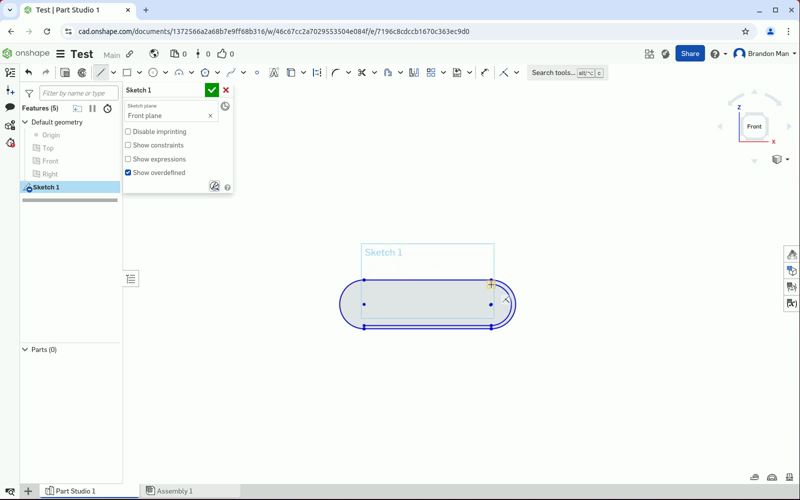
scroll(6)
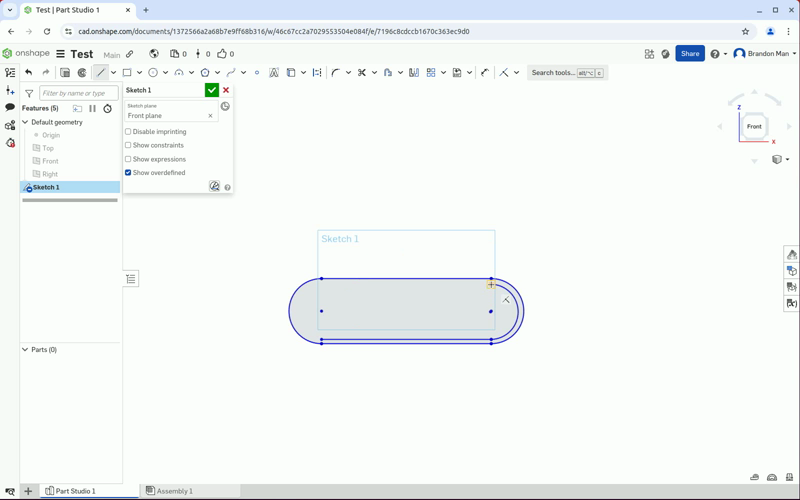
scroll(6)
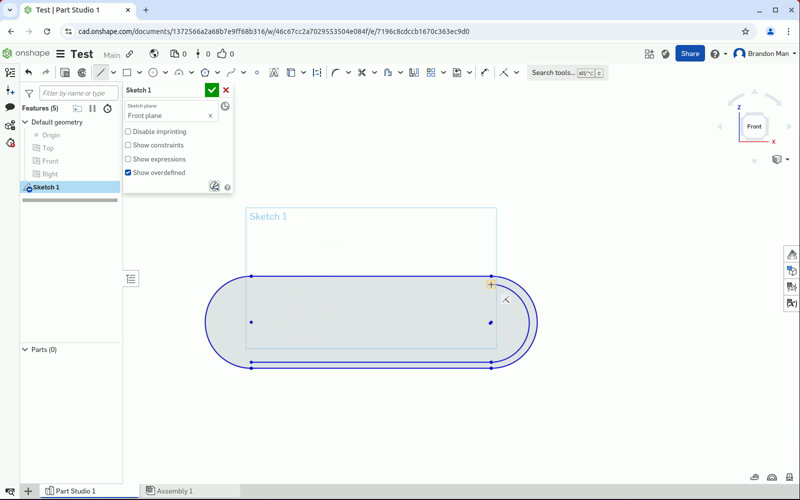
scroll(6)
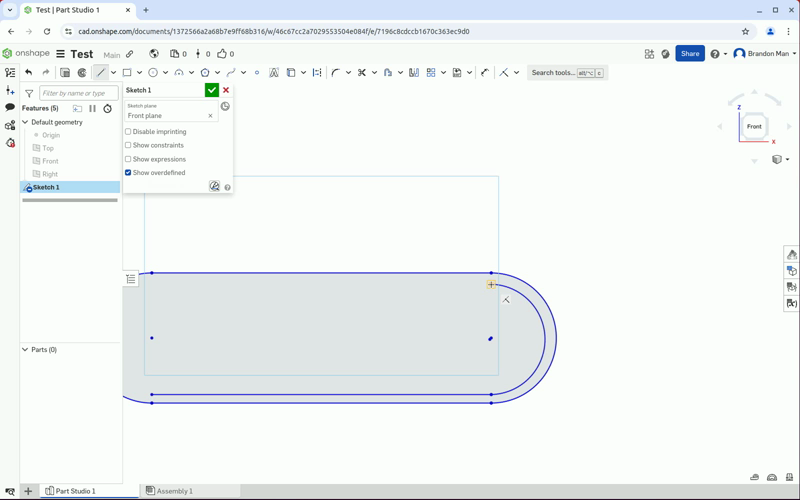
scroll(6)
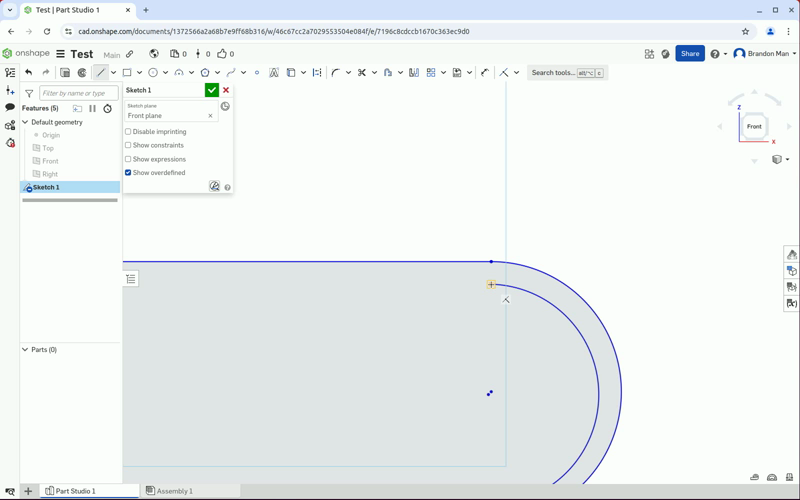
click(491, 284)
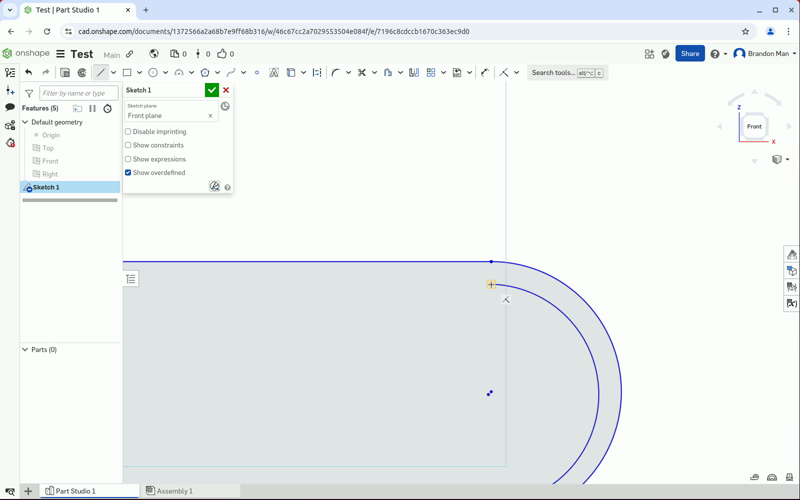
scroll(-6)
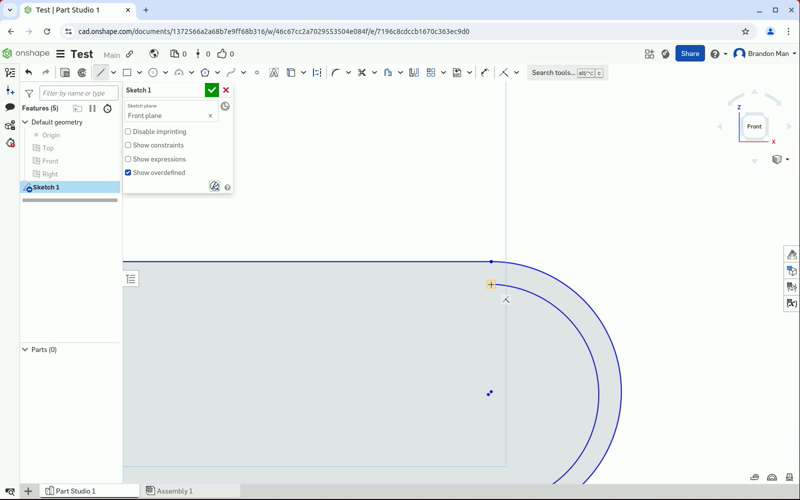
scroll(-6)
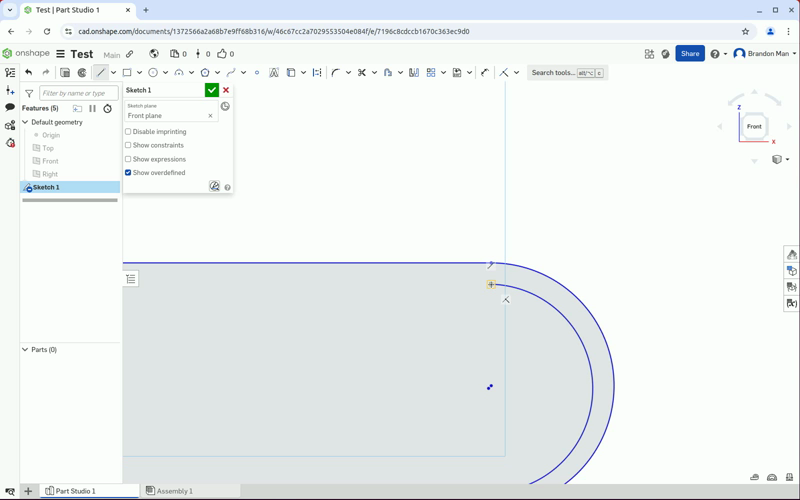
scroll(-6)
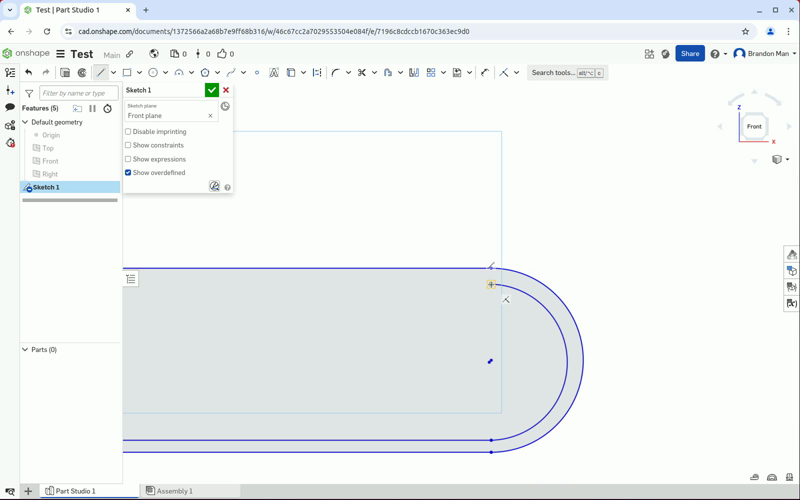
scroll(-6)
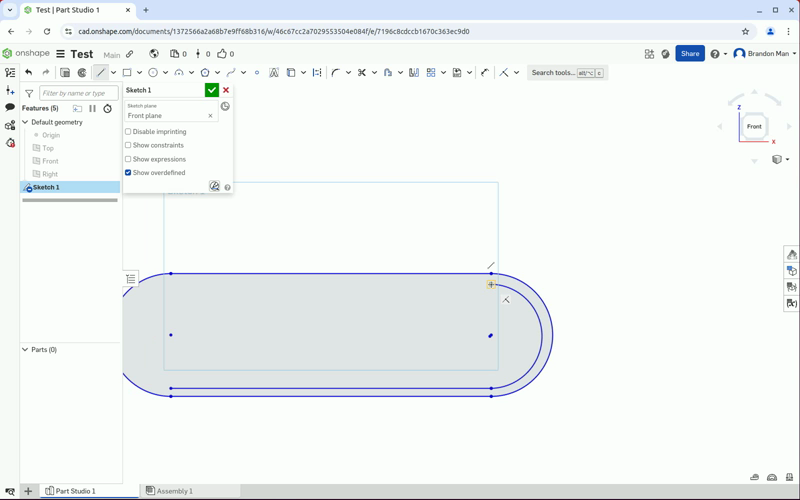
scroll(-6)
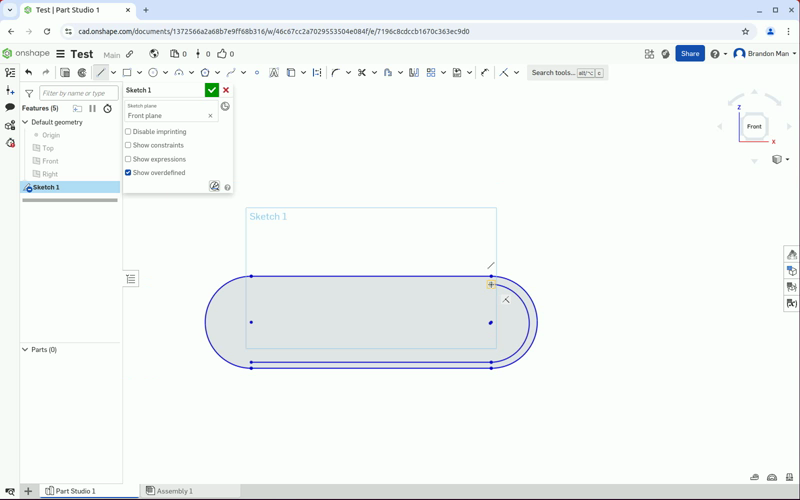
scroll(-6)
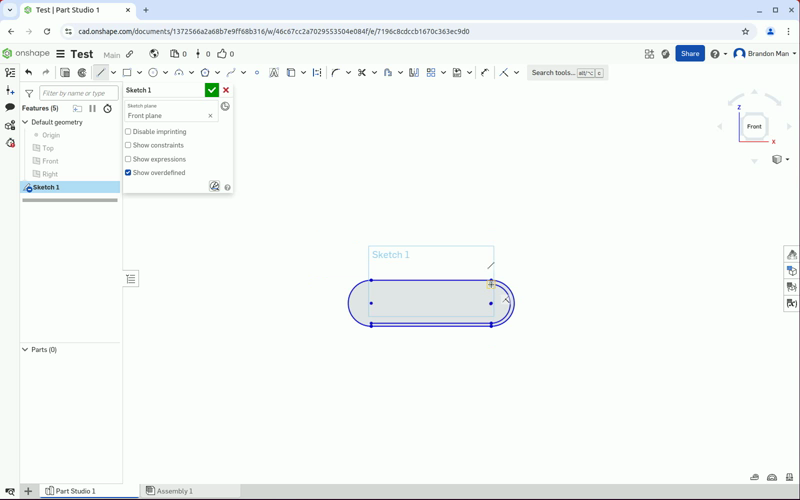
scroll(-6)
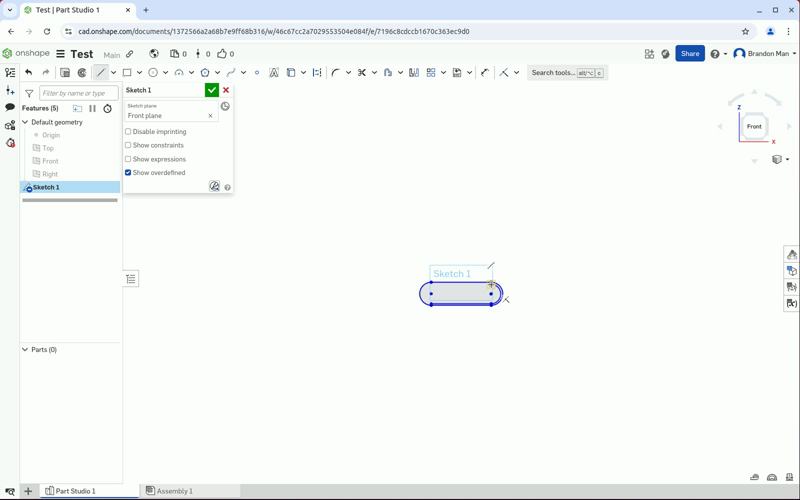
key_down(shift)
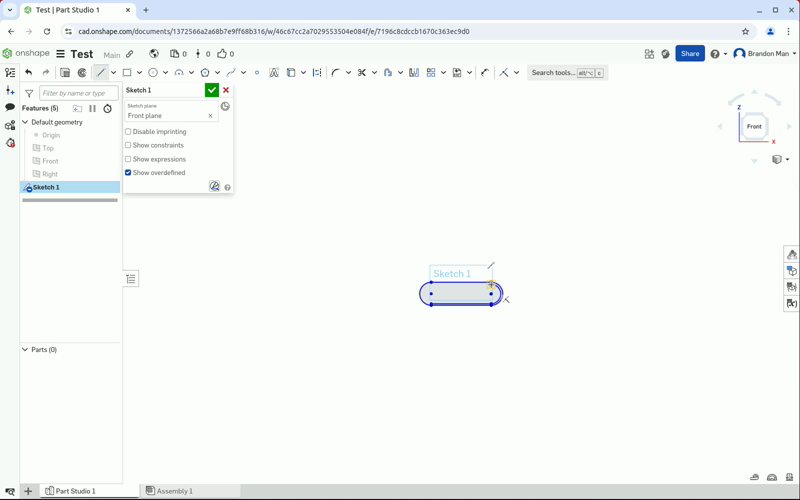
mouse_move(521, 284)
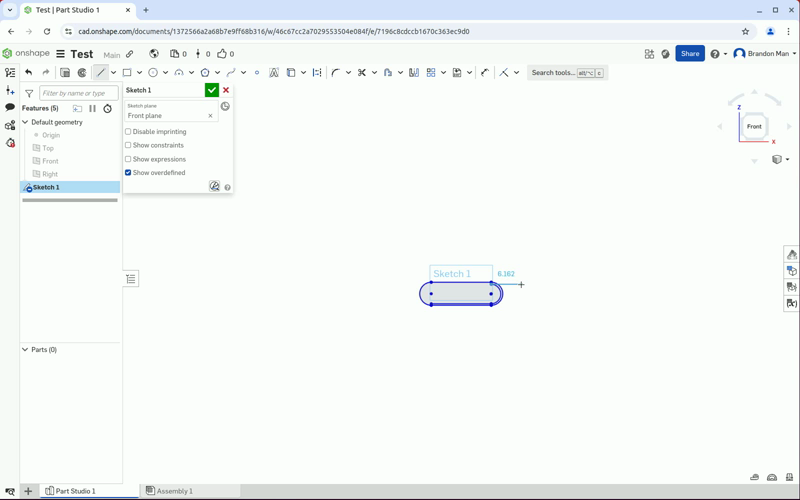
mouse_move(431, 284)
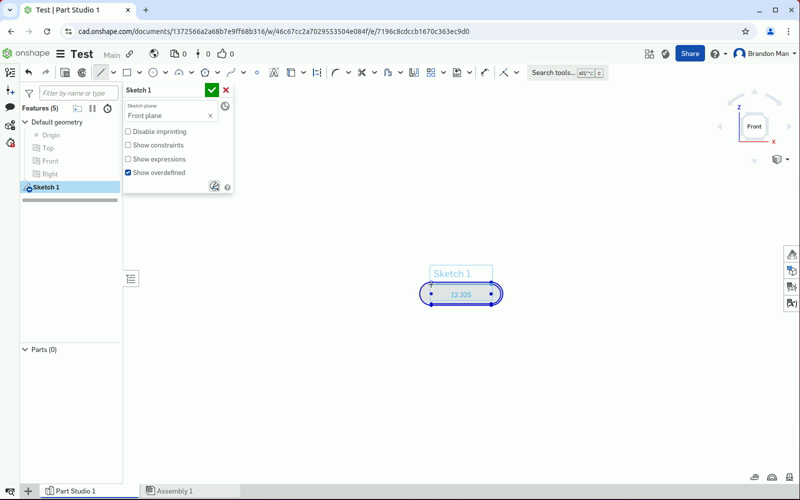
scroll(6)
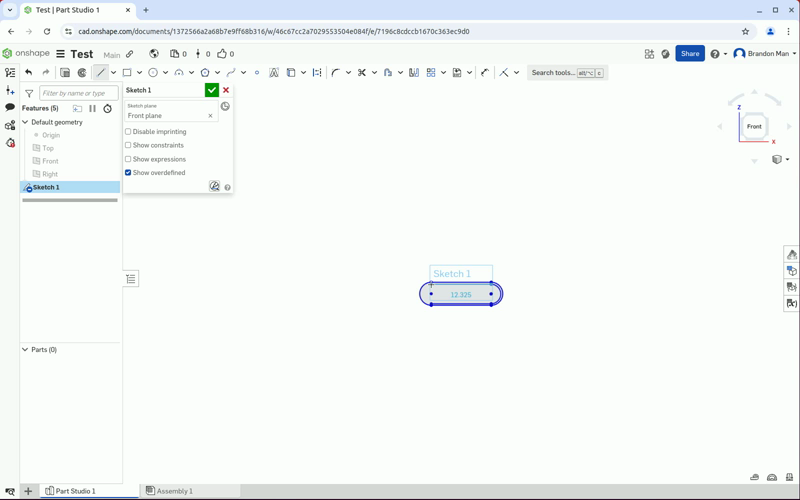
scroll(6)
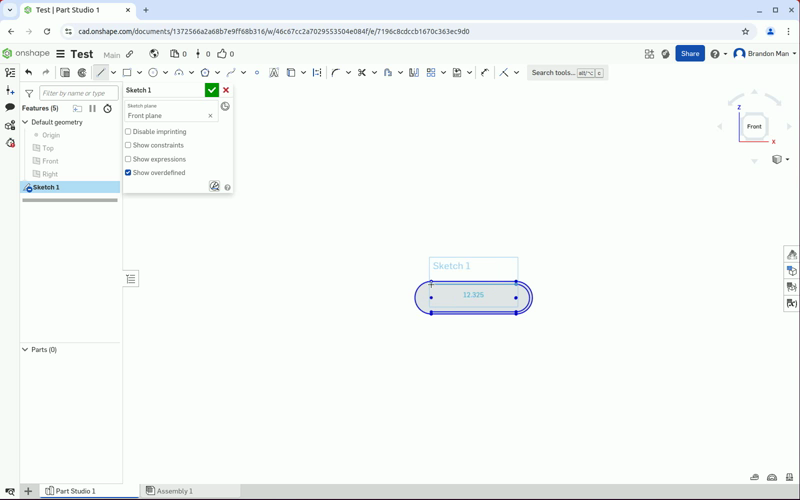
scroll(6)
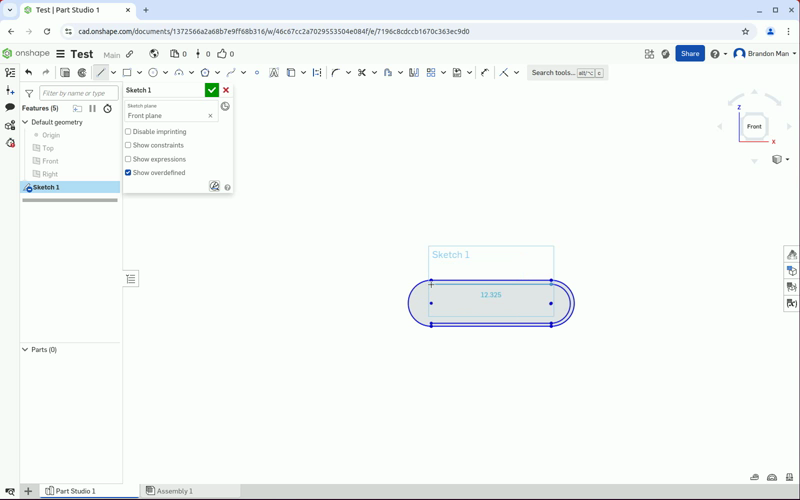
scroll(6)
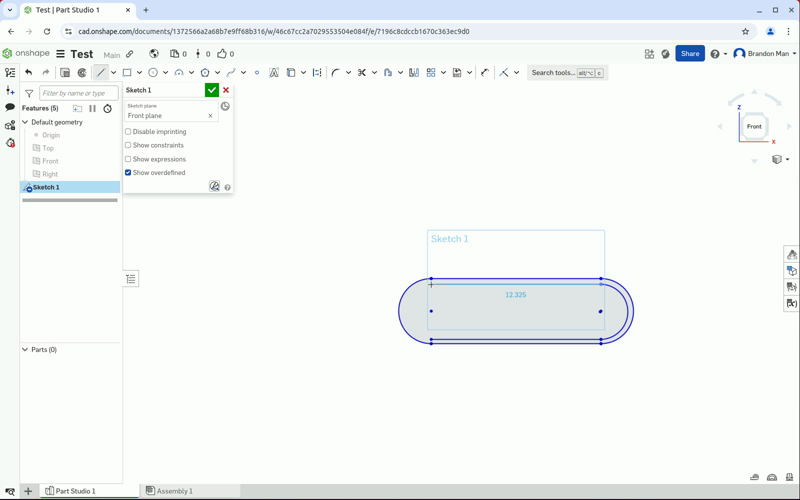
scroll(6)
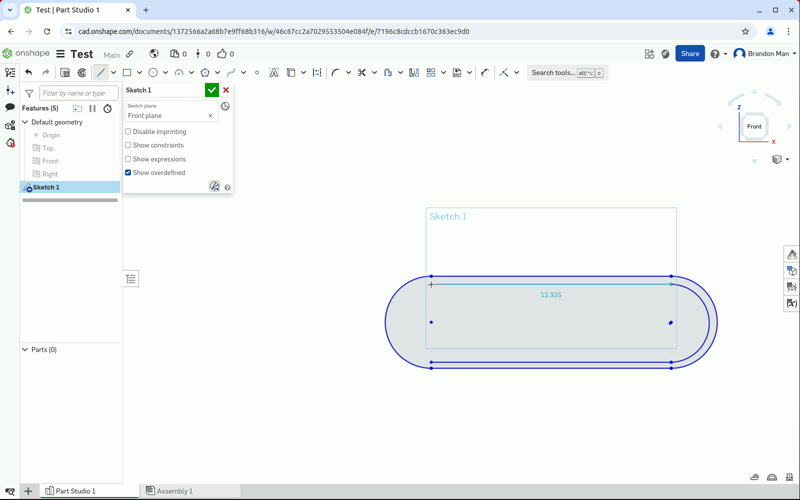
scroll(6)
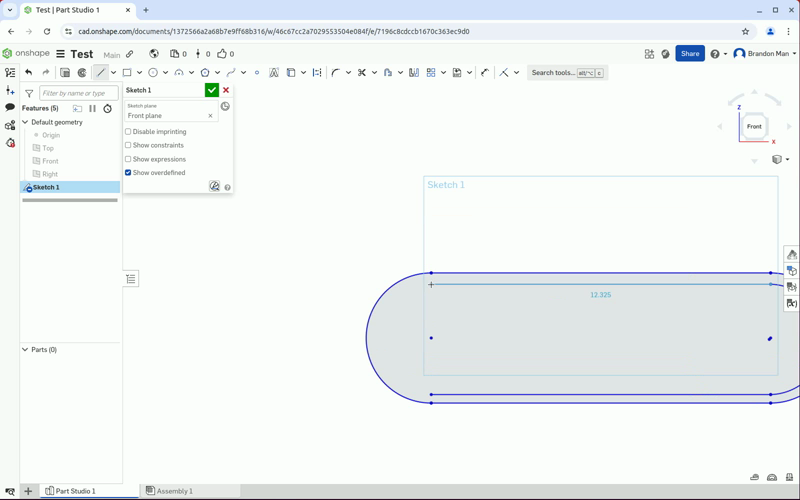
scroll(6)
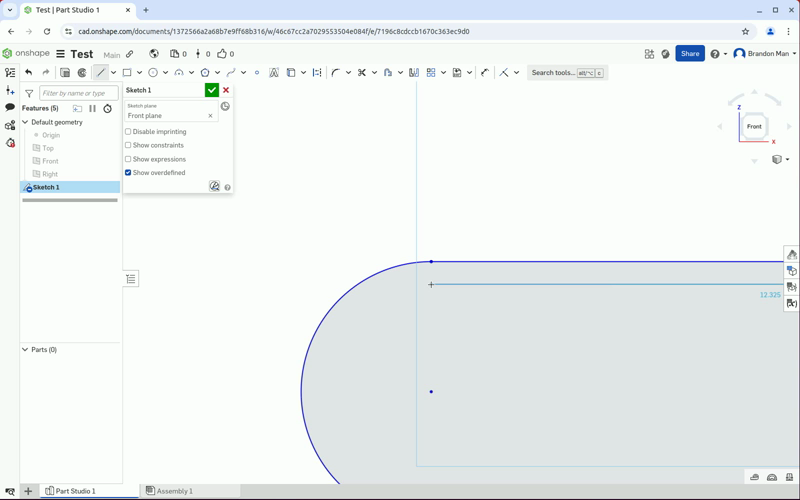
click(431, 284)
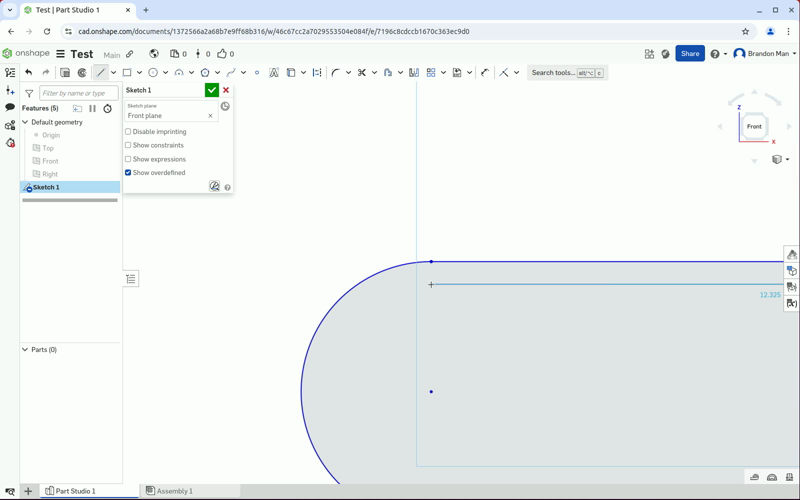
scroll(-6)
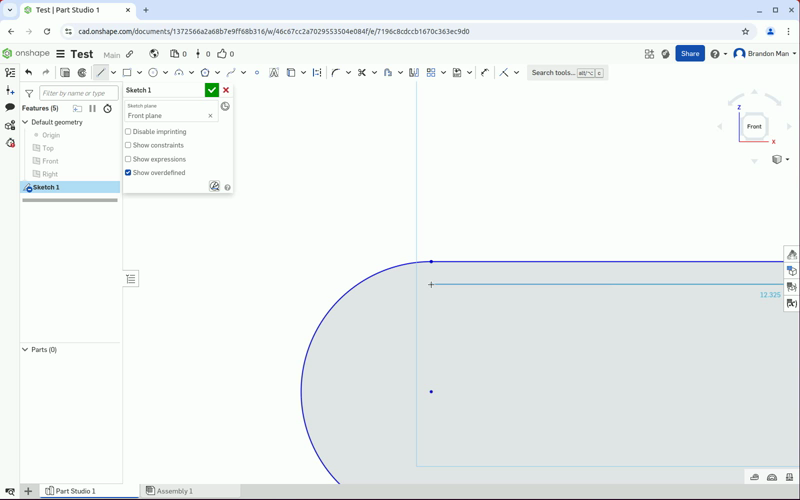
scroll(-6)
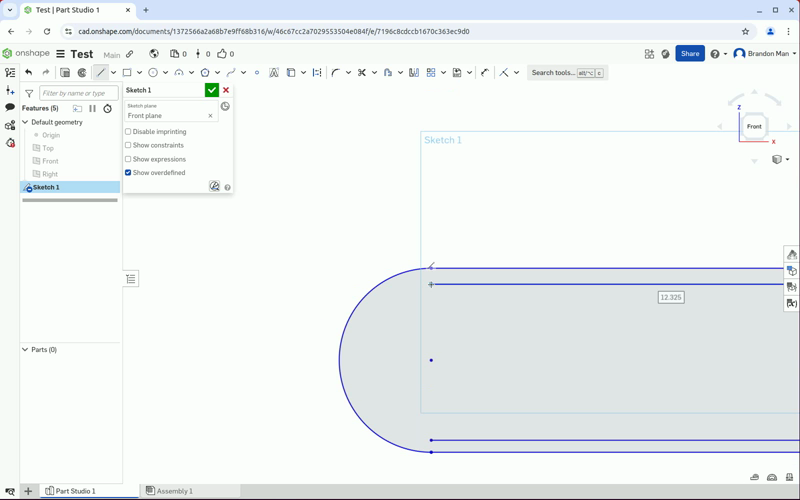
scroll(-6)
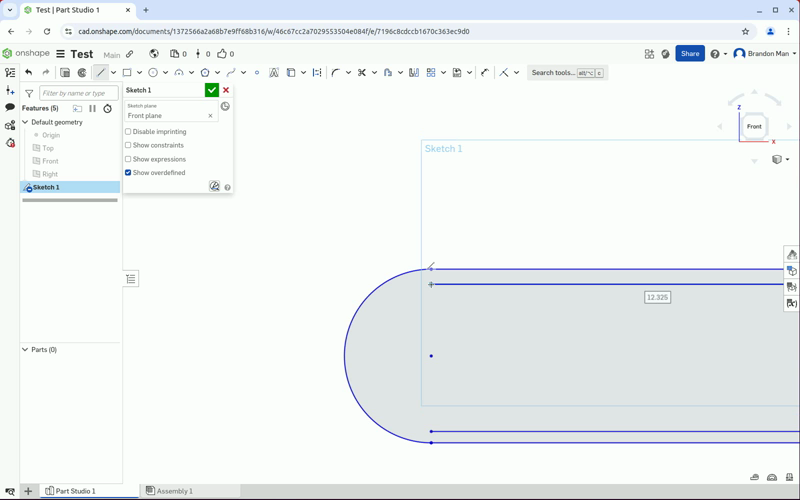
scroll(-6)
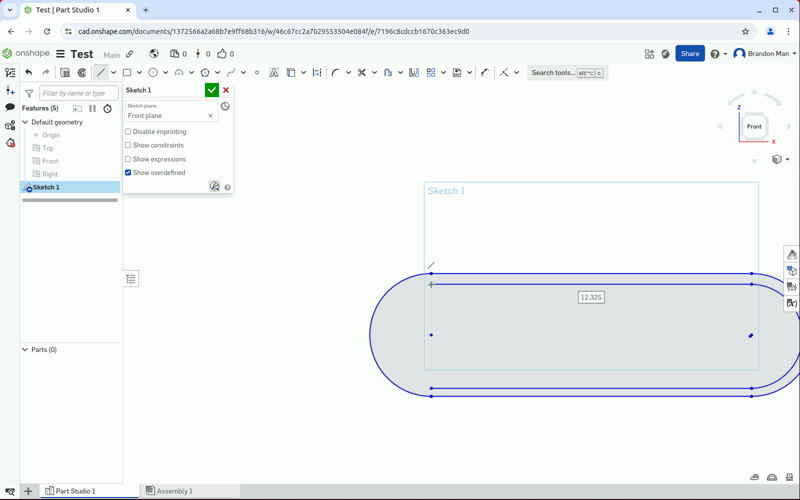
scroll(-6)
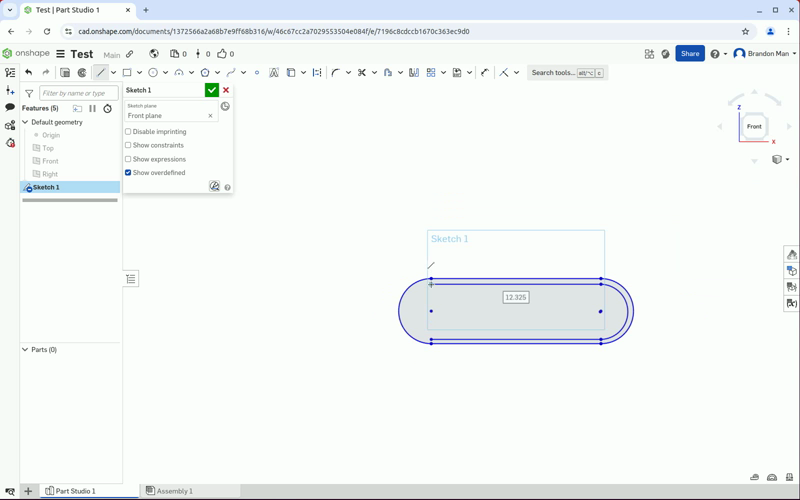
scroll(-6)
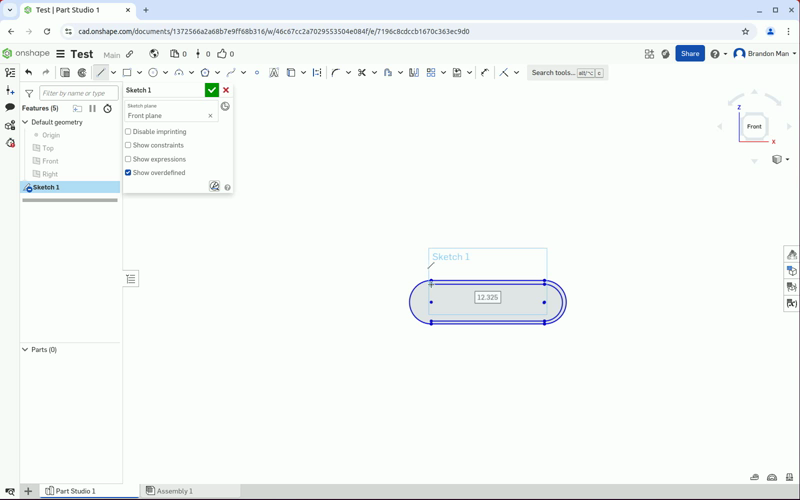
scroll(-6)
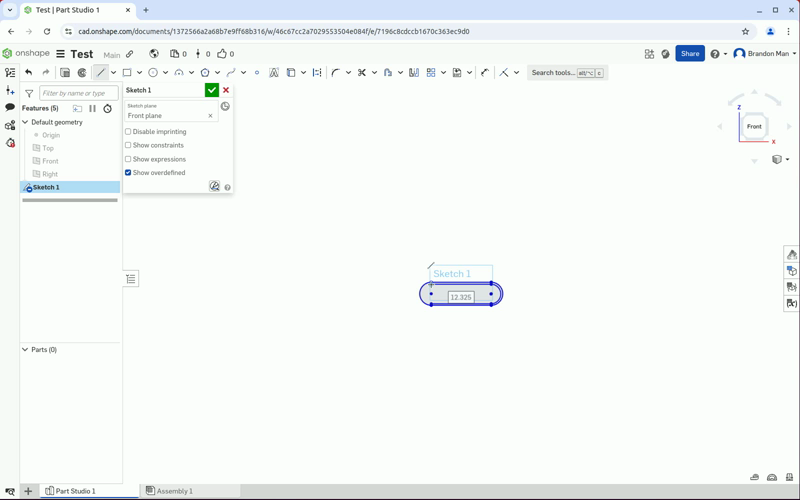
key_up(shift)
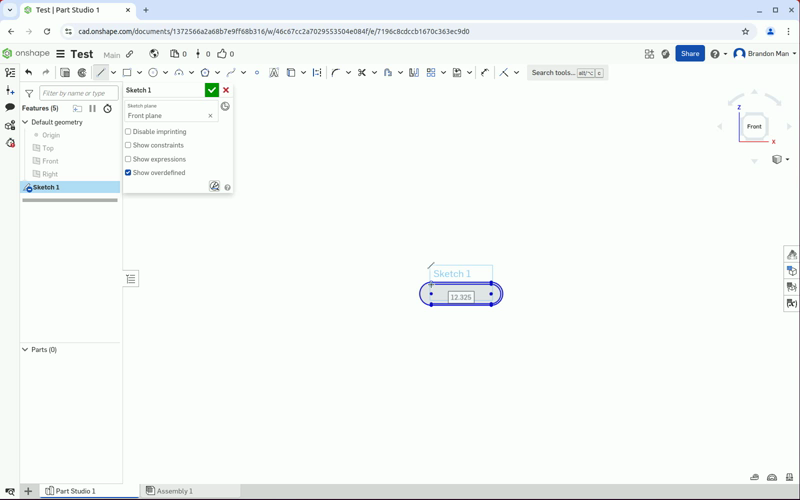
key(esc)
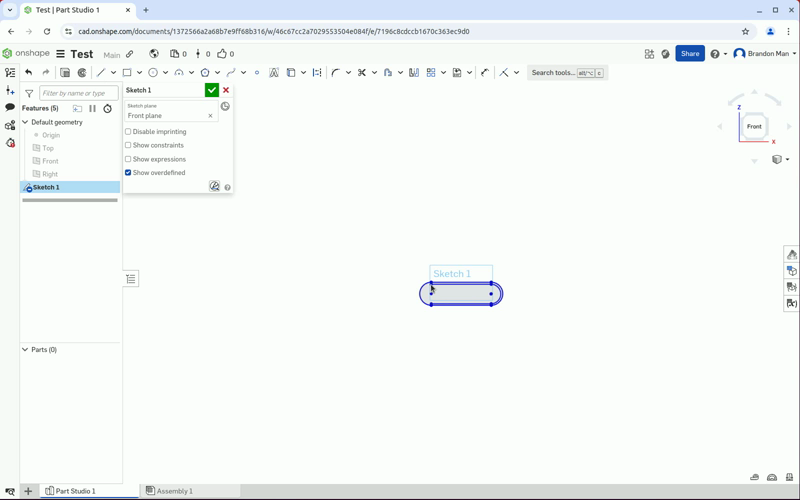
key(a)
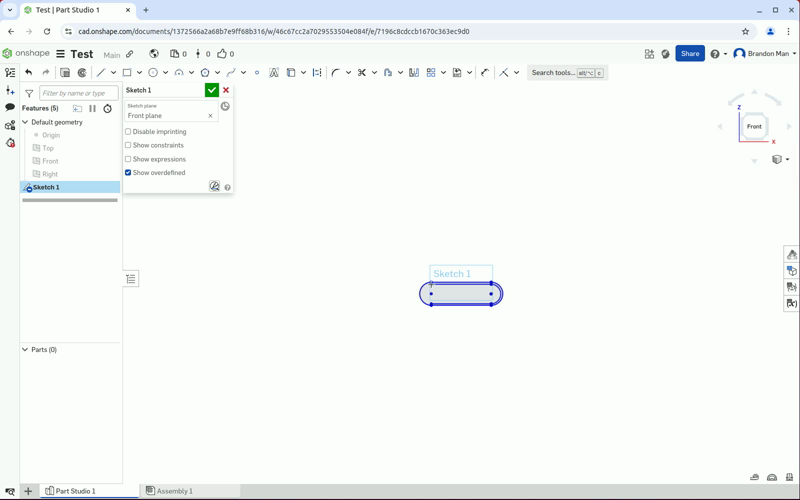
mouse_move(431, 284)
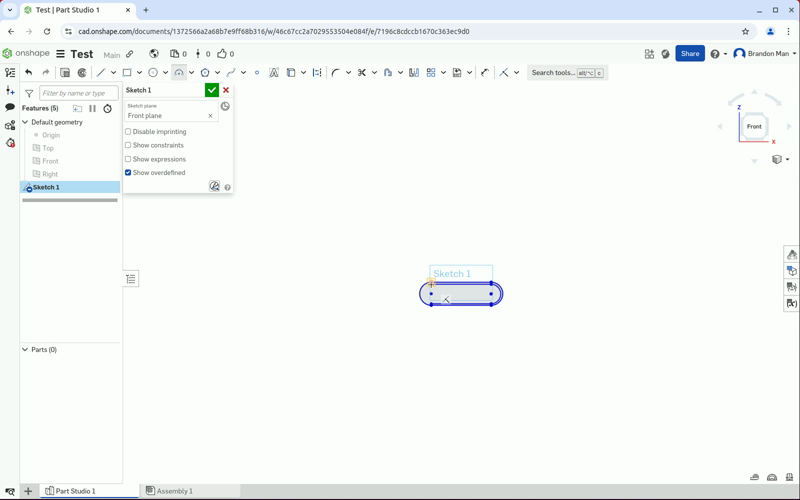
scroll(6)
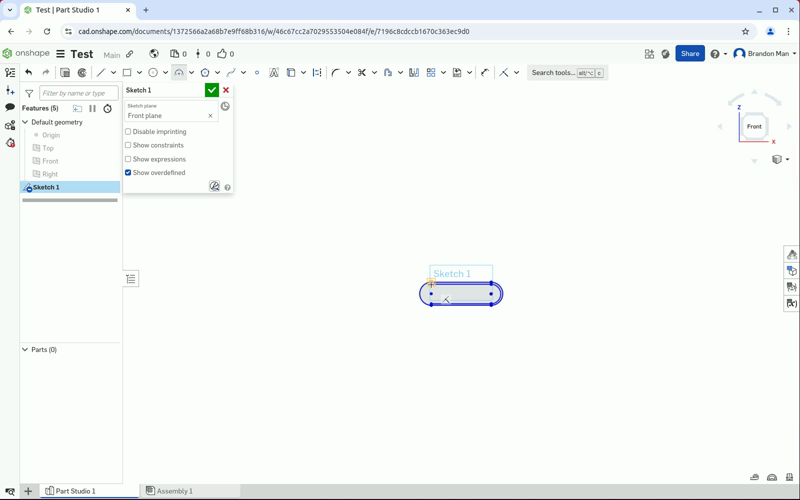
scroll(6)
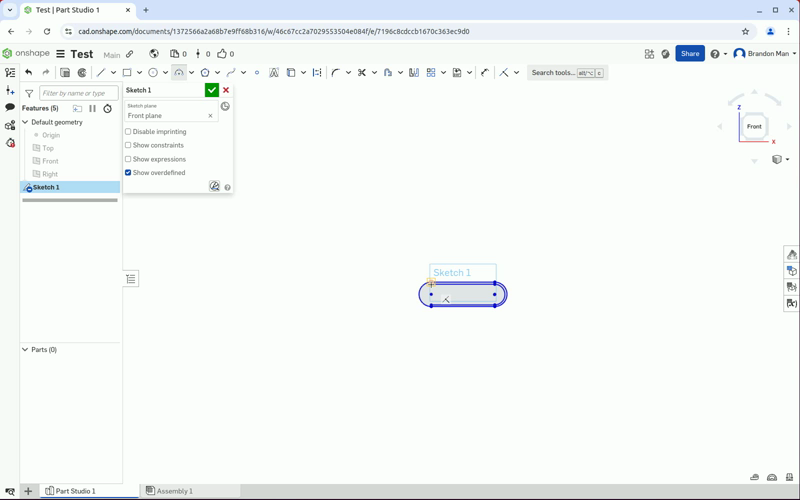
scroll(6)
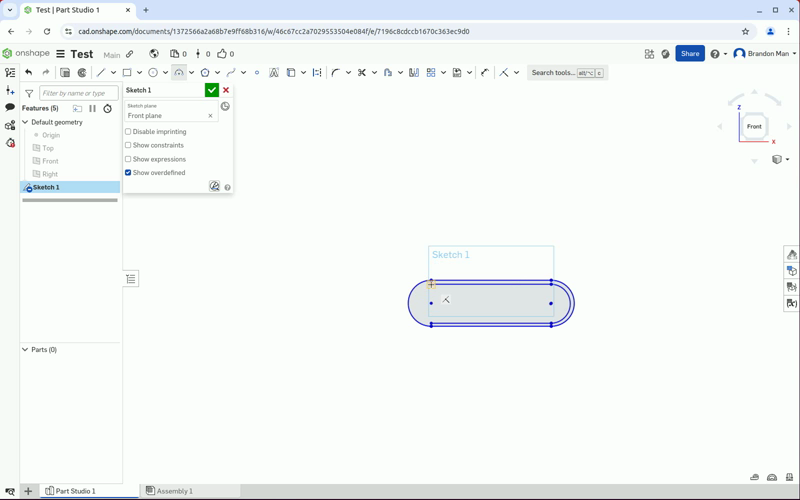
scroll(6)
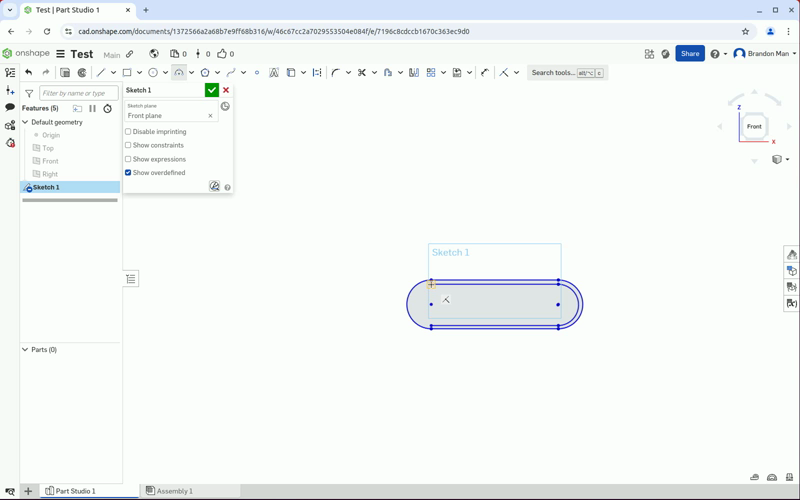
scroll(6)
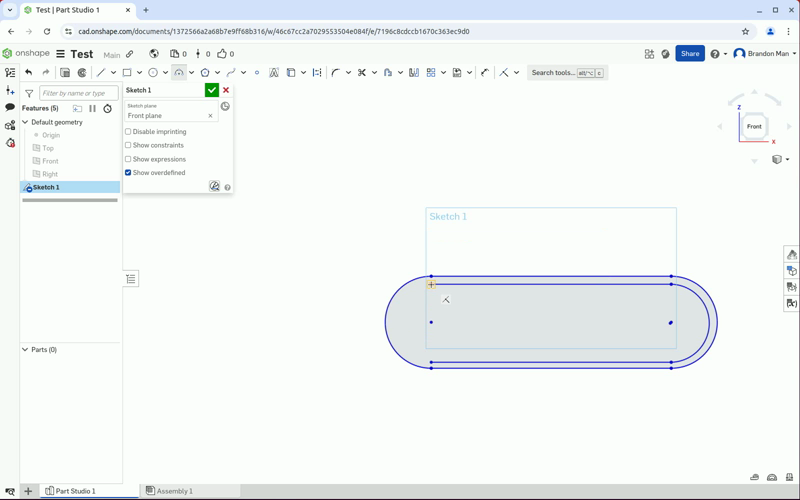
scroll(6)
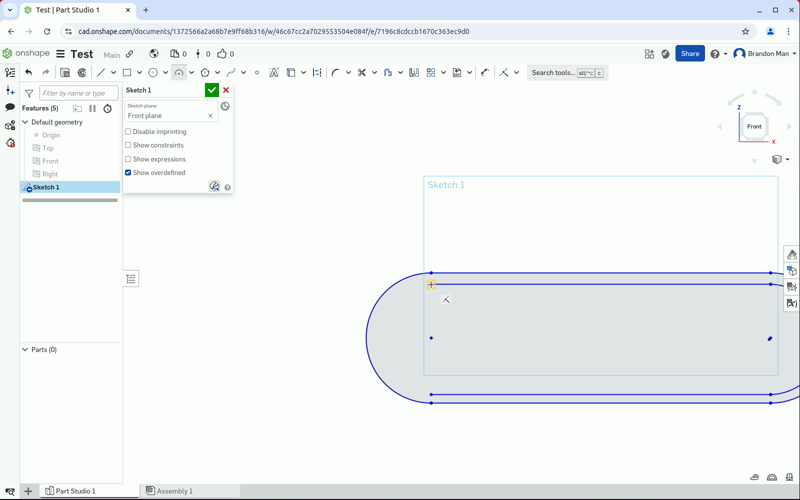
scroll(6)
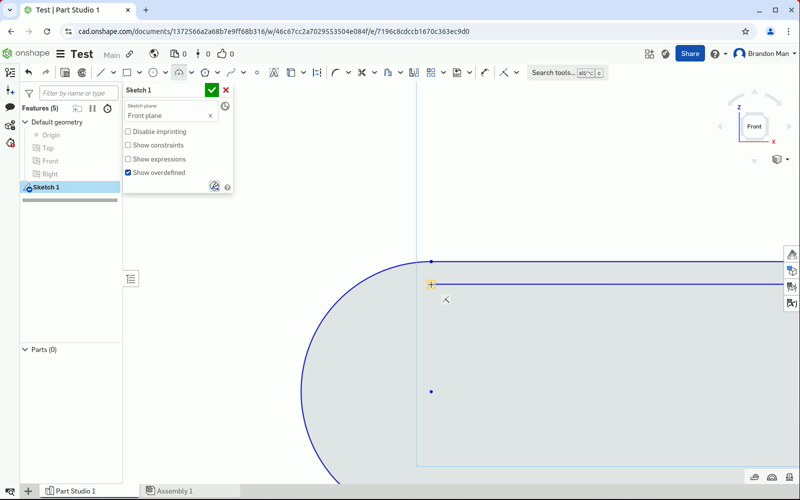
click(431, 284)
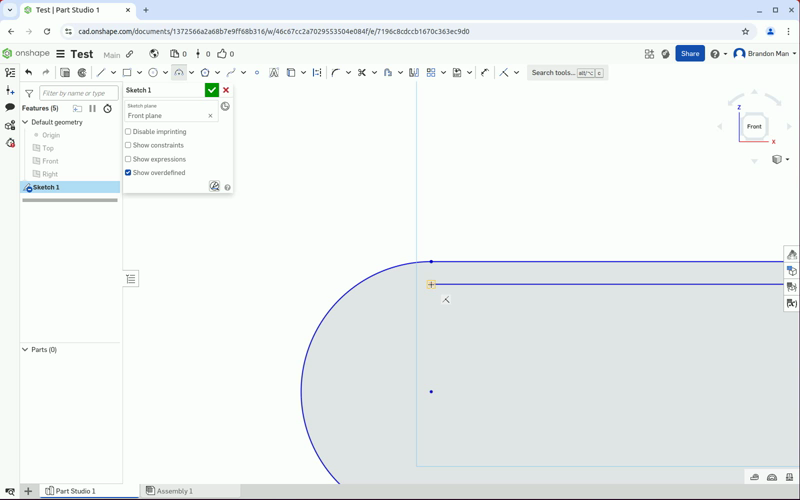
scroll(-6)
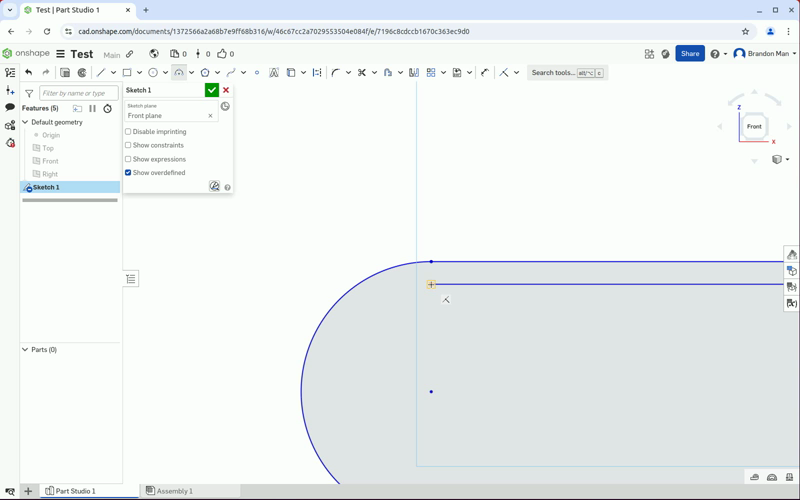
scroll(-6)
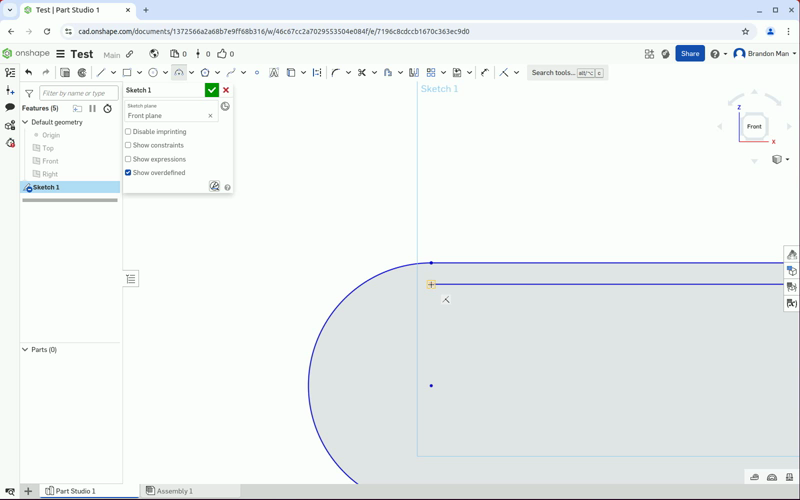
scroll(-6)
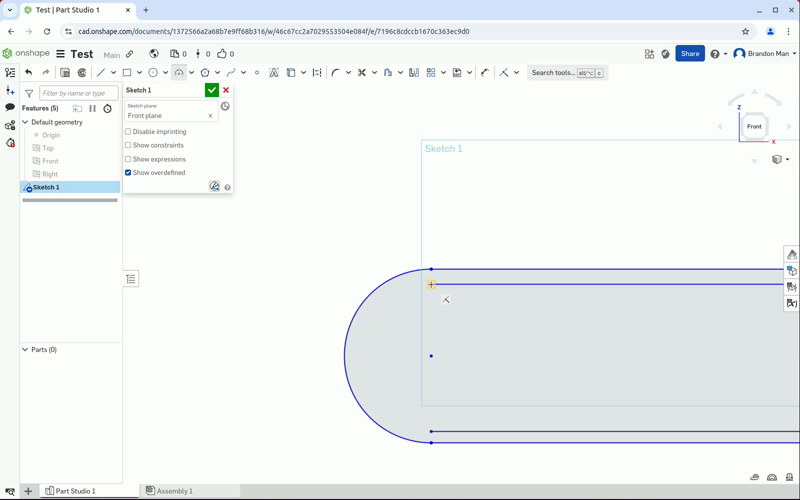
scroll(-6)
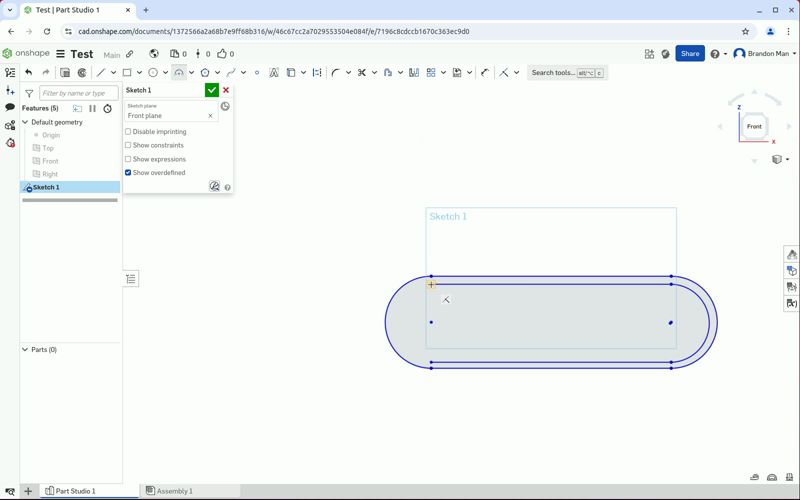
scroll(-6)
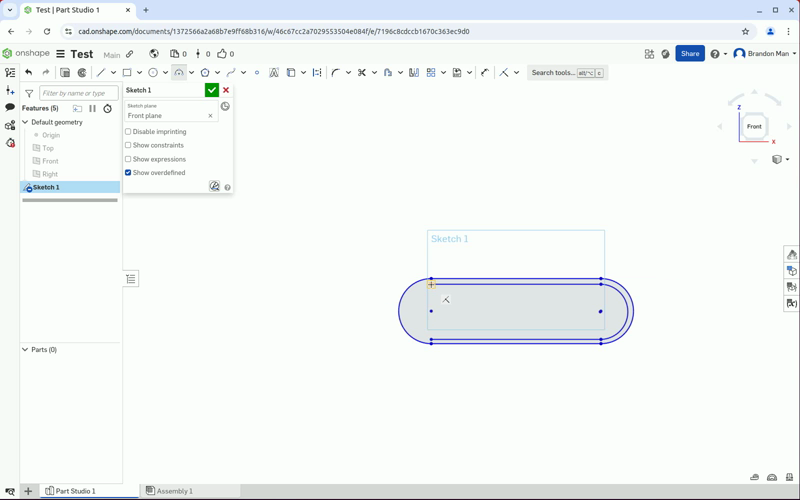
scroll(-6)
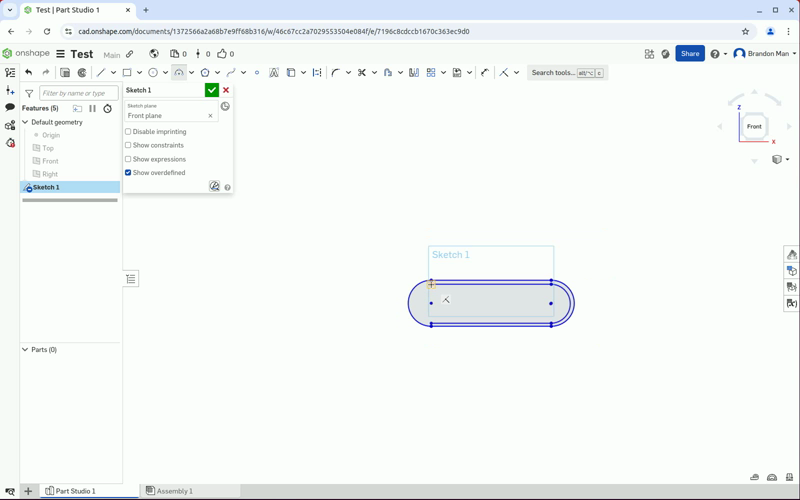
scroll(-6)
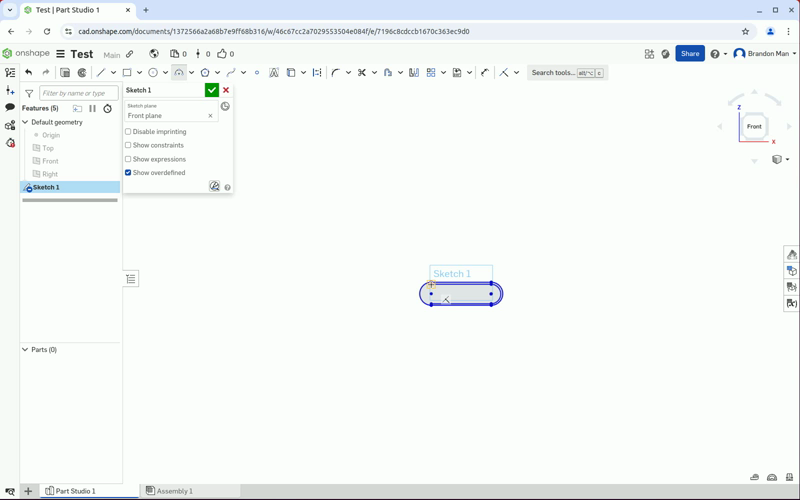
mouse_move(431, 303)
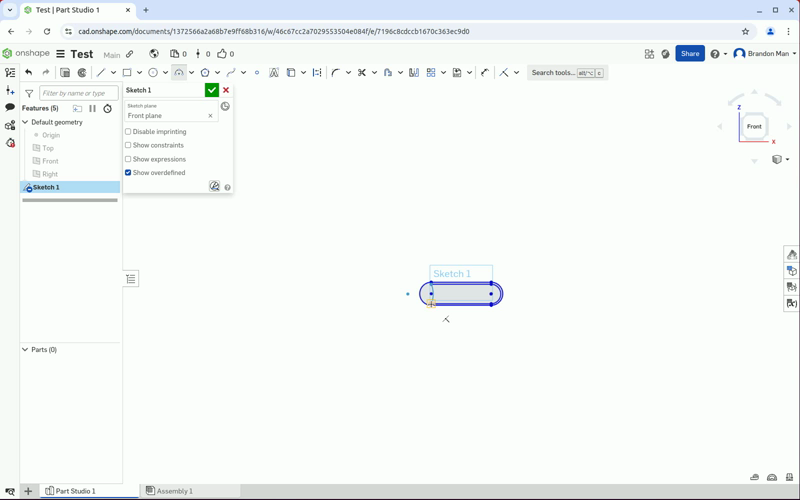
scroll(6)
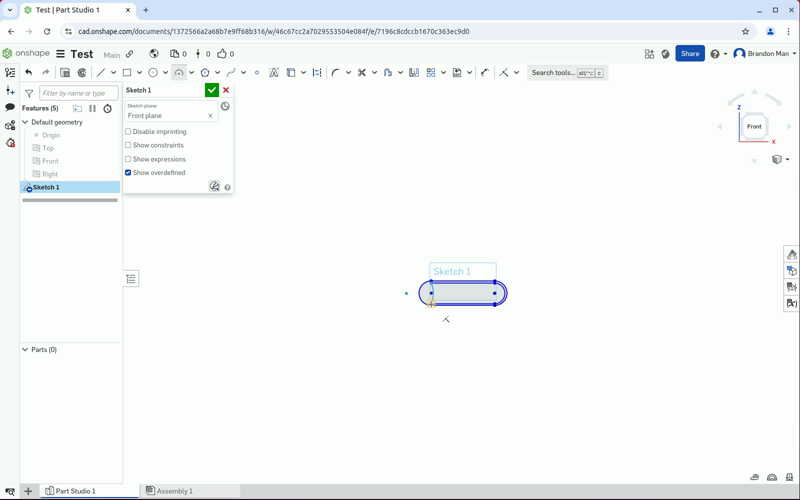
scroll(6)
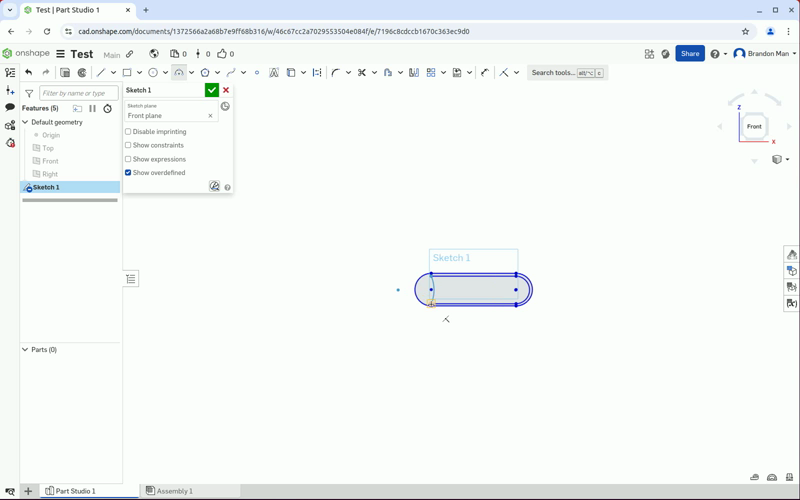
scroll(6)
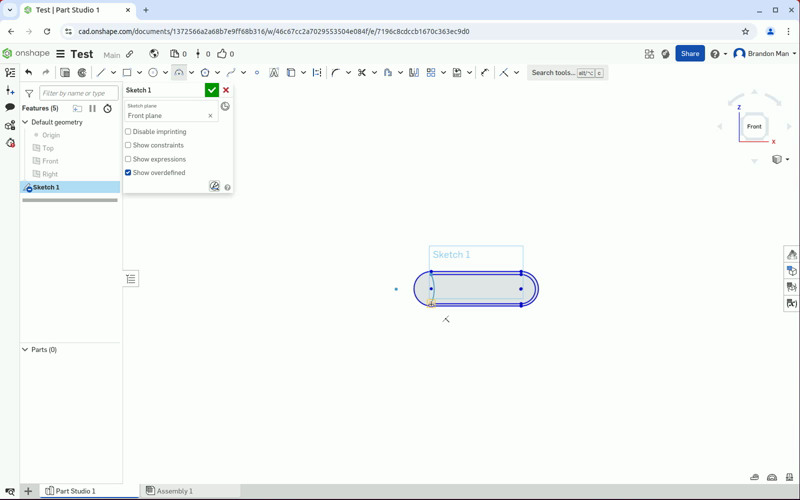
scroll(6)
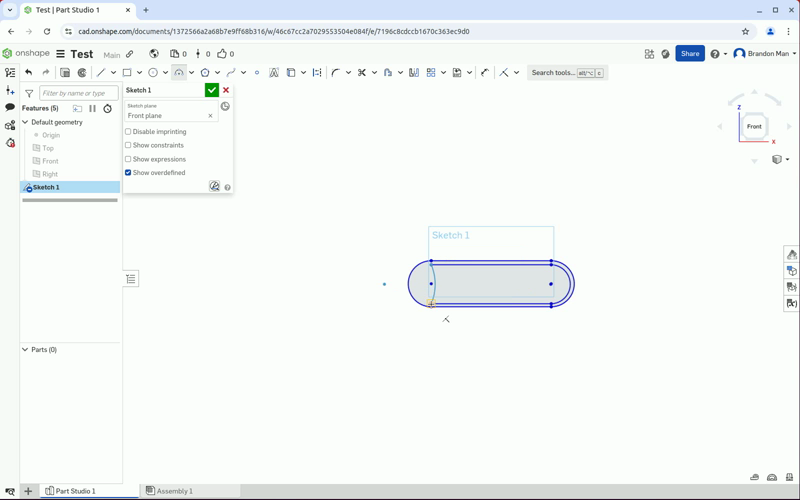
scroll(6)
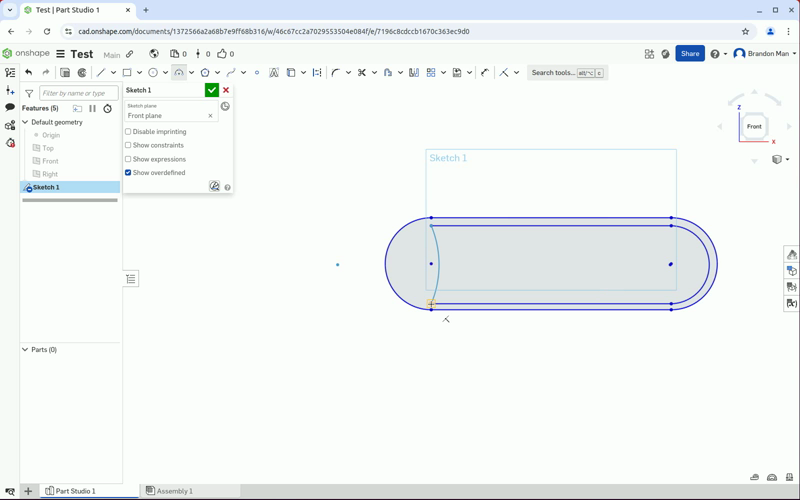
scroll(6)
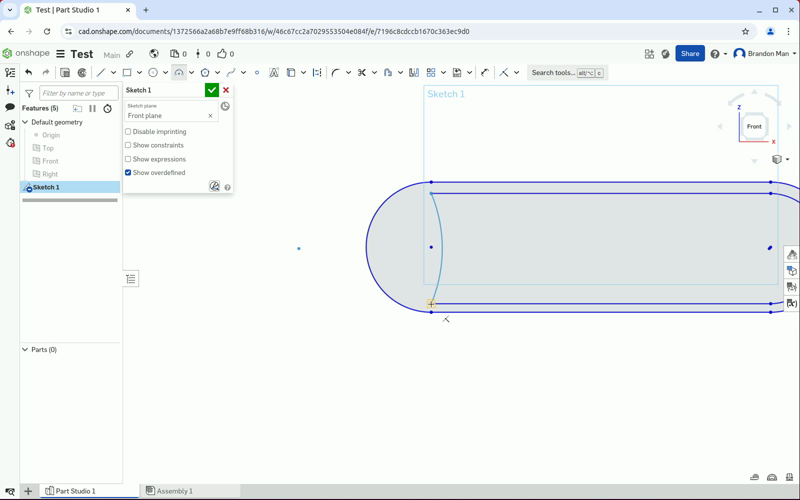
scroll(6)
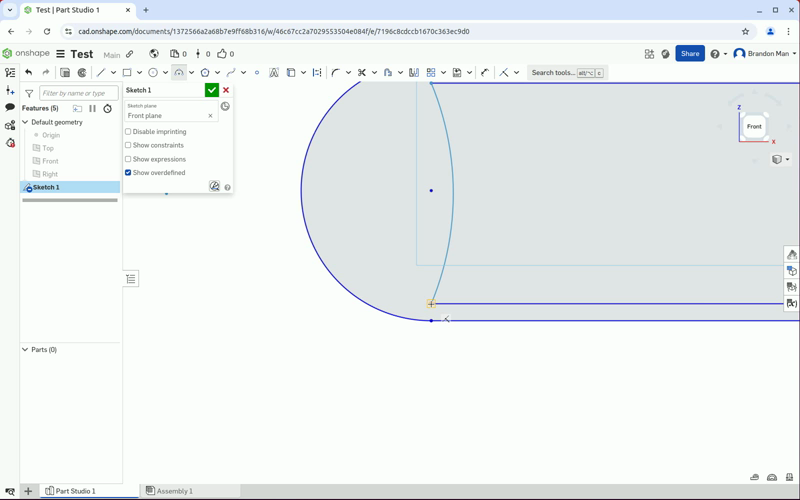
click(431, 303)
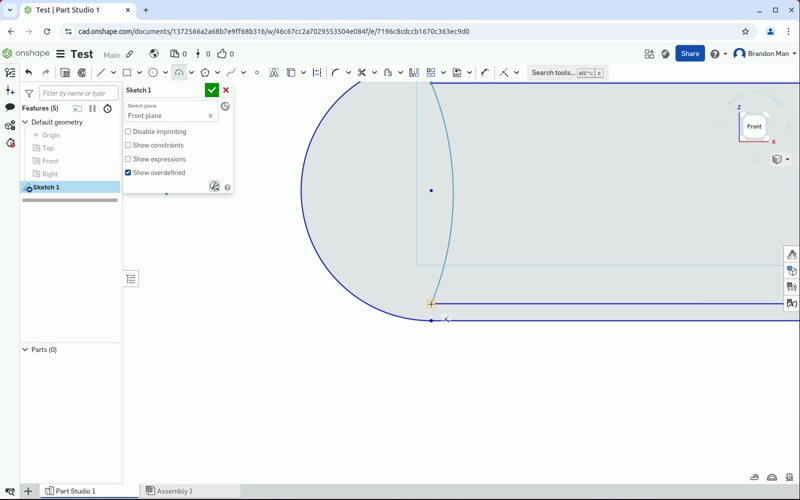
scroll(-6)
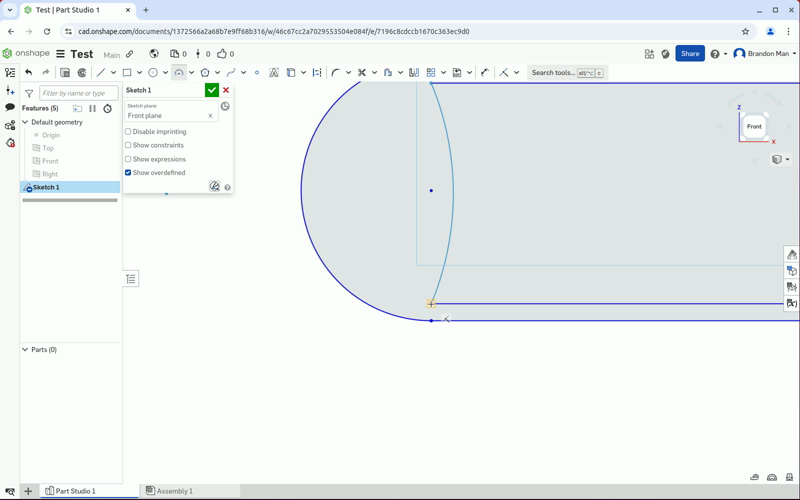
scroll(-6)
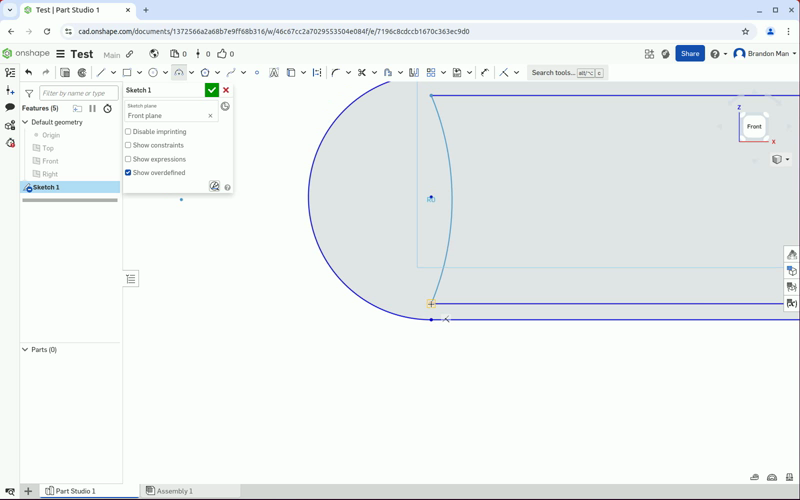
scroll(-6)
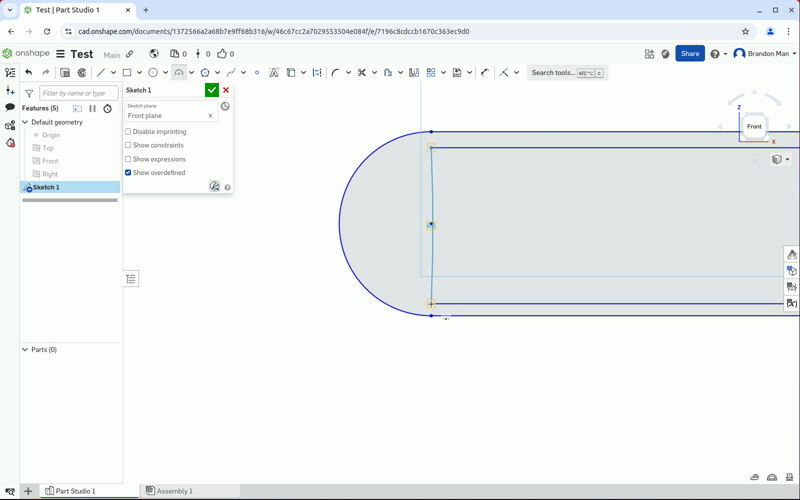
scroll(-6)
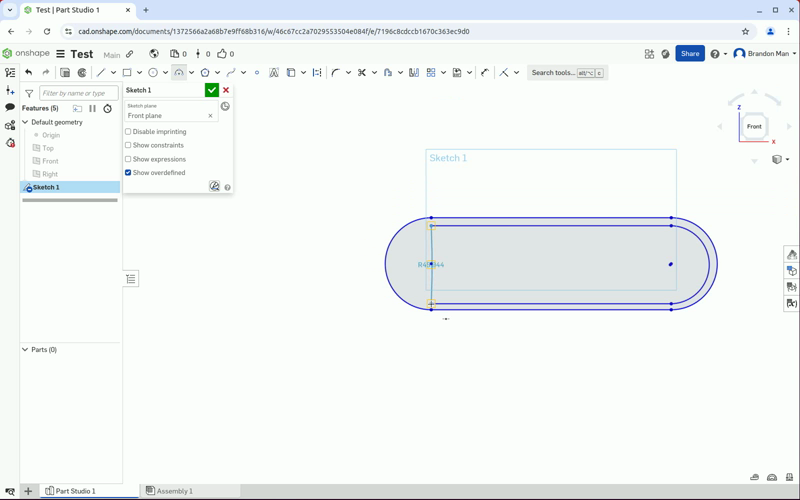
scroll(-6)
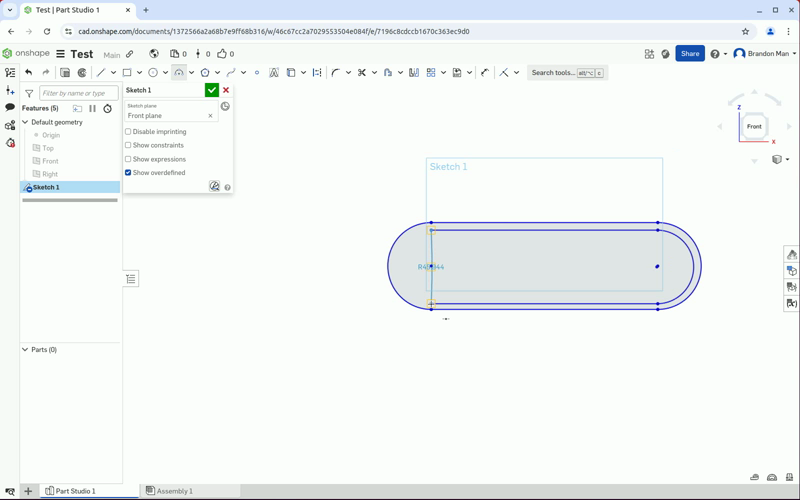
scroll(-6)
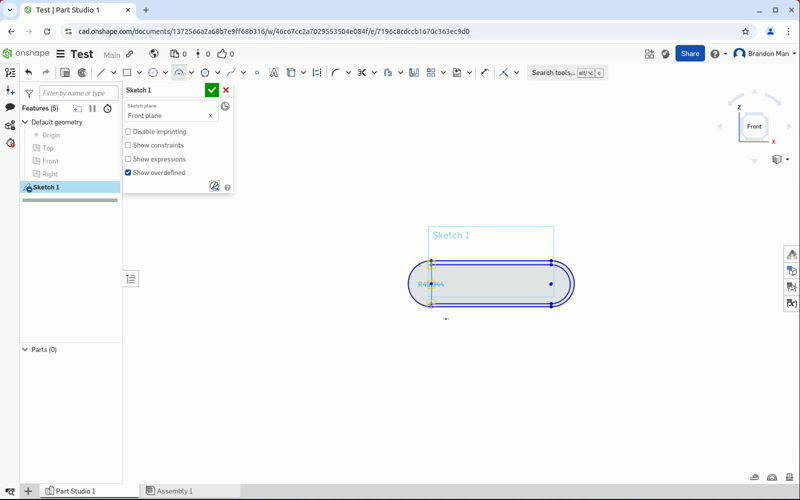
scroll(-6)
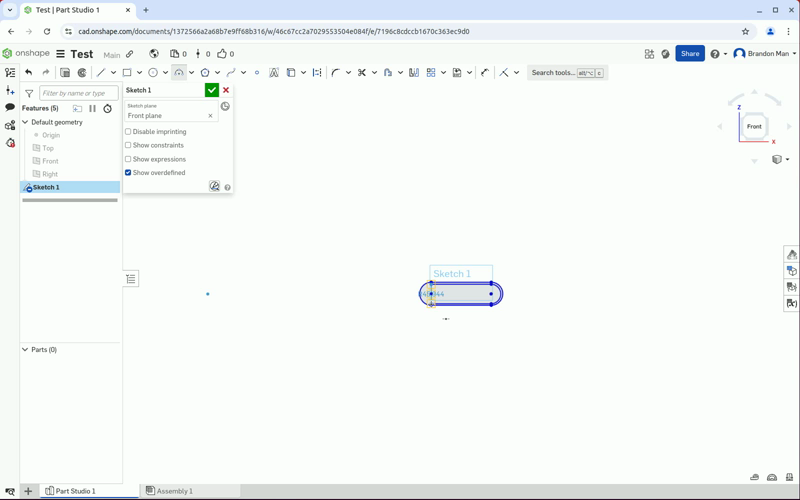
key_down(shift)
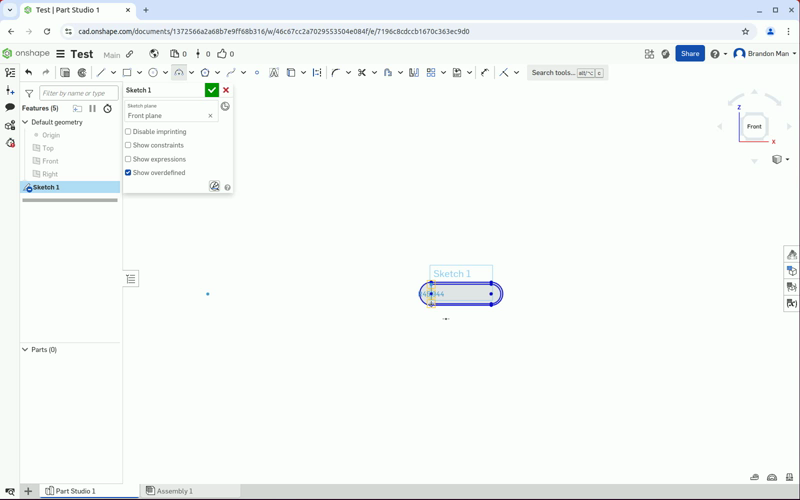
mouse_move(421, 294)
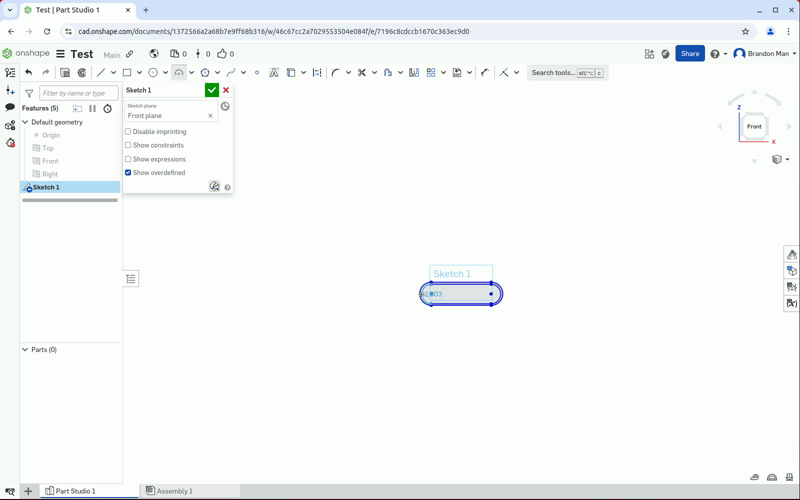
scroll(6)
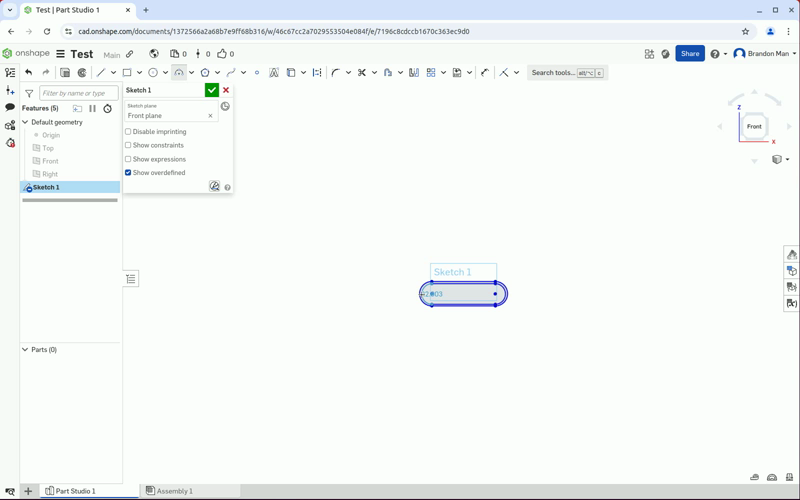
scroll(6)
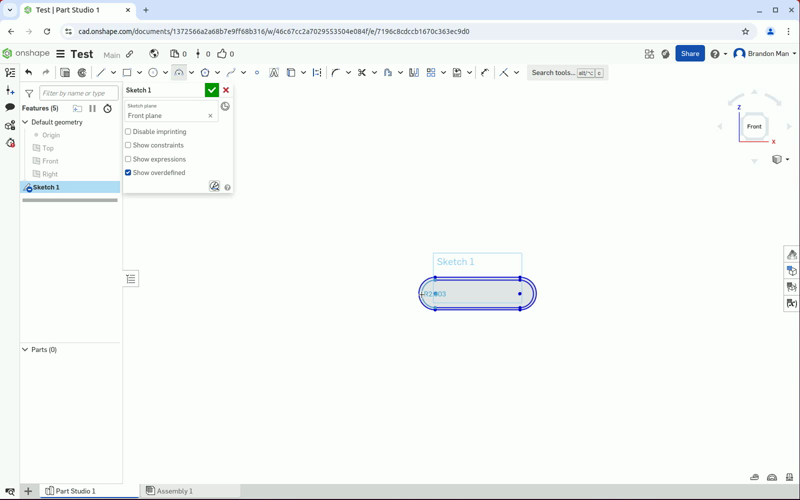
scroll(6)
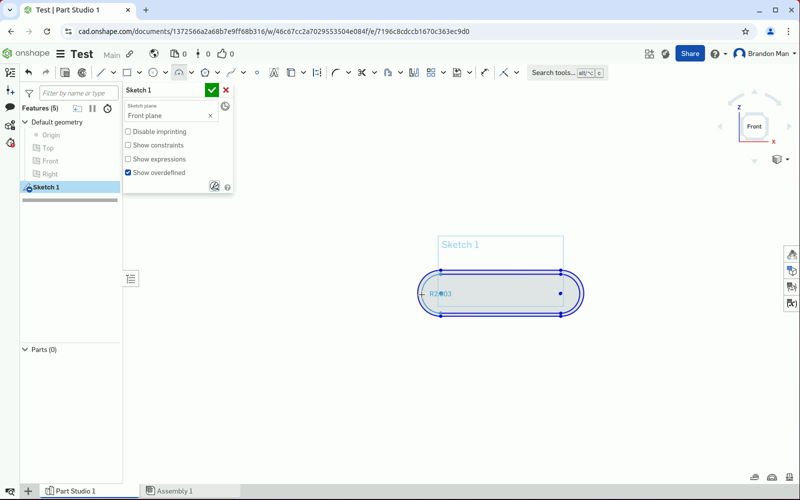
scroll(6)
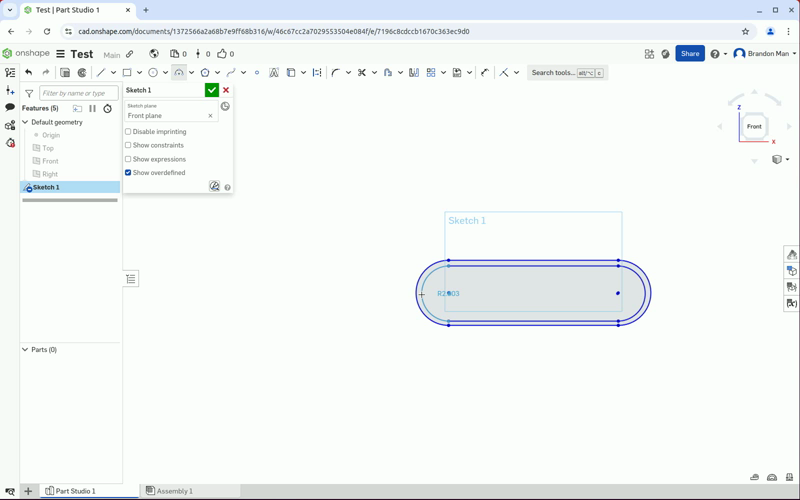
scroll(6)
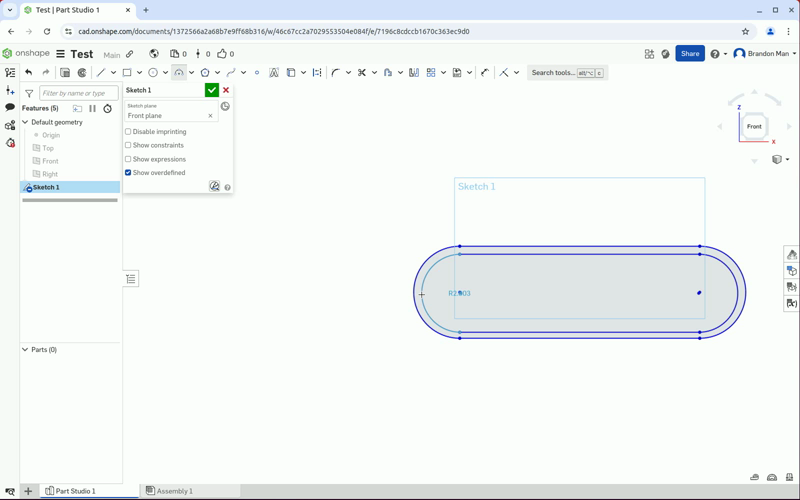
scroll(6)
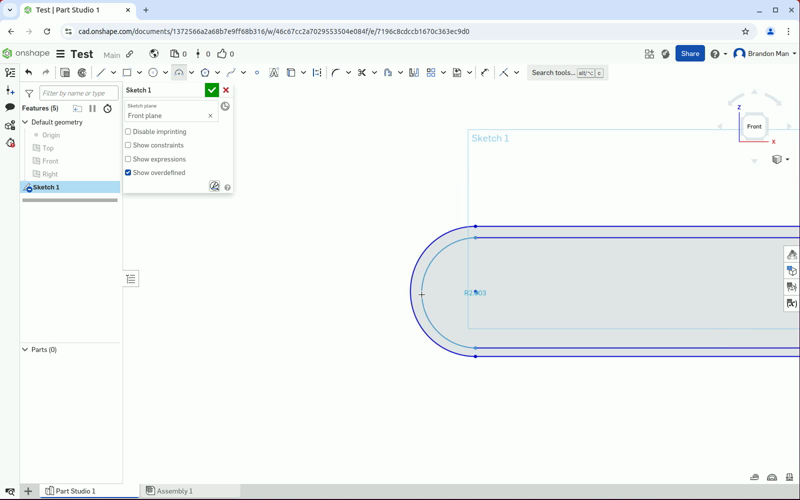
scroll(6)
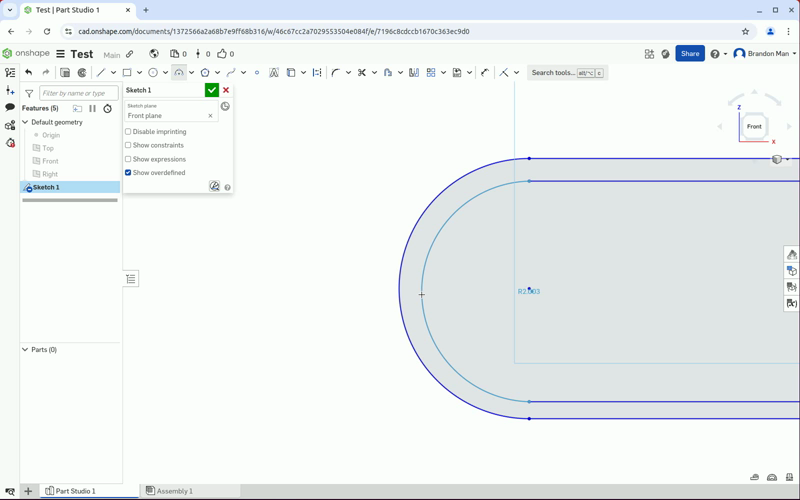
click(421, 294)
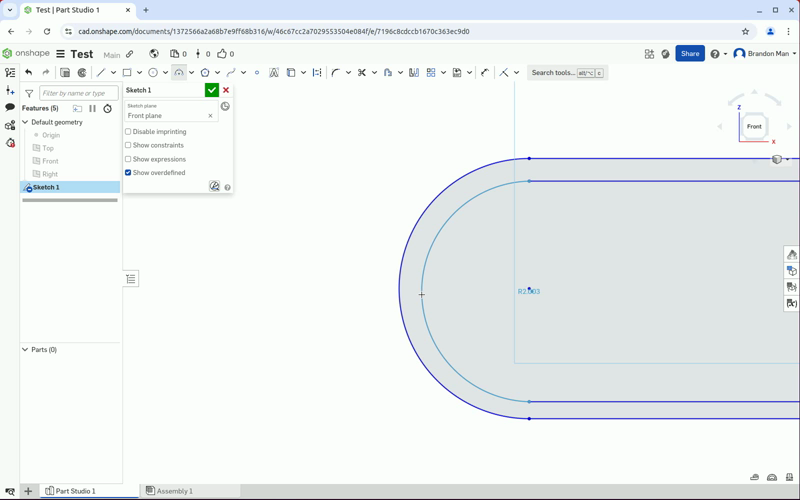
scroll(-6)
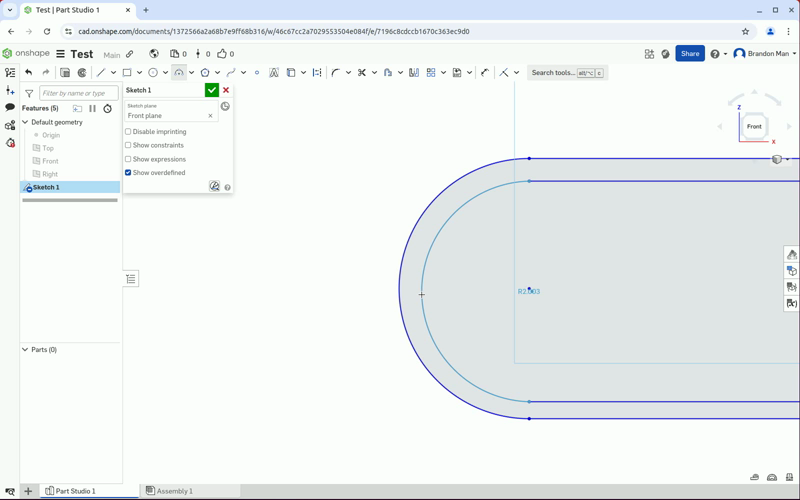
scroll(-6)
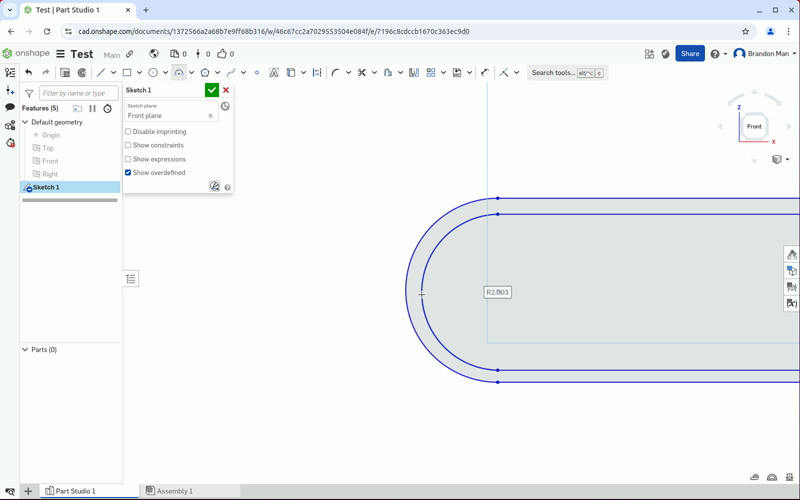
scroll(-6)
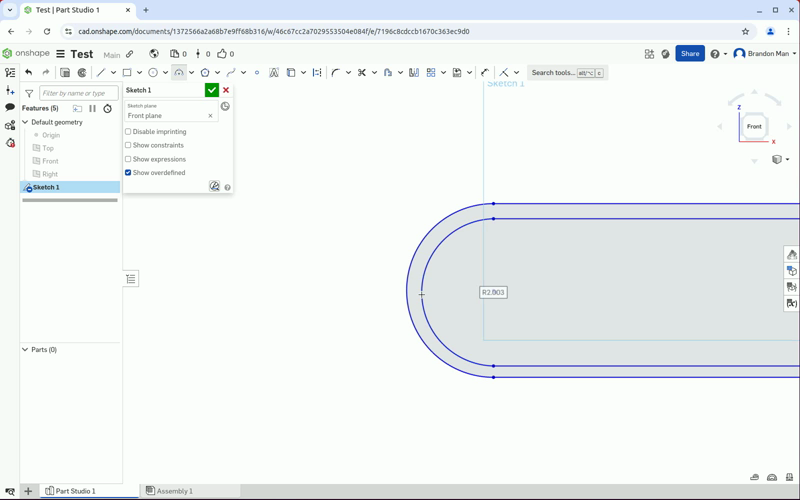
scroll(-6)
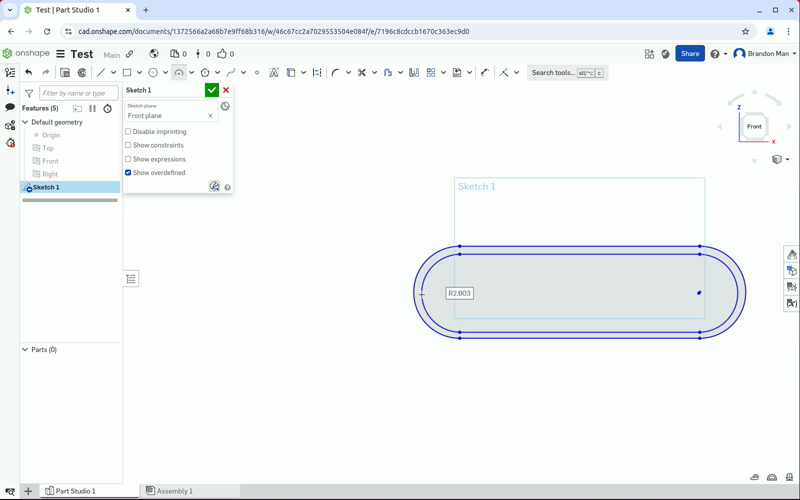
scroll(-6)
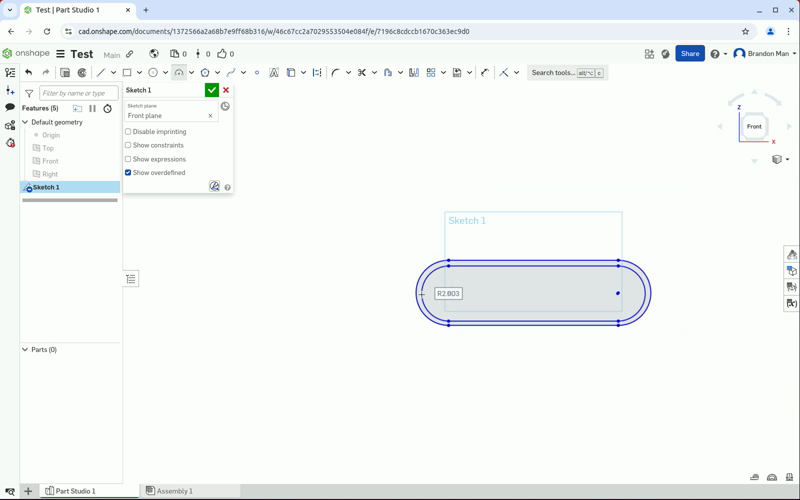
scroll(-6)
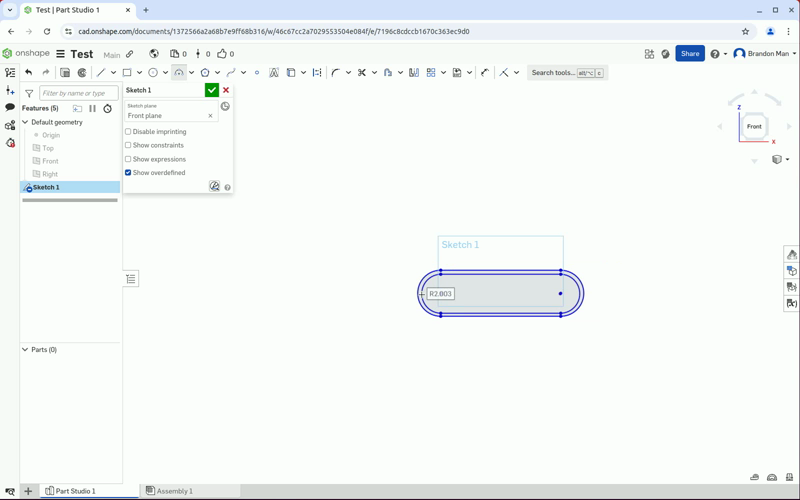
scroll(-6)
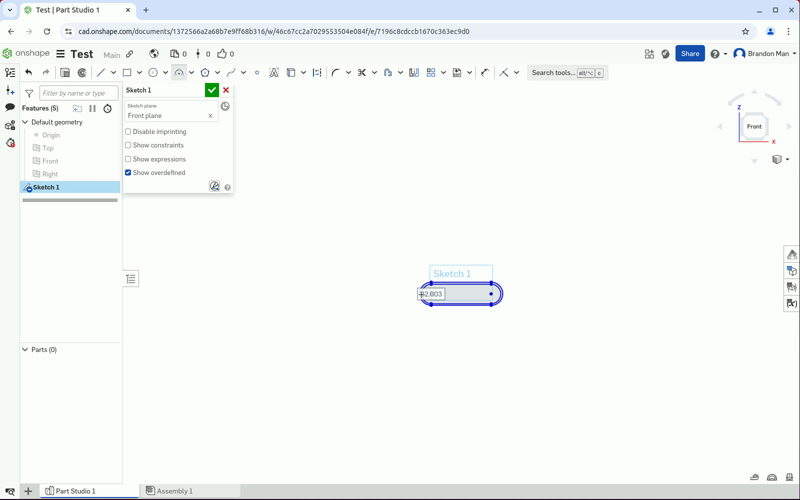
key_up(shift)
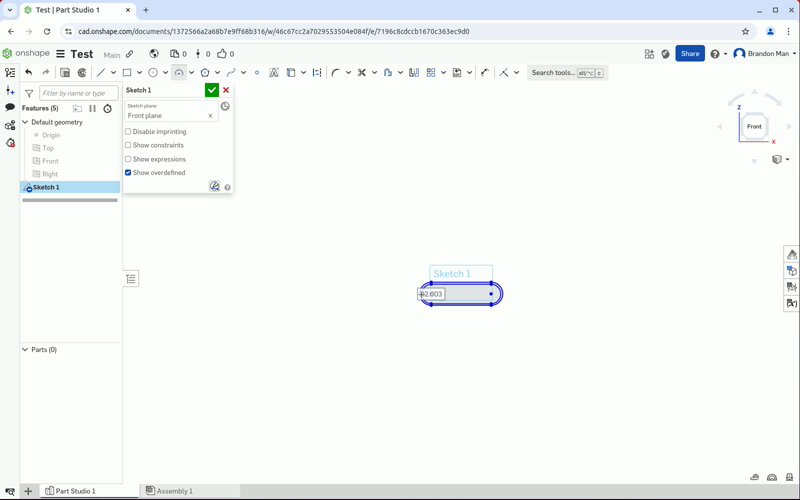
key(esc)
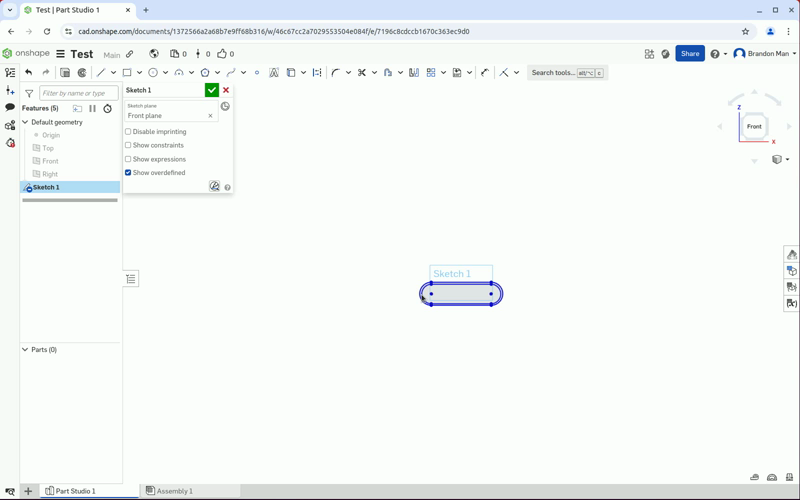
mouse_move(455, 304)
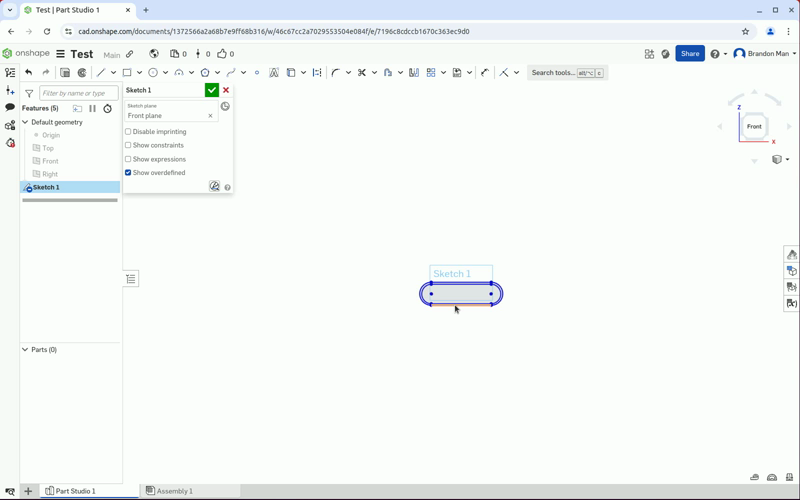
scroll(6)
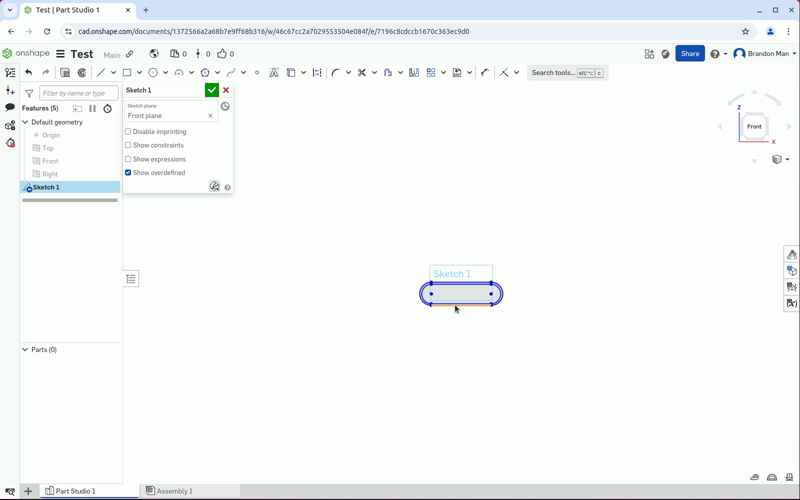
scroll(6)
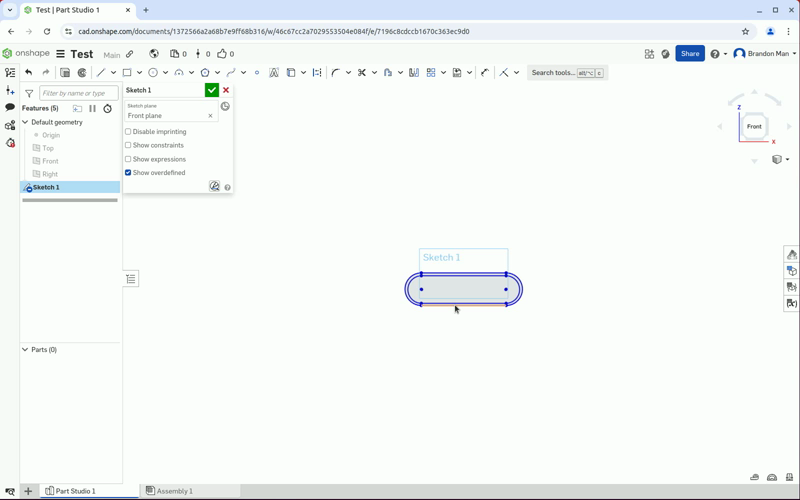
scroll(6)
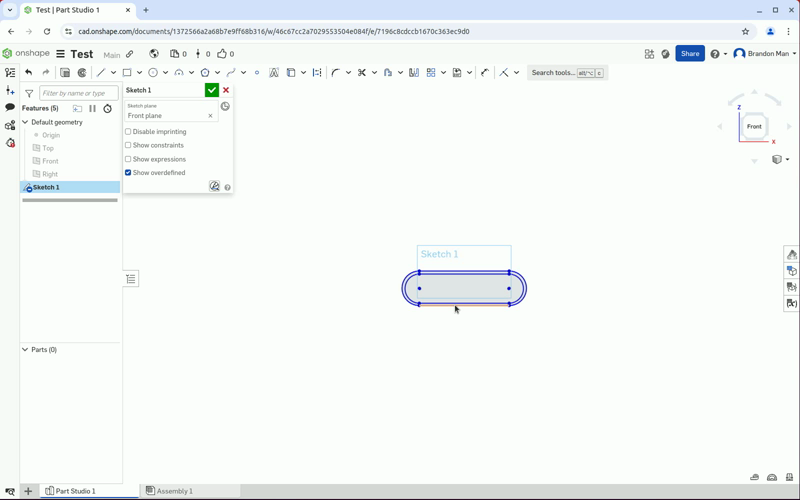
scroll(6)
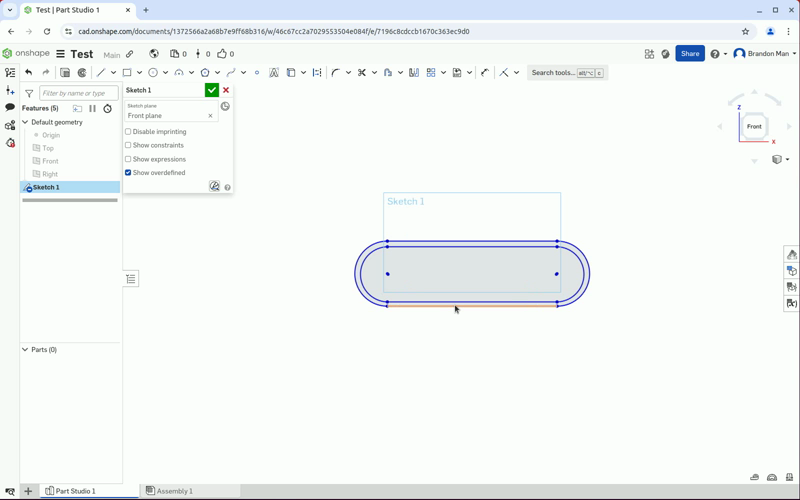
scroll(6)
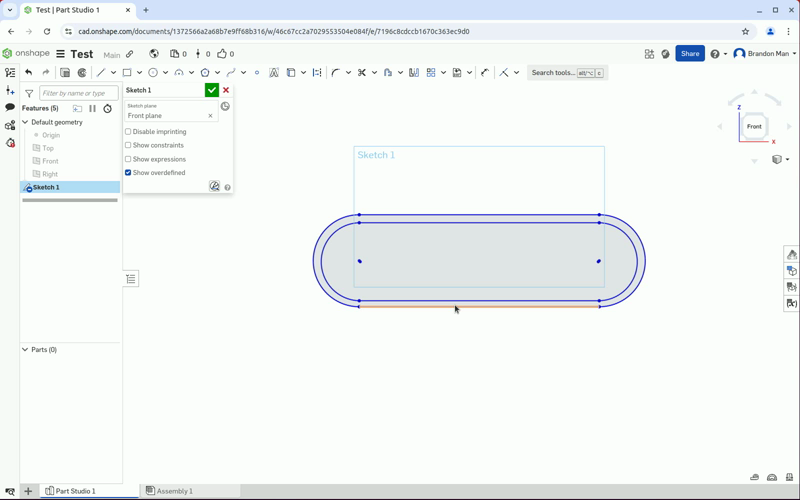
scroll(6)
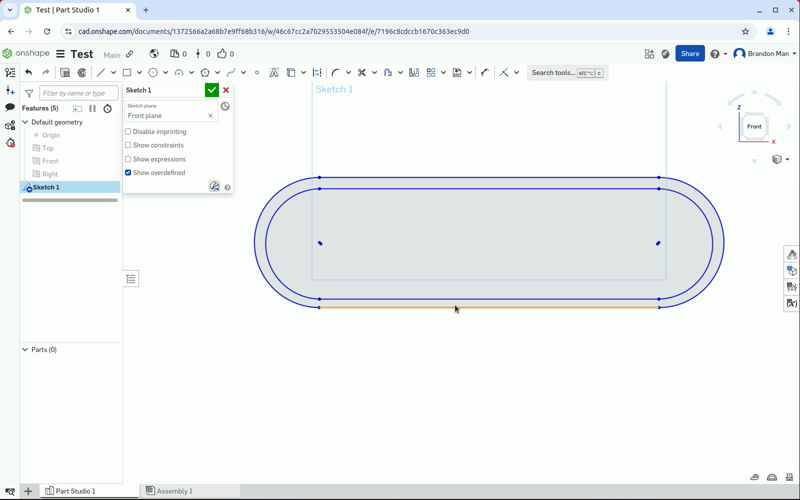
scroll(6)
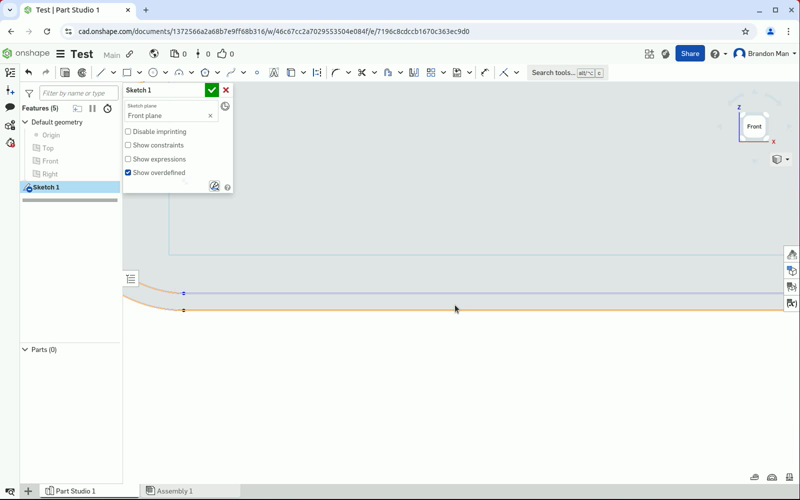
click(455, 304)
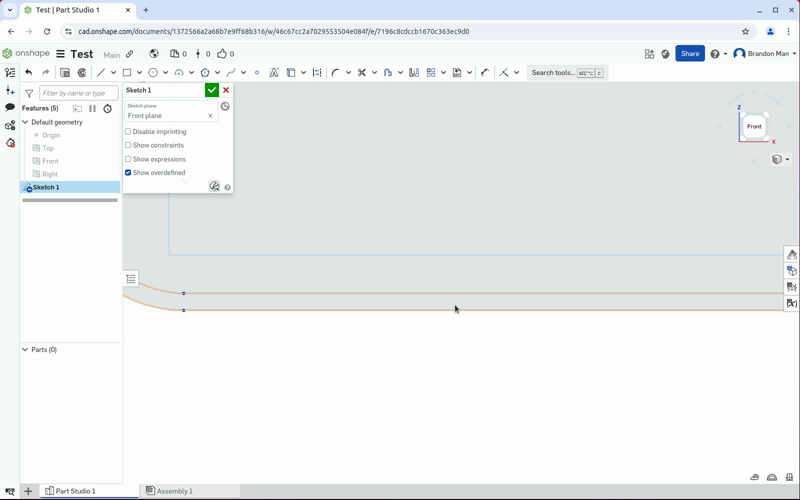
scroll(-6)
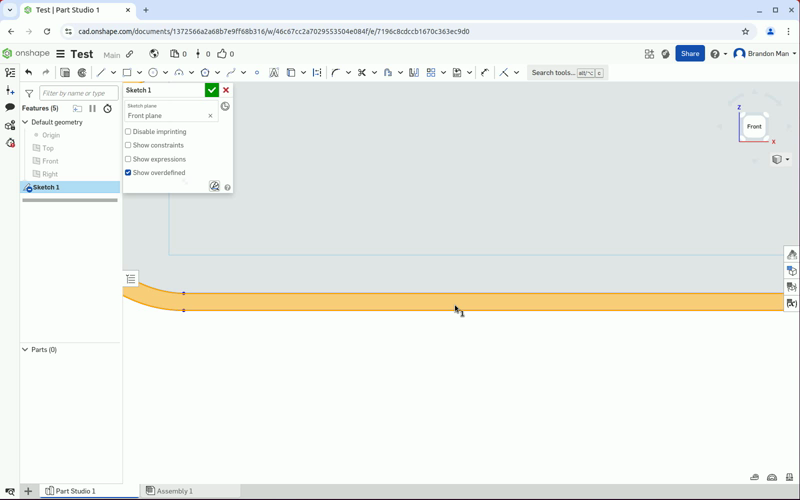
scroll(-6)
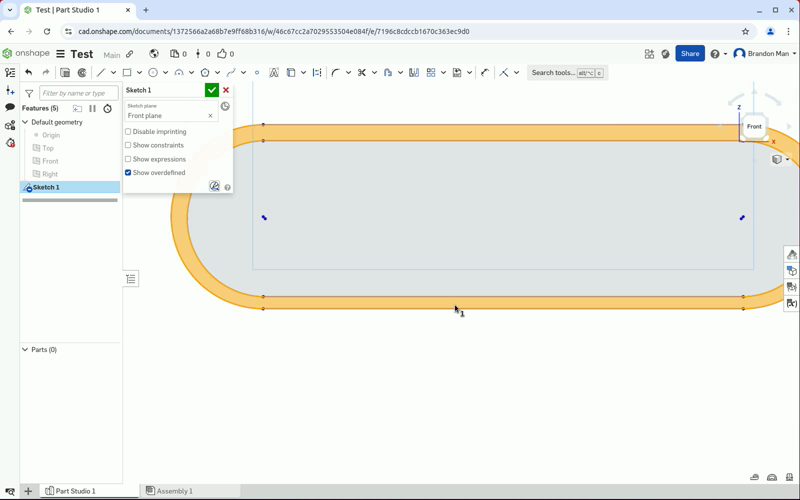
scroll(-6)
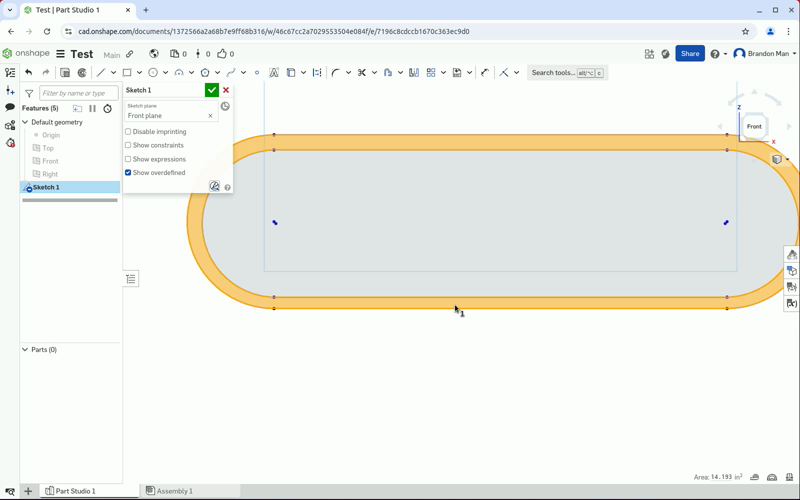
scroll(-6)
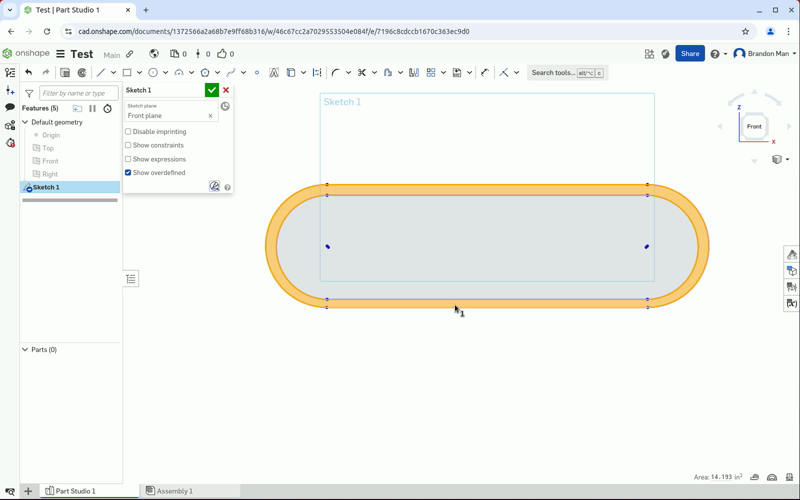
scroll(-6)
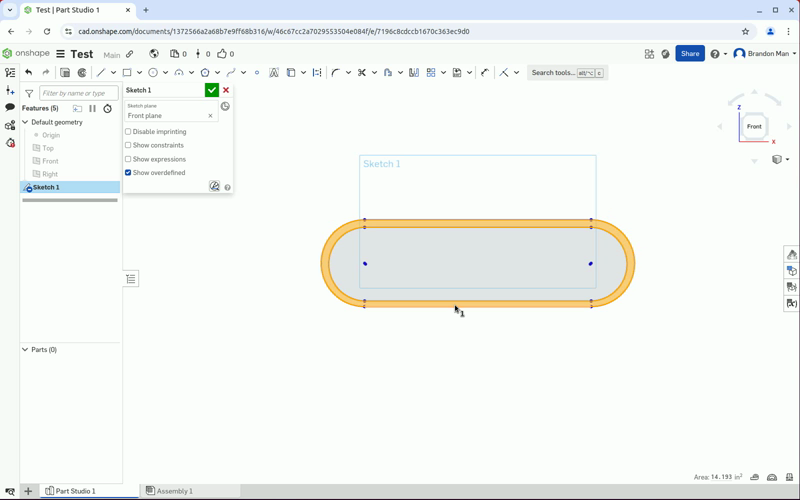
scroll(-6)
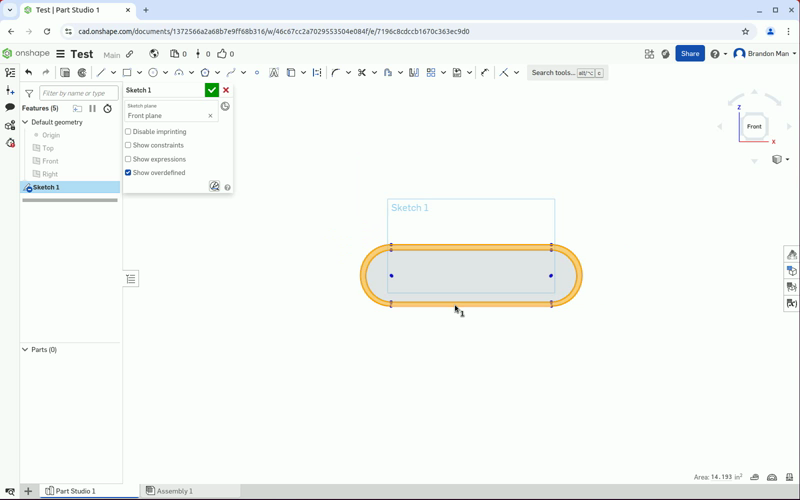
scroll(-6)
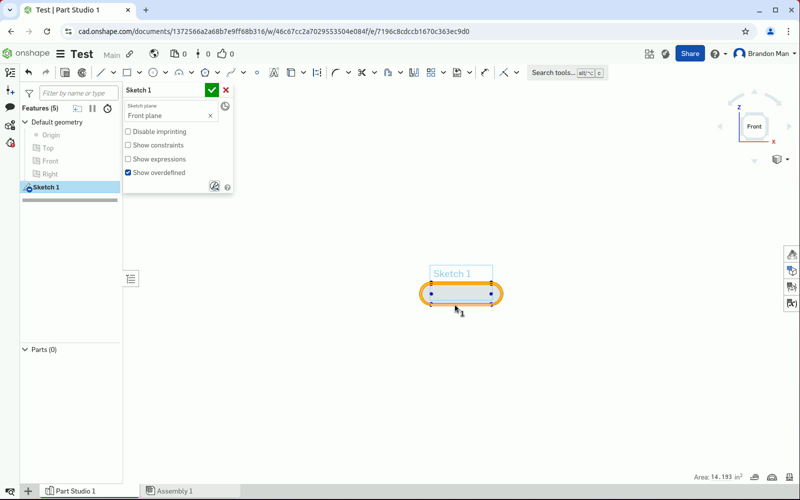
mouse_move(73, 352)
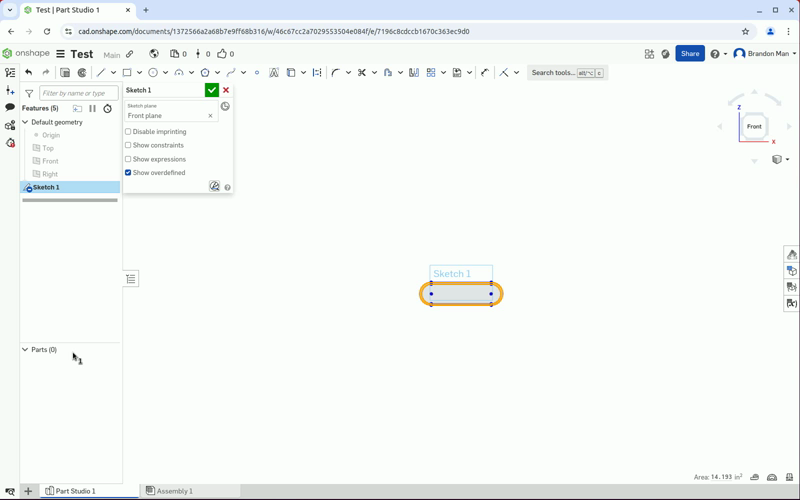
key(shift+y)
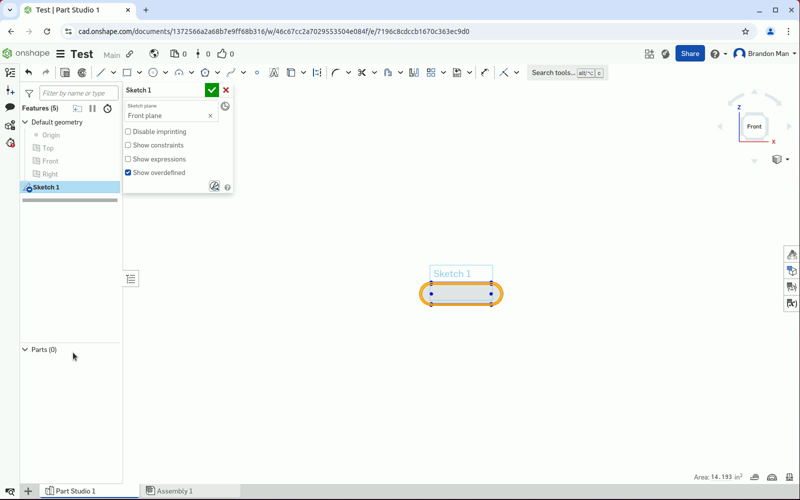
key(shift+e)
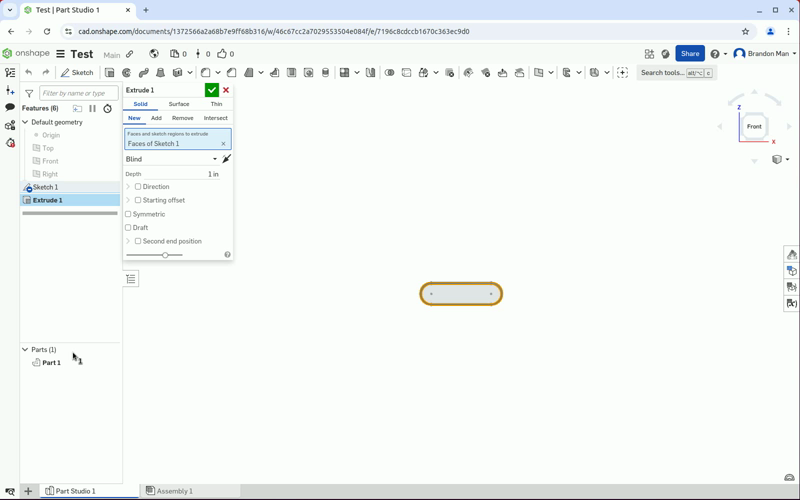
mouse_move(143, 106)
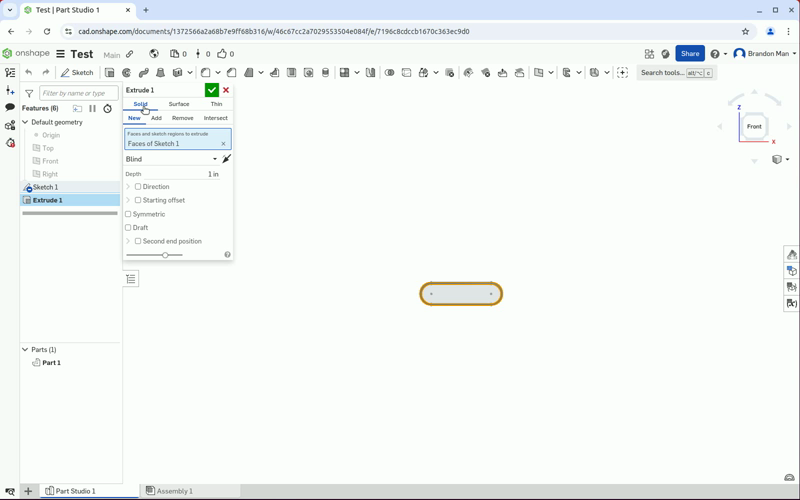
click(143, 106)
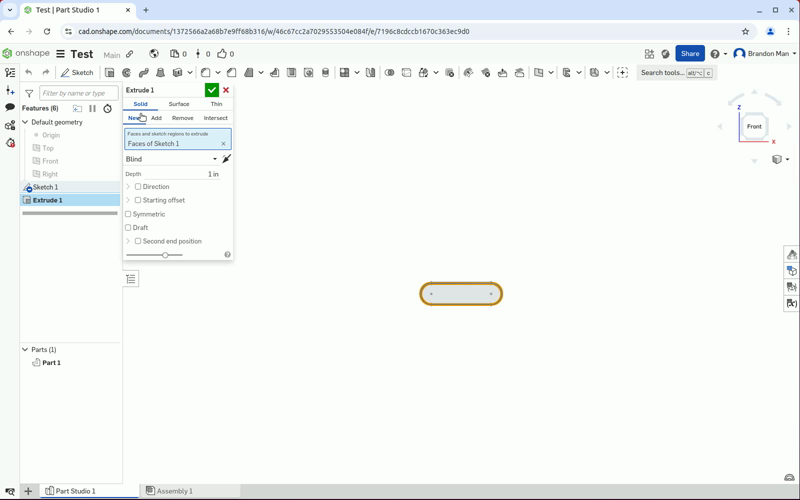
mouse_move(137, 120)
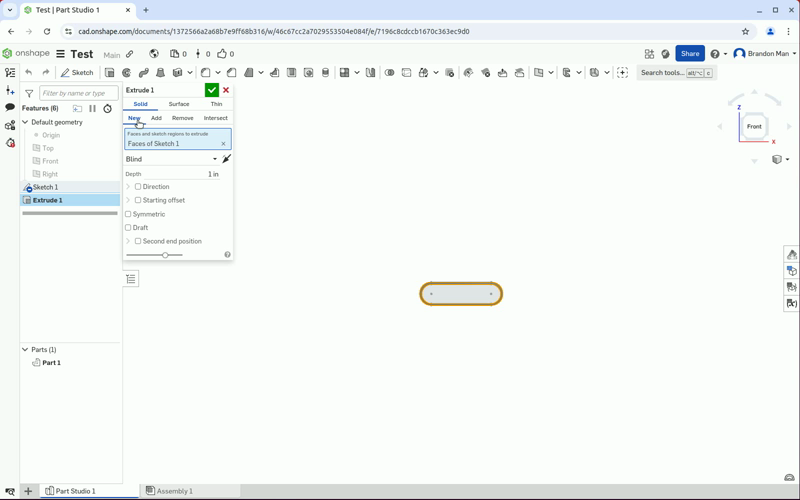
click(137, 120)
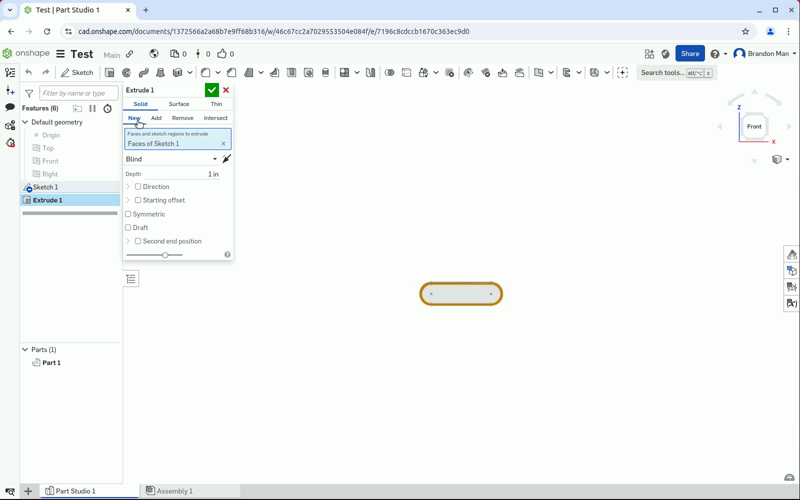
key(tab, 4)
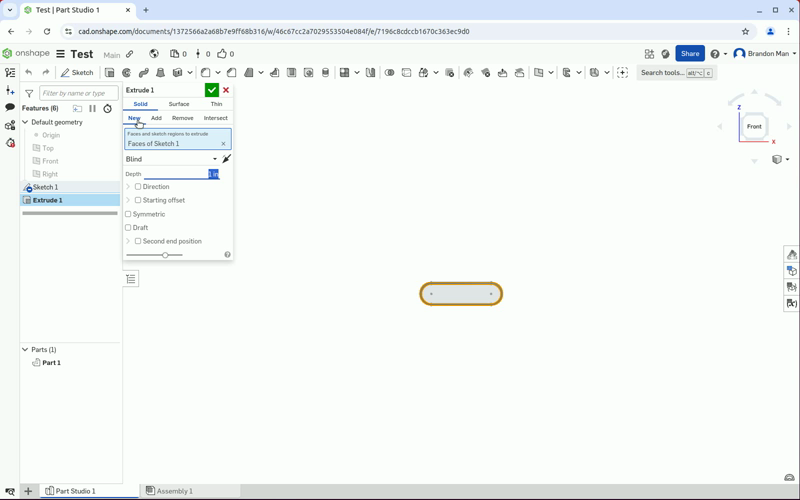
text(-23.108)
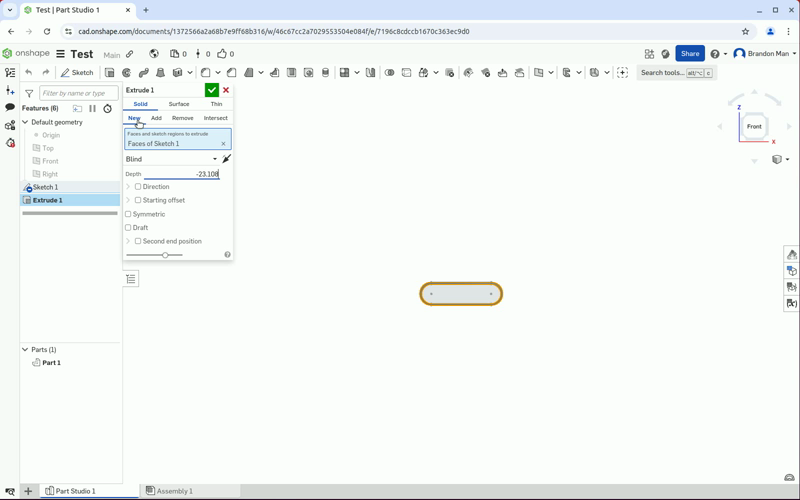
key(enter)
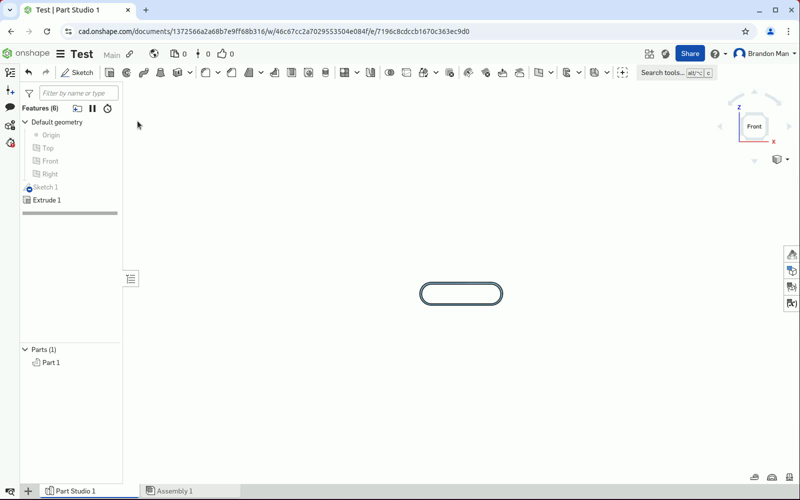
key(shift+h)
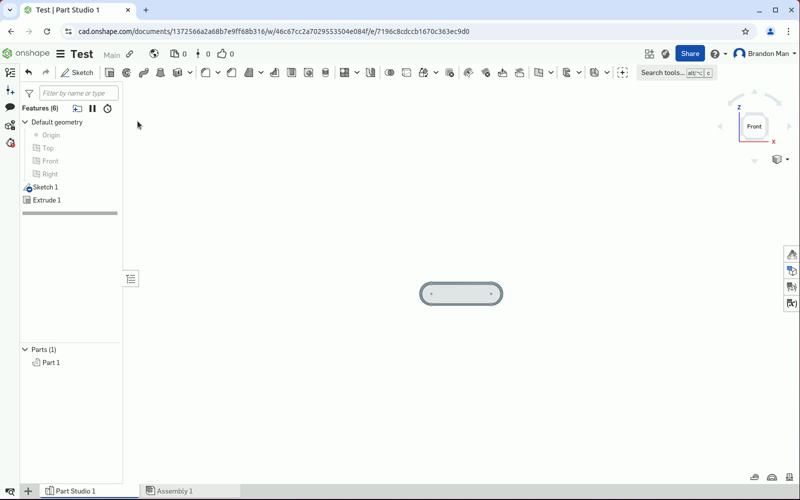
key(shift+h)
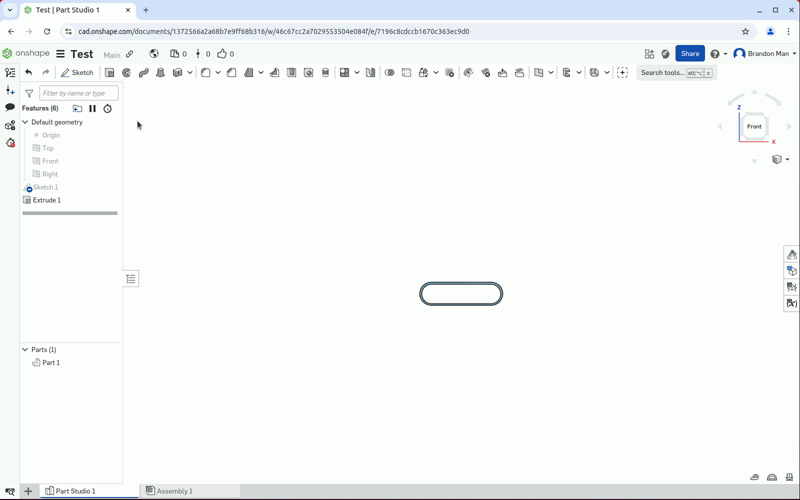
mouse_move(73, 189)
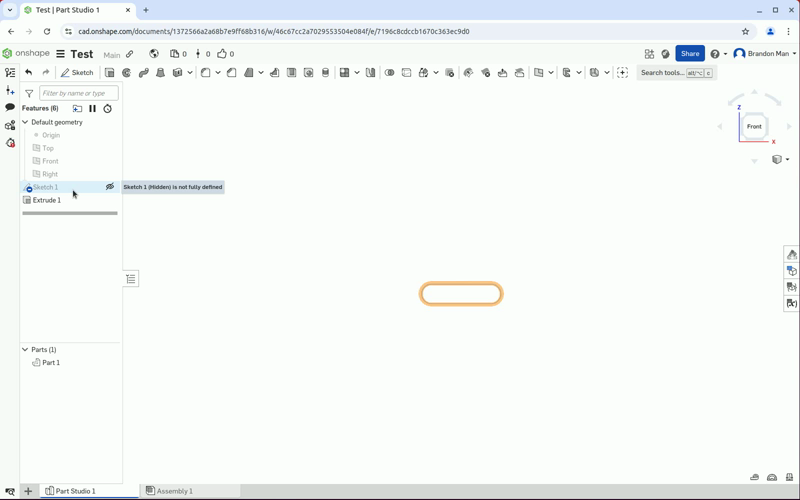
click(73, 189)
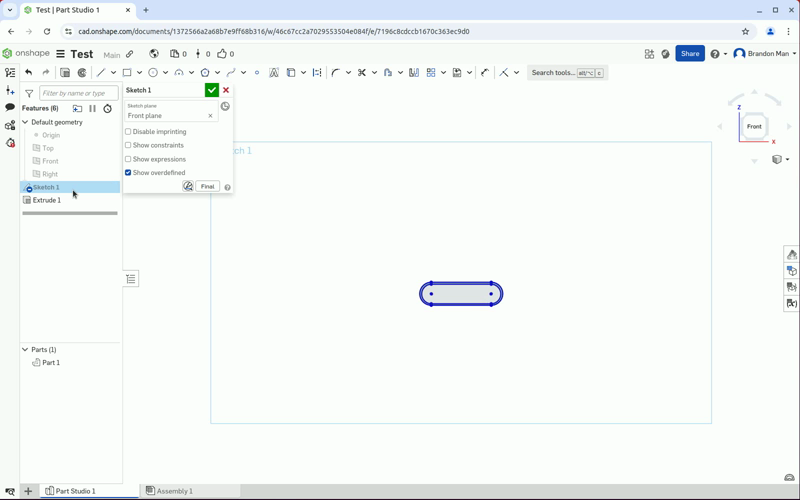
mouse_move(229, 92)
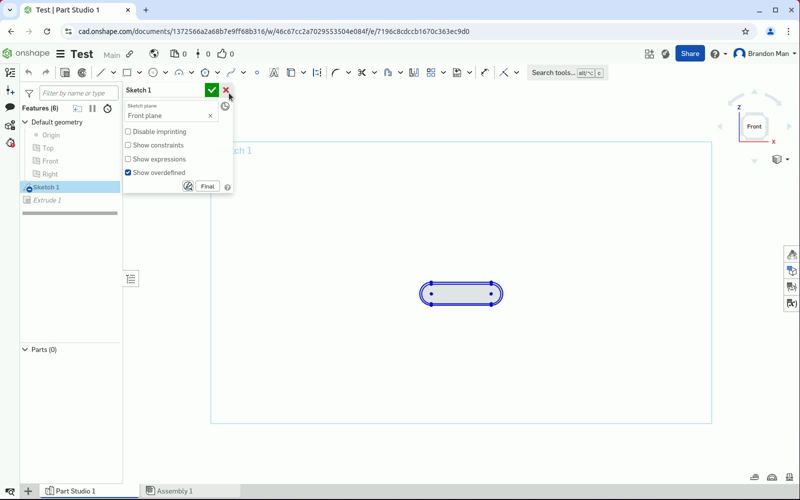
click(229, 92)
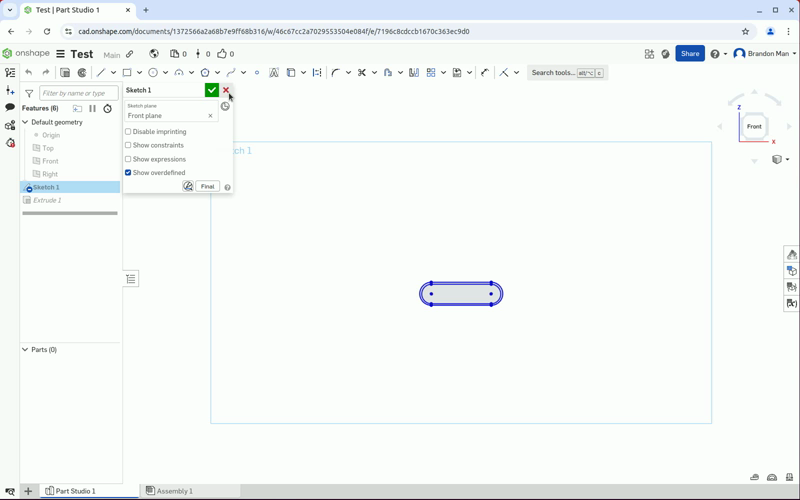
key(shift+s)
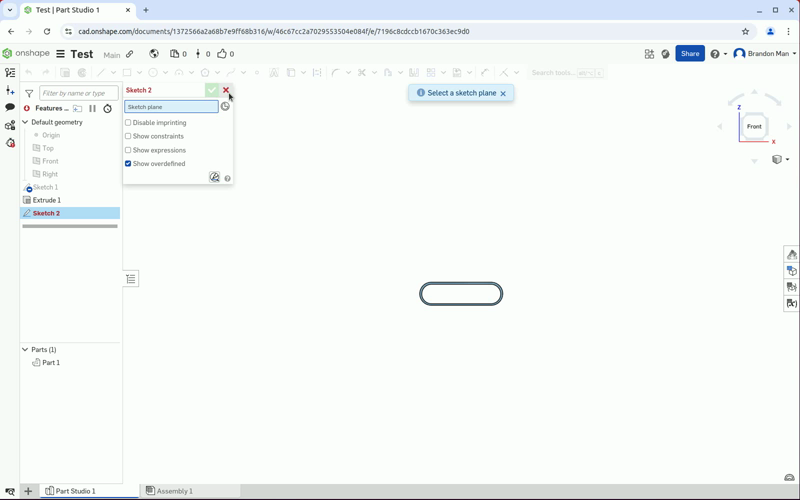
mouse_move(73, 163)
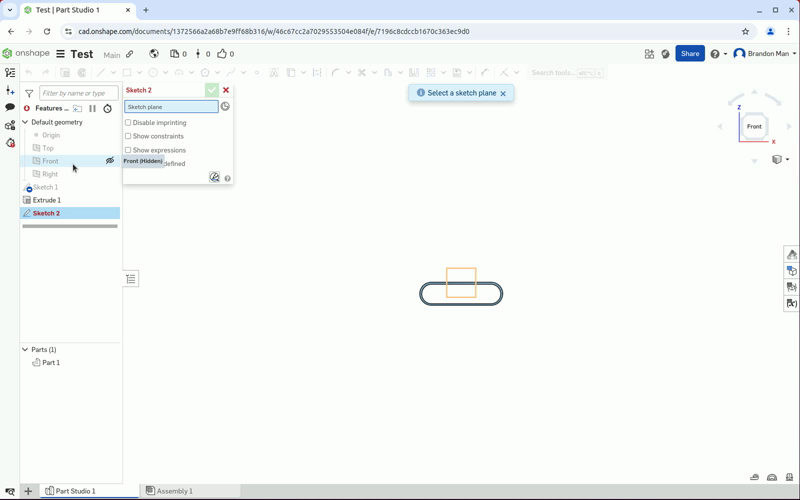
click(73, 163)
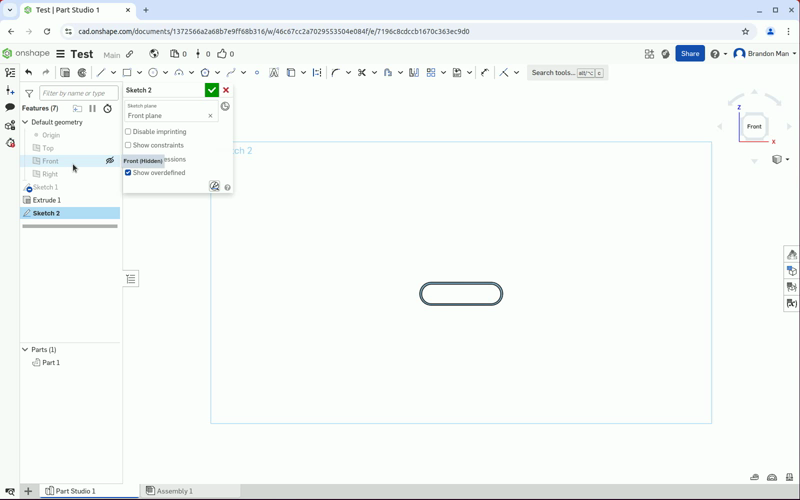
mouse_move(73, 352)
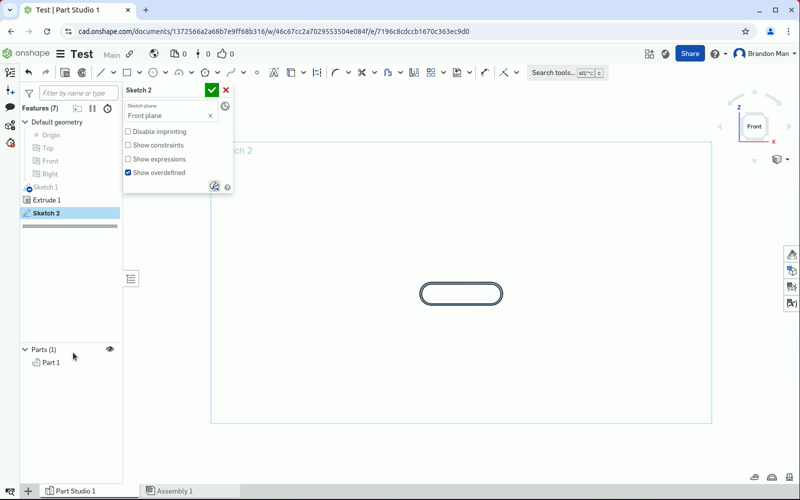
key(y)
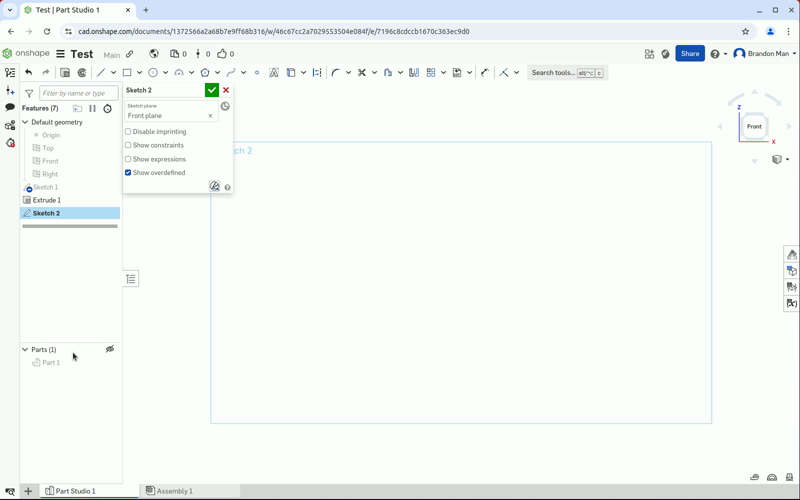
key(l)
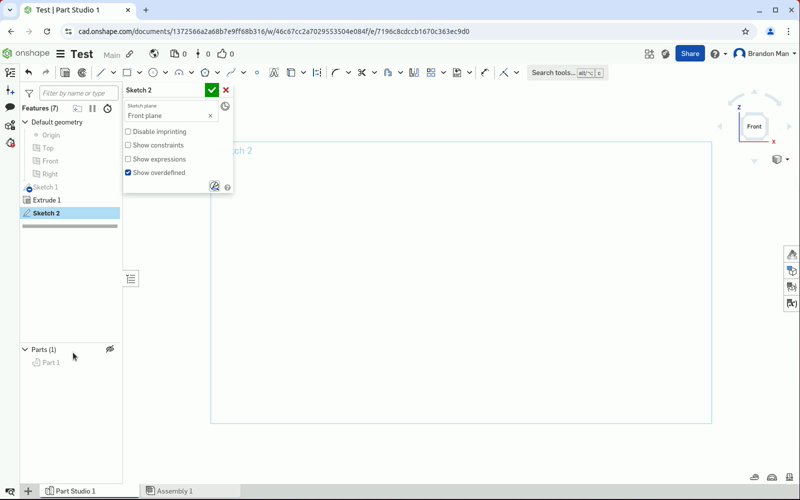
key_down(shift)
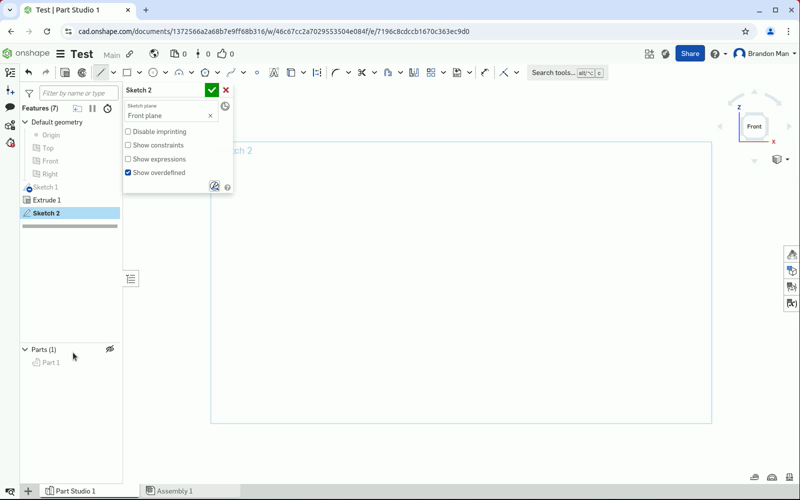
mouse_move(431, 304)
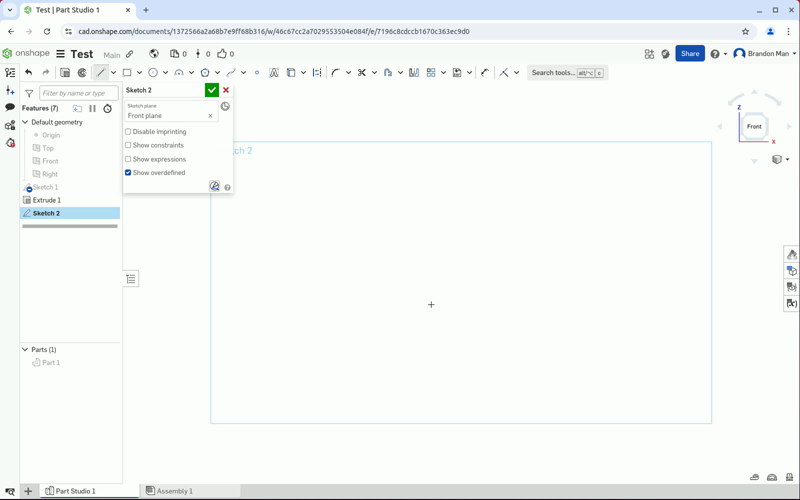
click(431, 304)
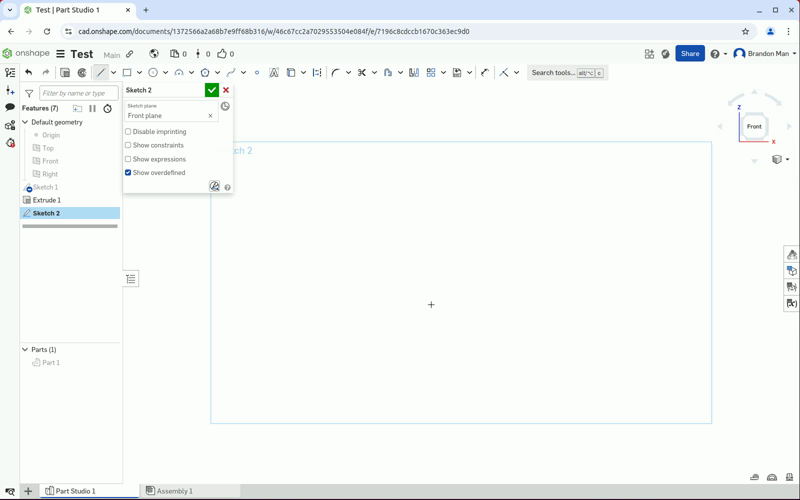
key_up(shift)
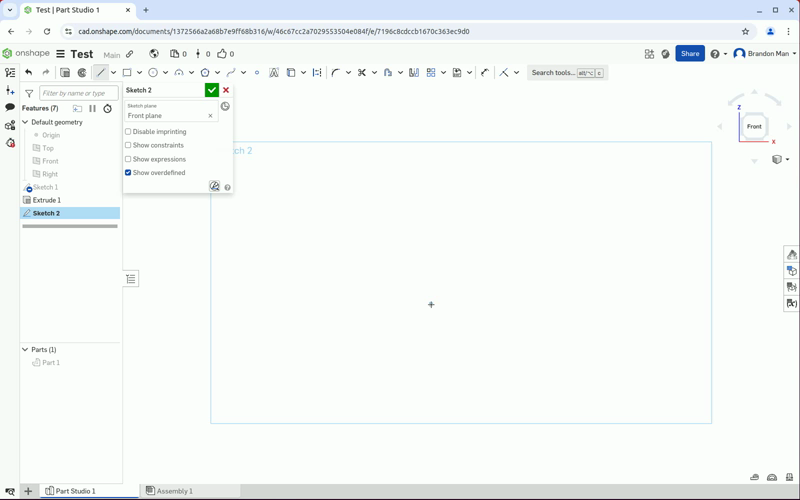
key_down(shift)
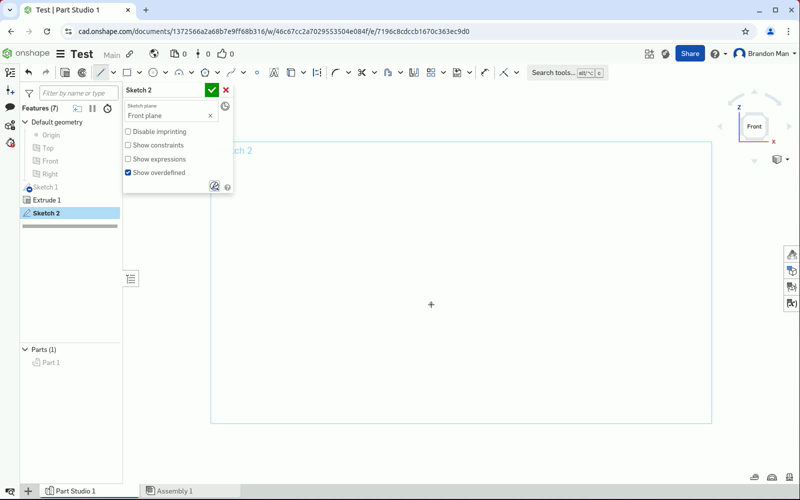
mouse_move(461, 304)
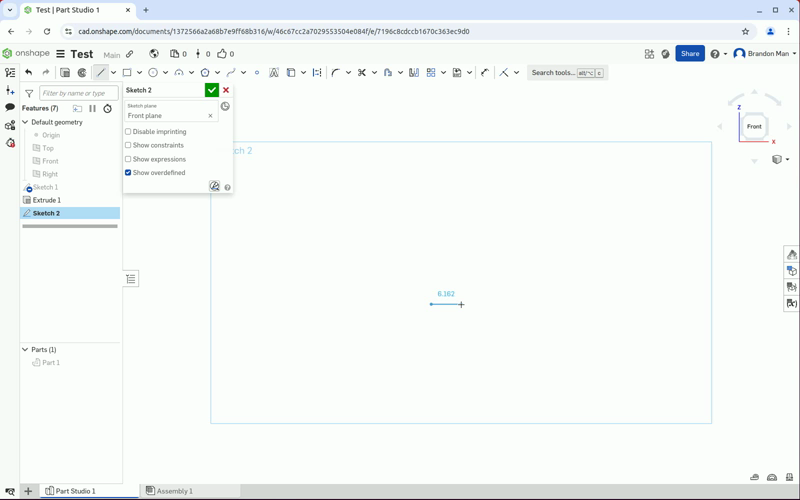
mouse_move(490, 304)
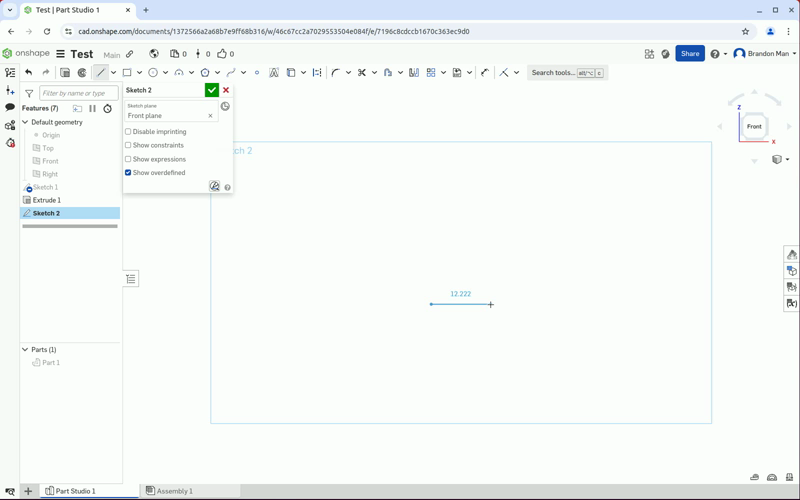
click(490, 304)
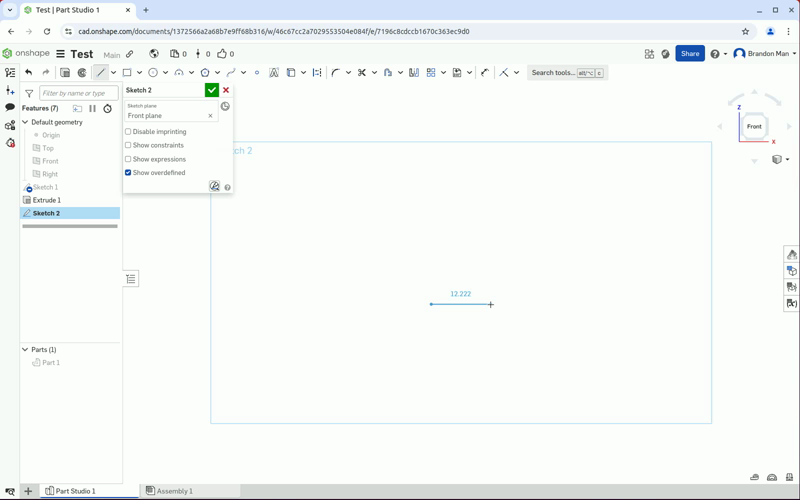
key_up(shift)
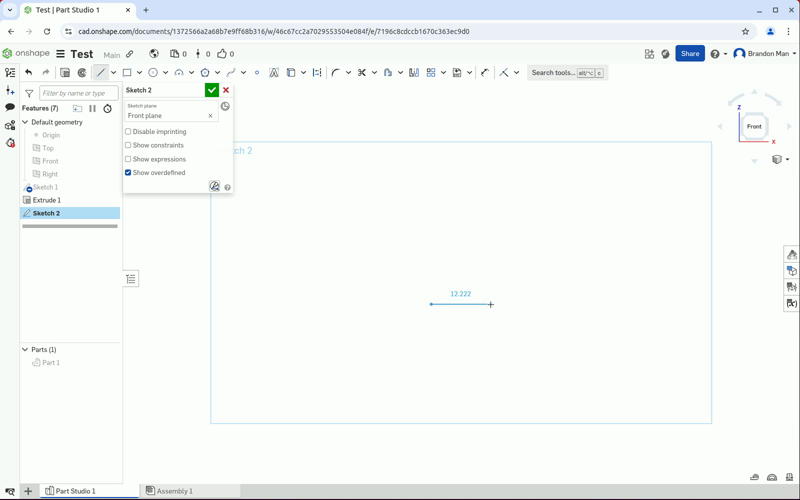
key(esc)
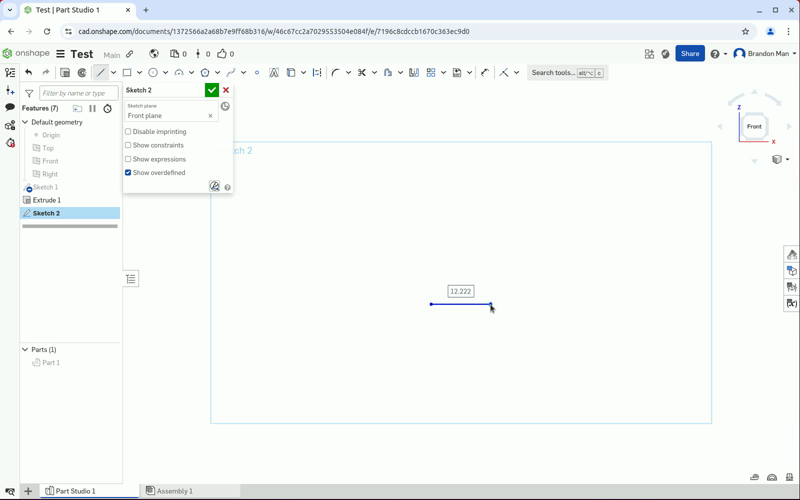
key(a)
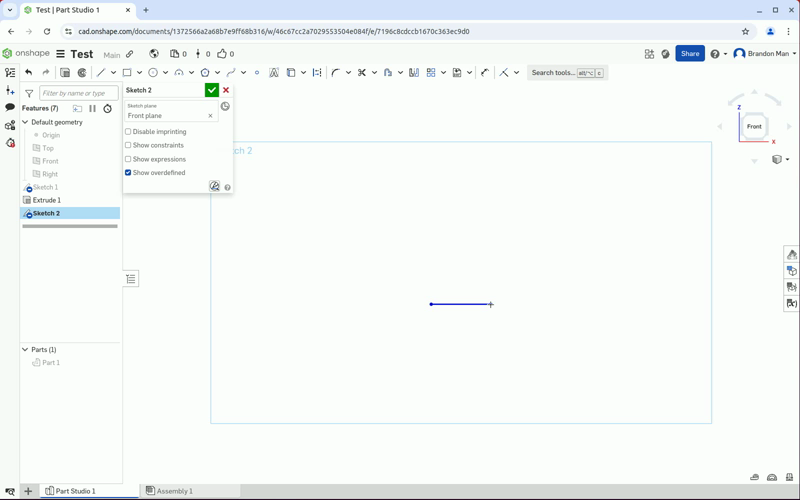
mouse_move(490, 304)
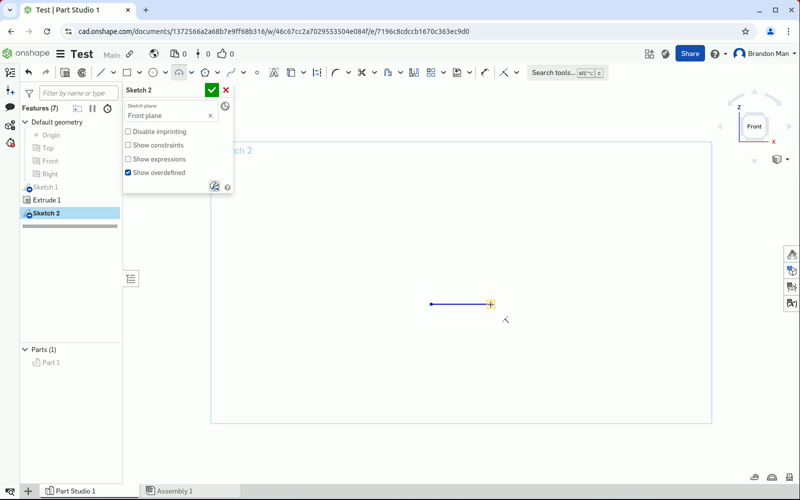
click(490, 304)
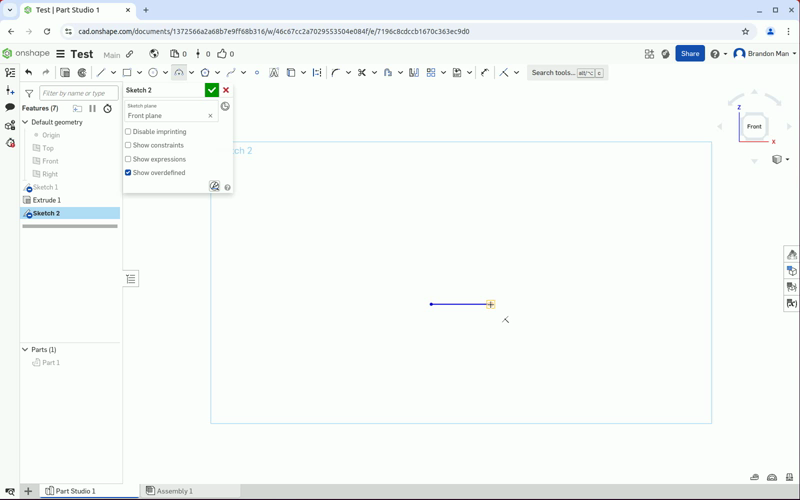
key_down(shift)
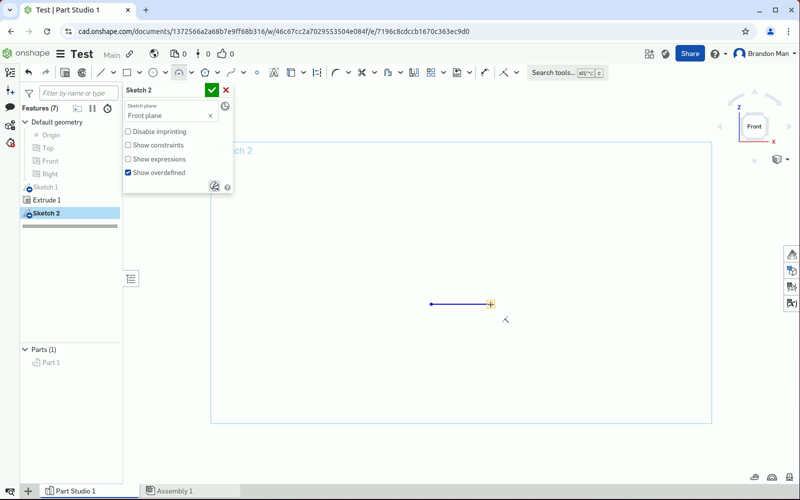
mouse_move(490, 285)
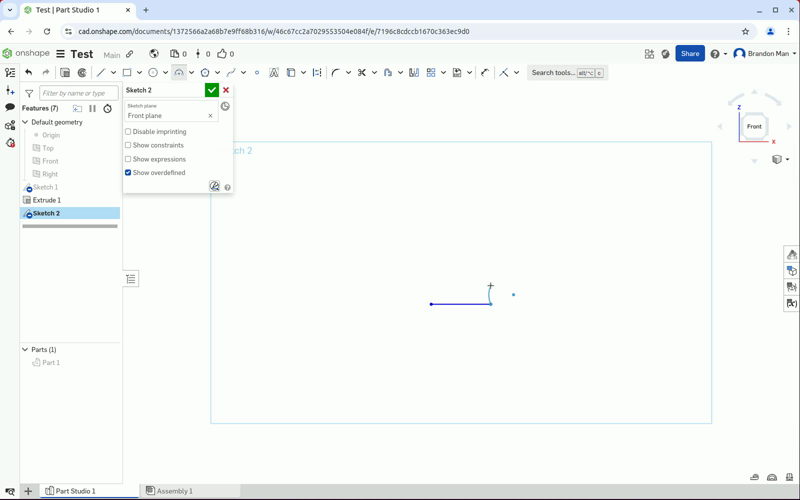
click(490, 285)
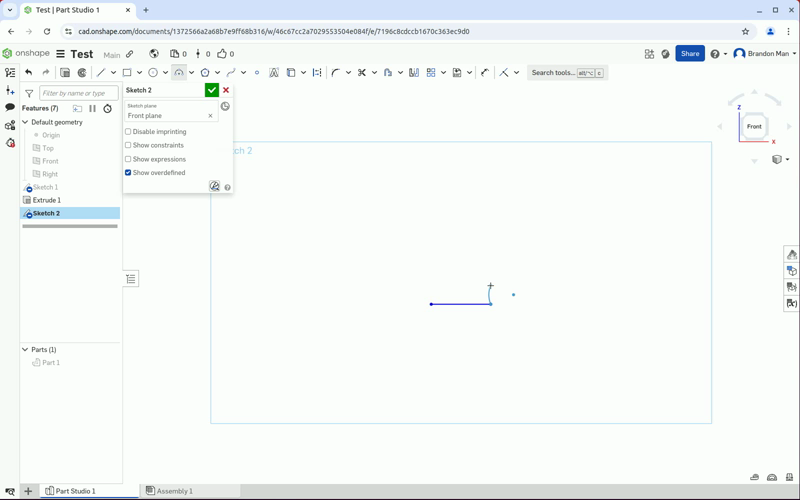
mouse_move(500, 294)
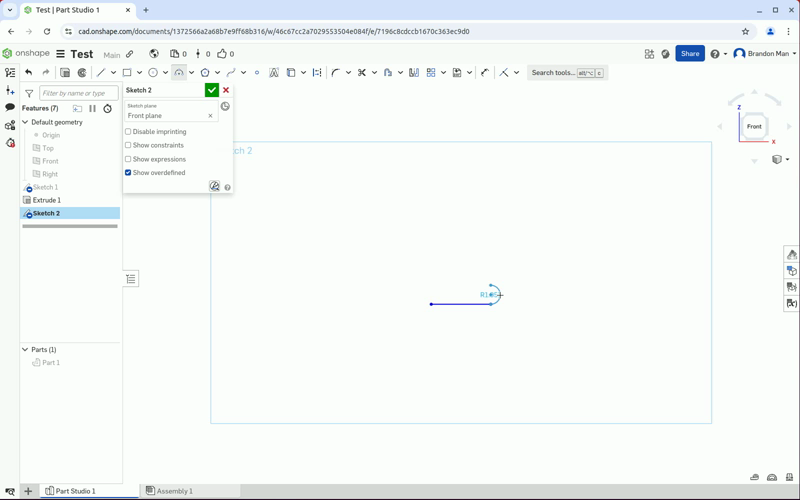
click(500, 294)
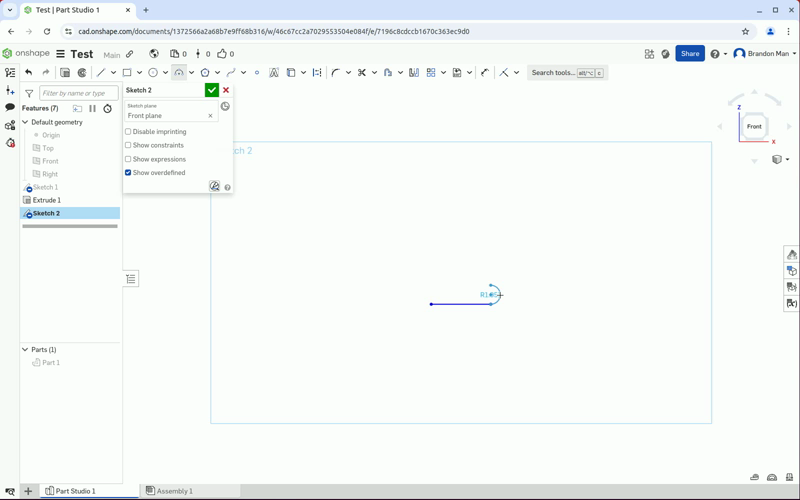
key_up(shift)
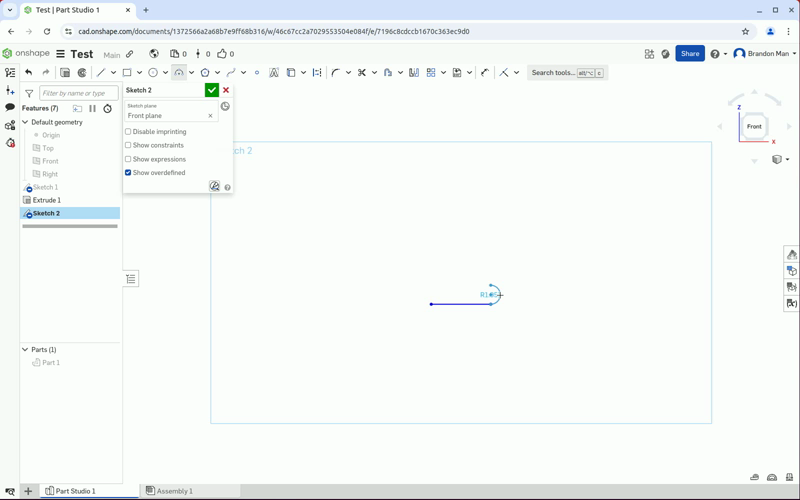
key(esc)
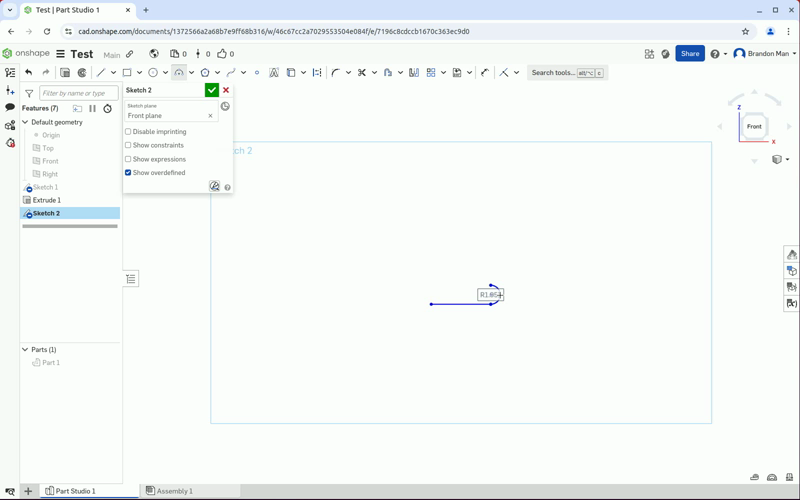
key(l)
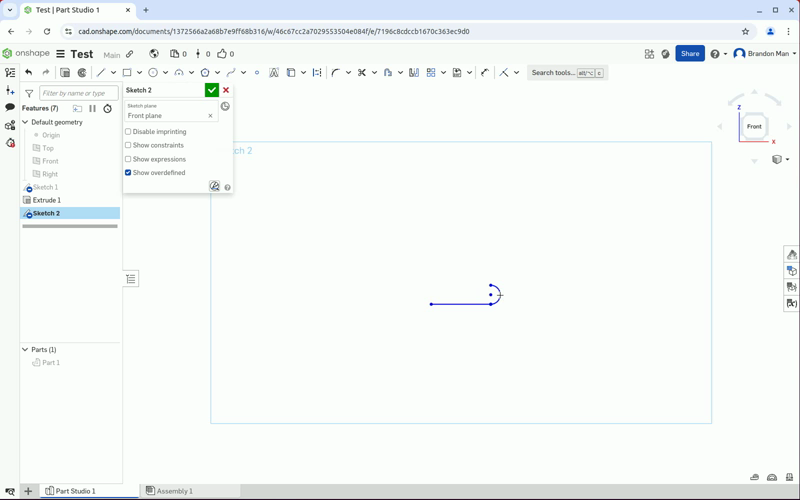
mouse_move(490, 285)
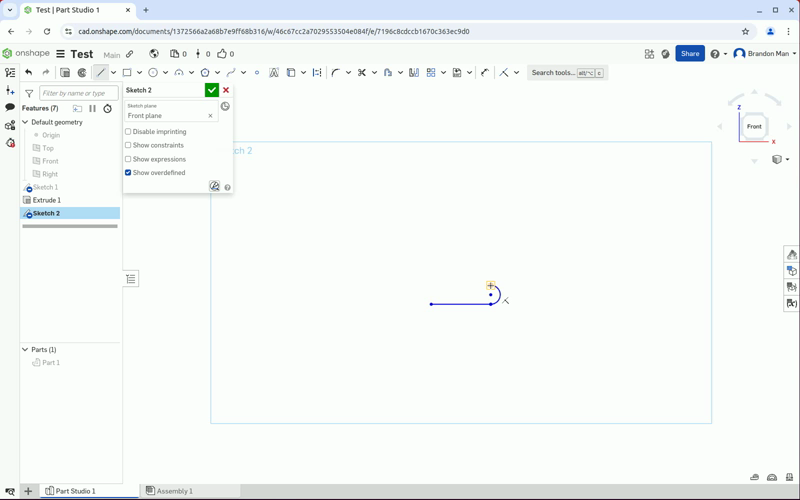
click(490, 285)
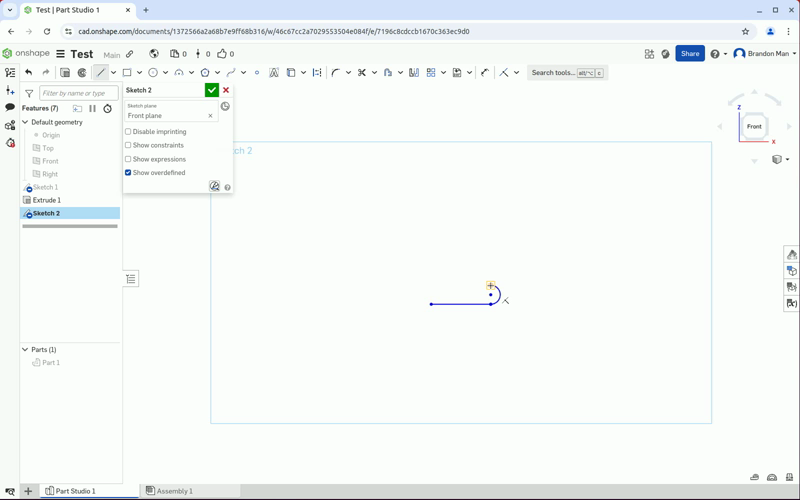
key_down(shift)
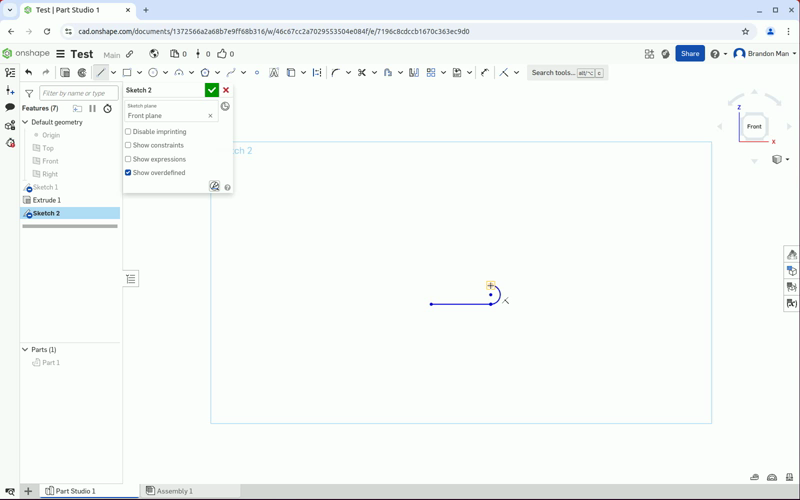
mouse_move(520, 285)
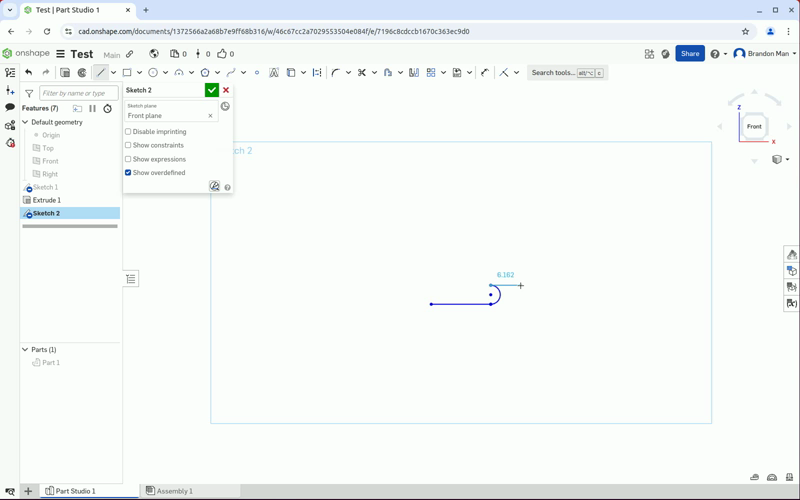
mouse_move(431, 285)
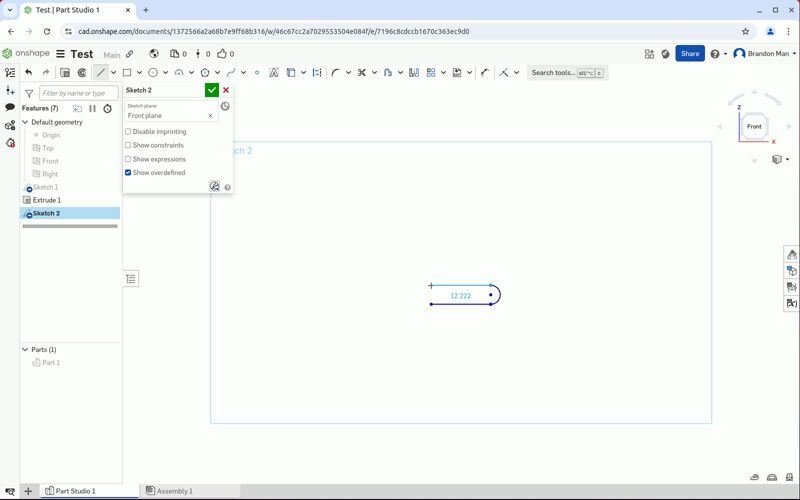
click(431, 285)
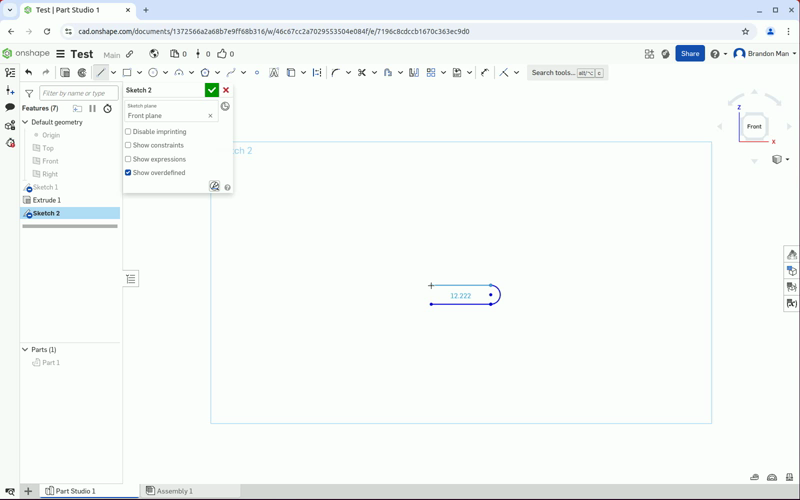
key_up(shift)
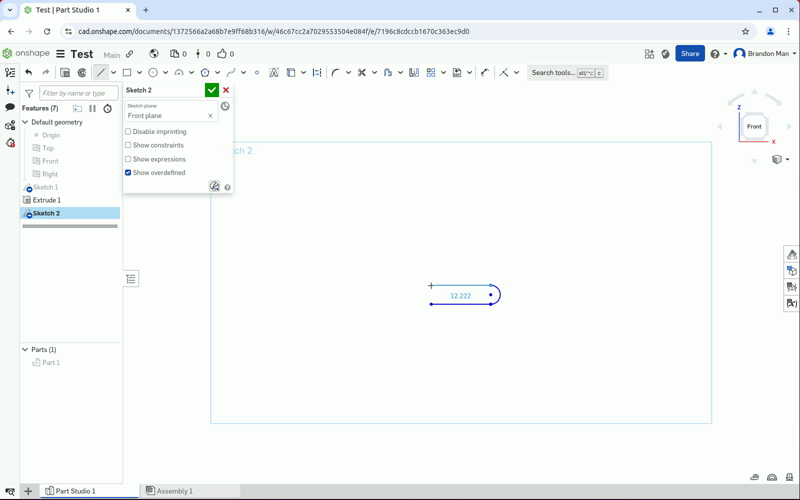
key(esc)
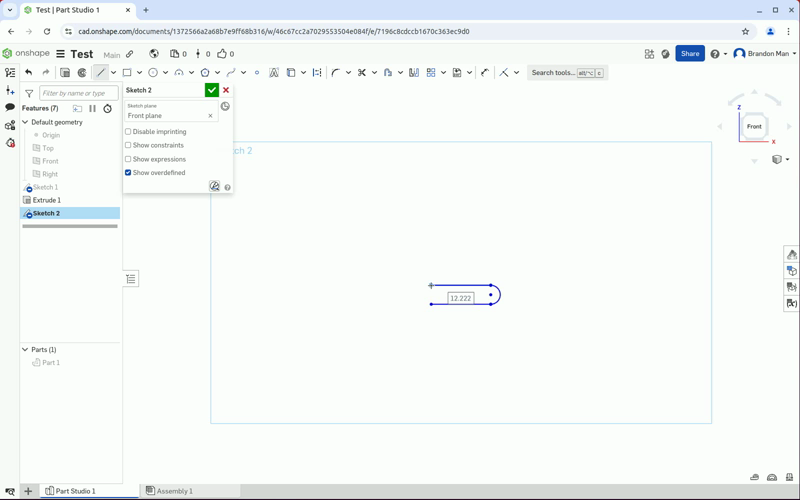
key(a)
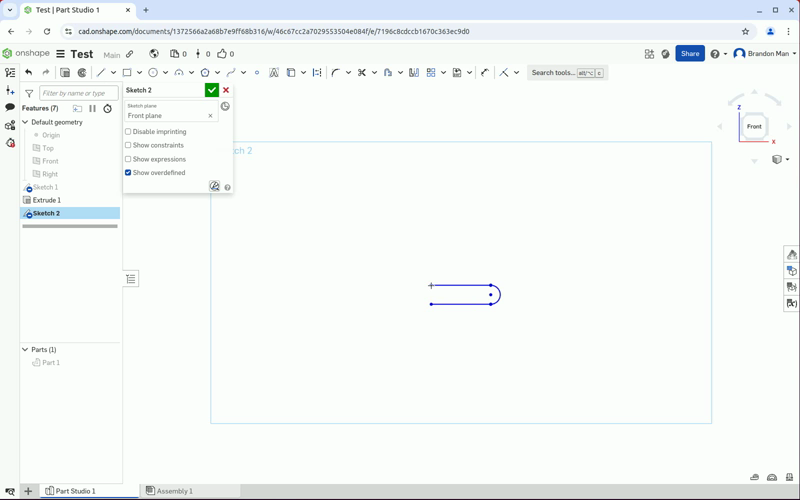
mouse_move(431, 285)
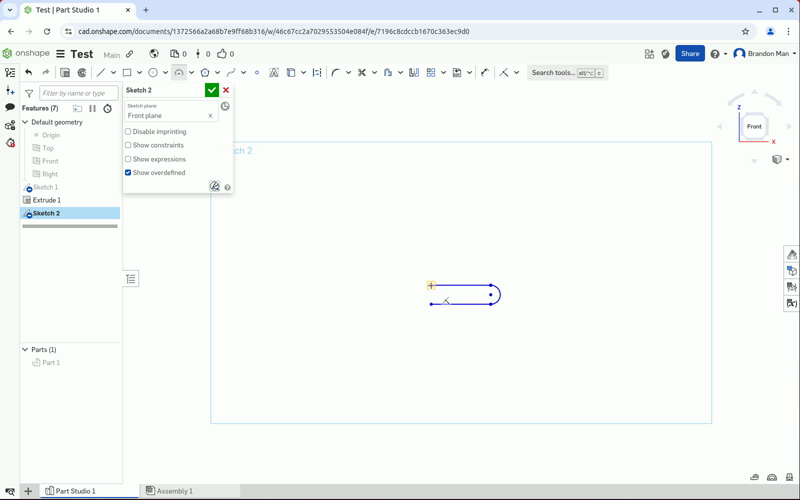
click(431, 285)
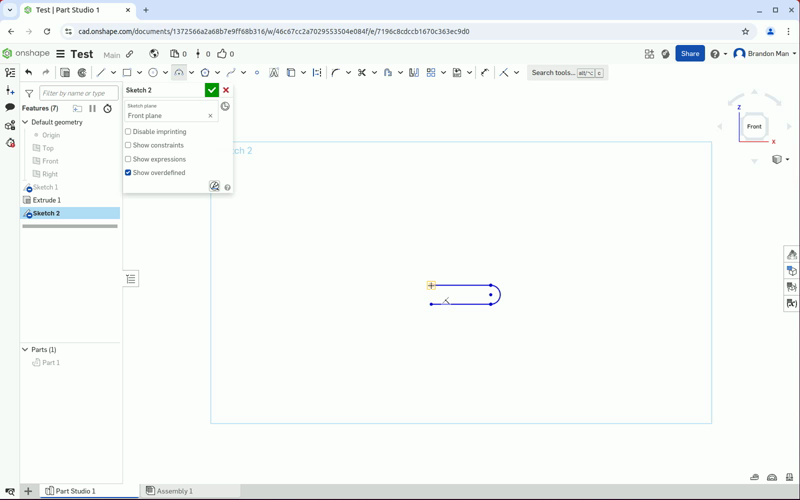
mouse_move(431, 304)
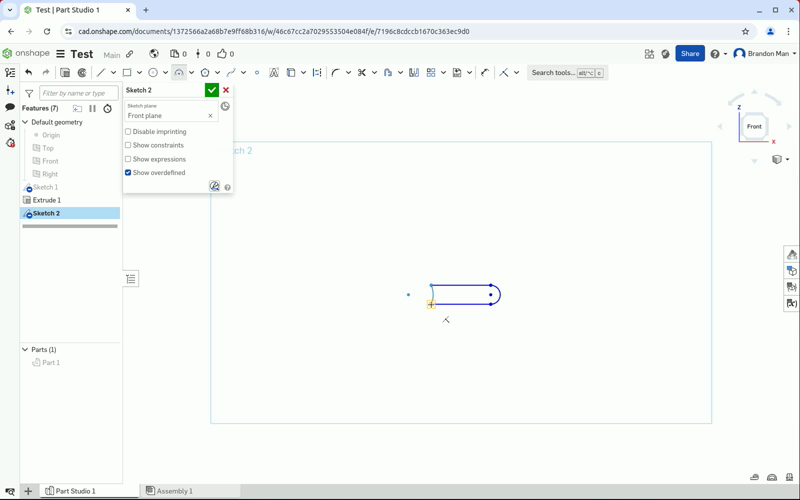
click(431, 304)
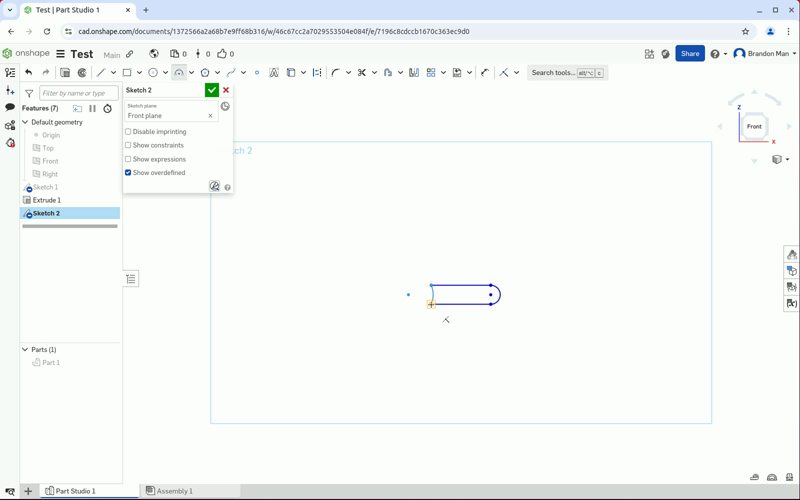
key_down(shift)
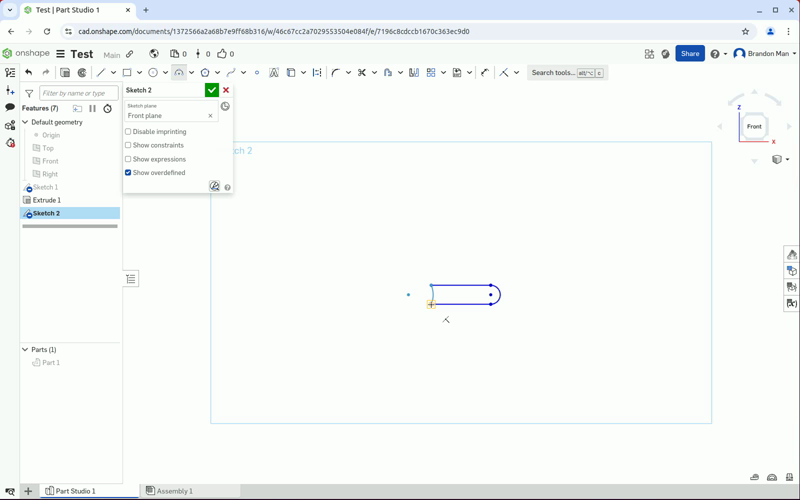
mouse_move(422, 294)
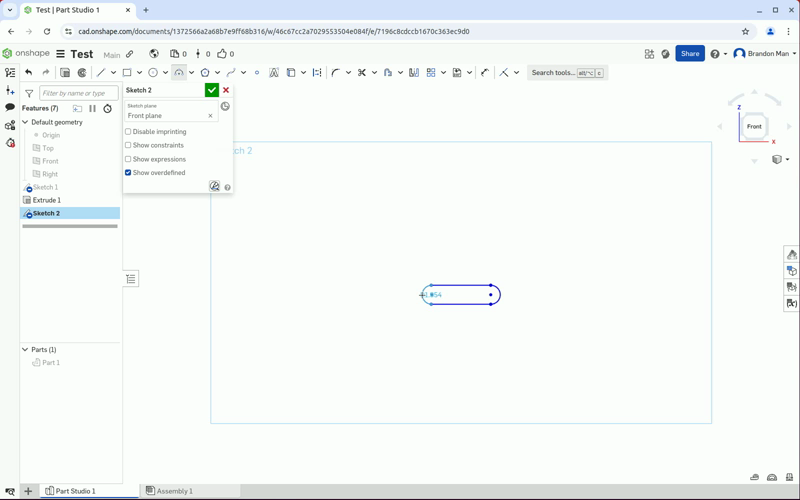
click(422, 294)
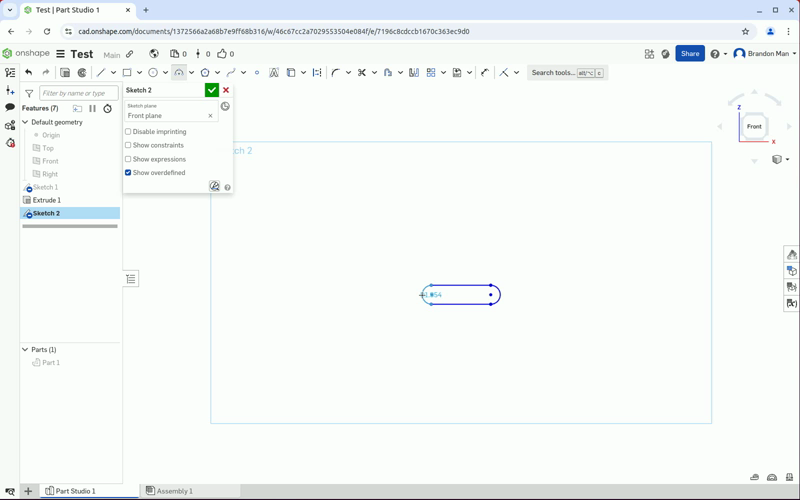
key_up(shift)
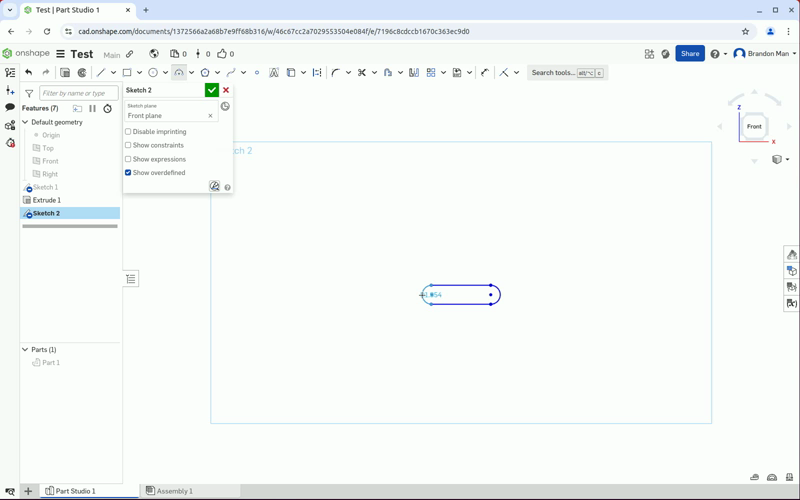
key(esc)
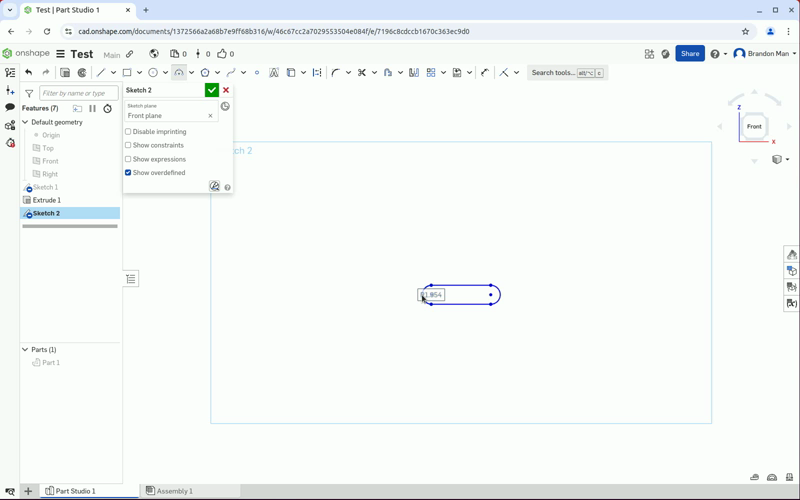
mouse_move(464, 299)
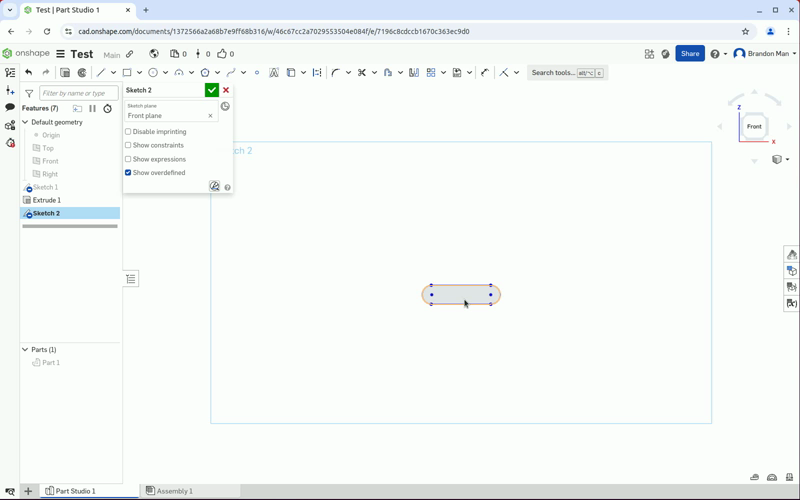
scroll(6)
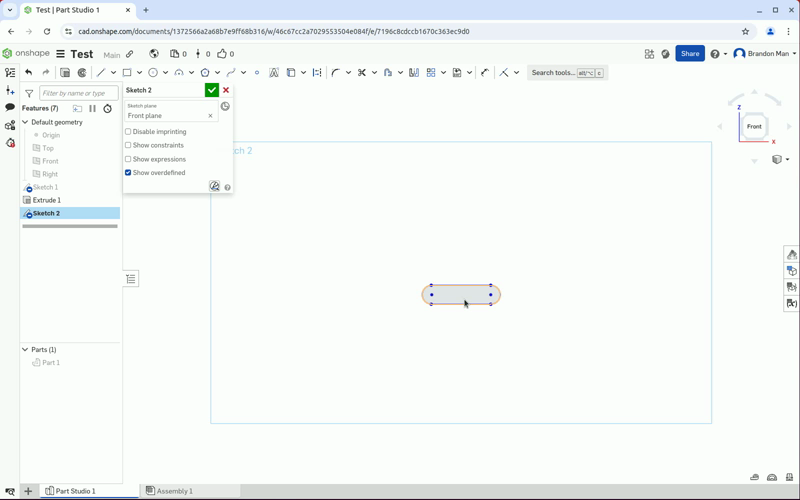
scroll(6)
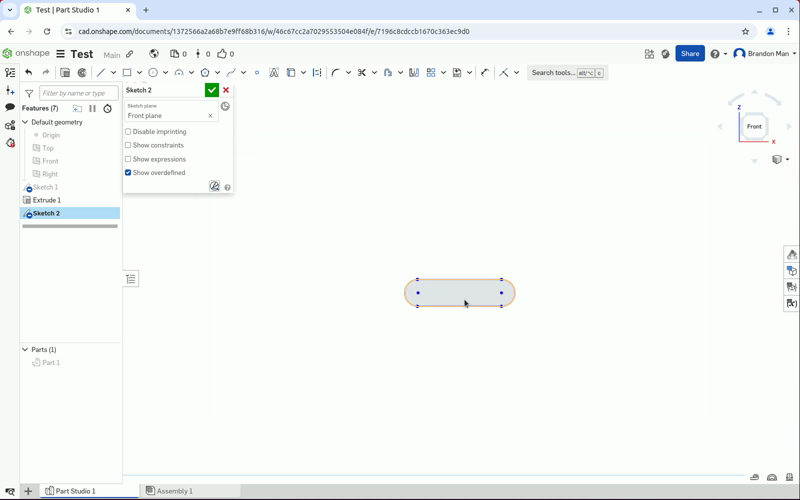
scroll(6)
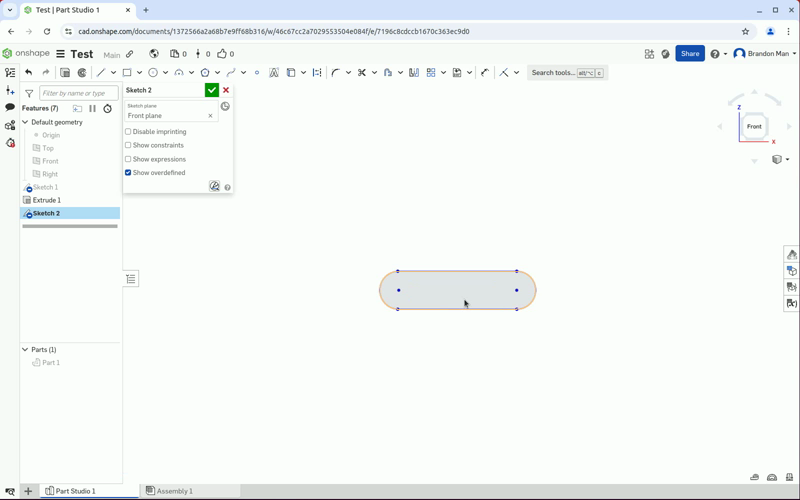
scroll(6)
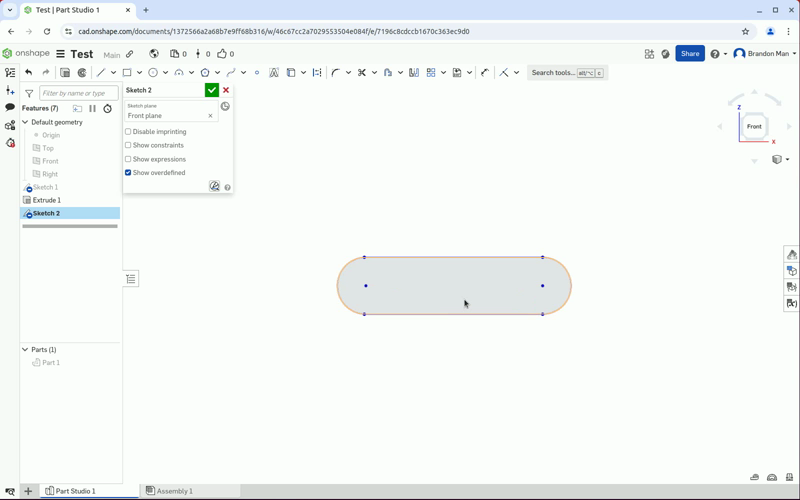
scroll(6)
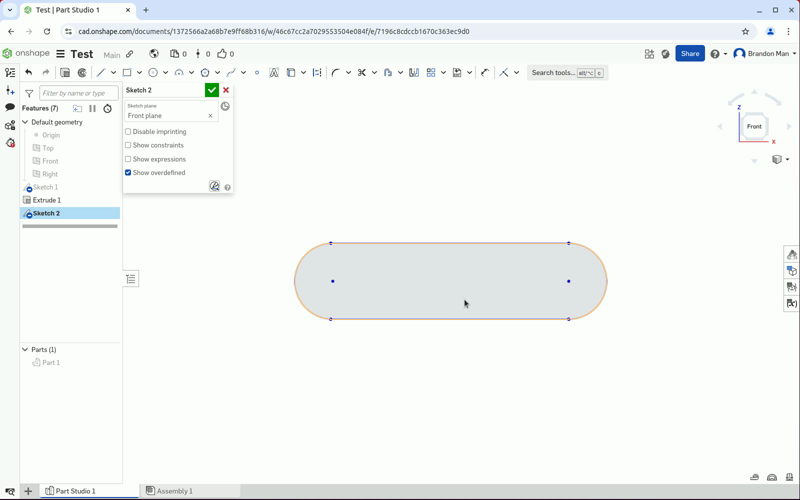
scroll(6)
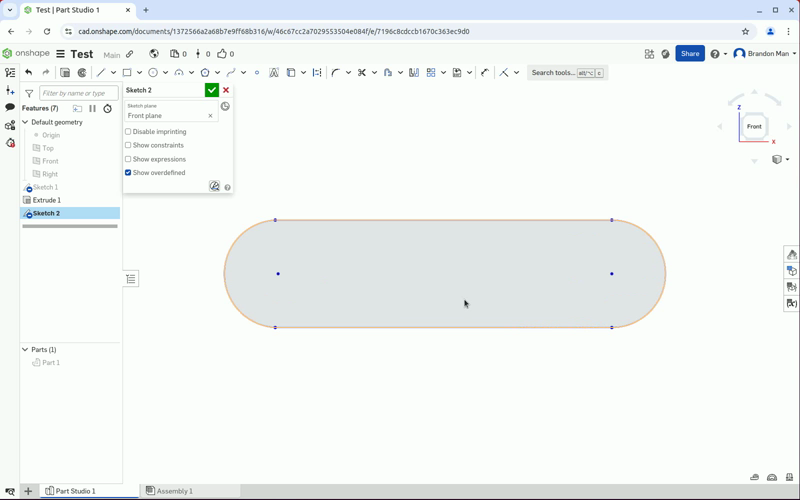
scroll(6)
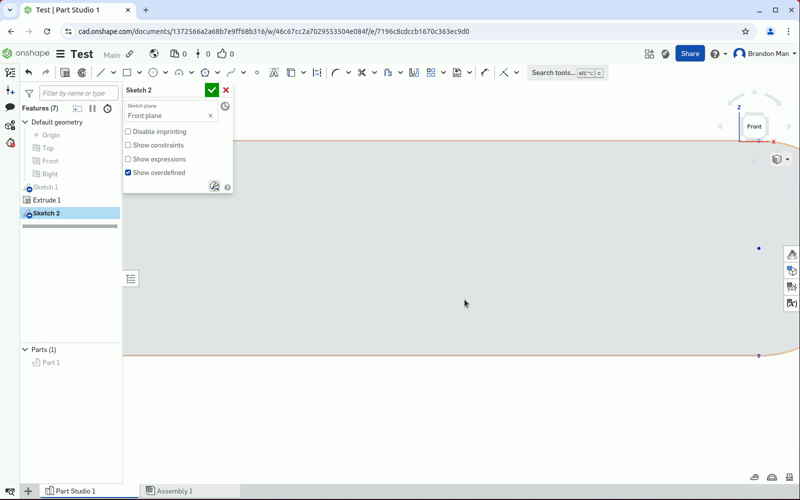
click(464, 299)
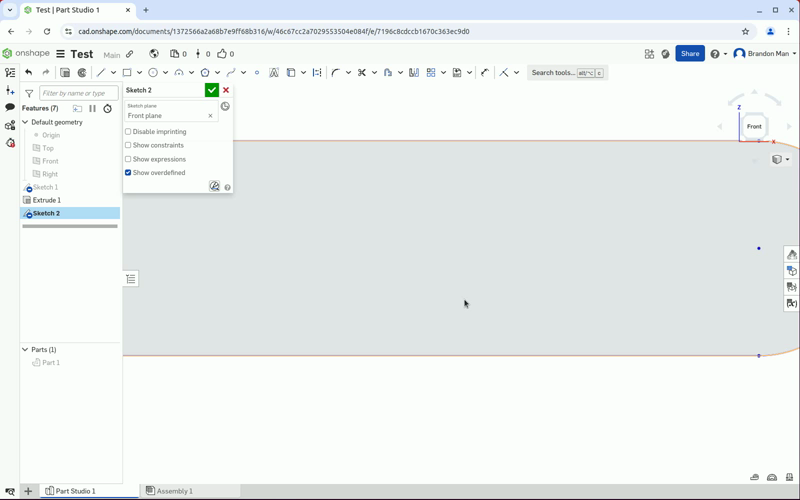
scroll(-6)
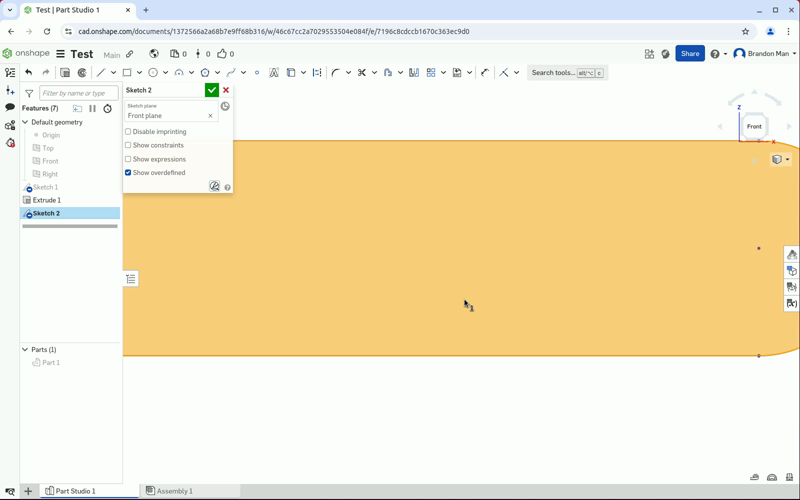
scroll(-6)
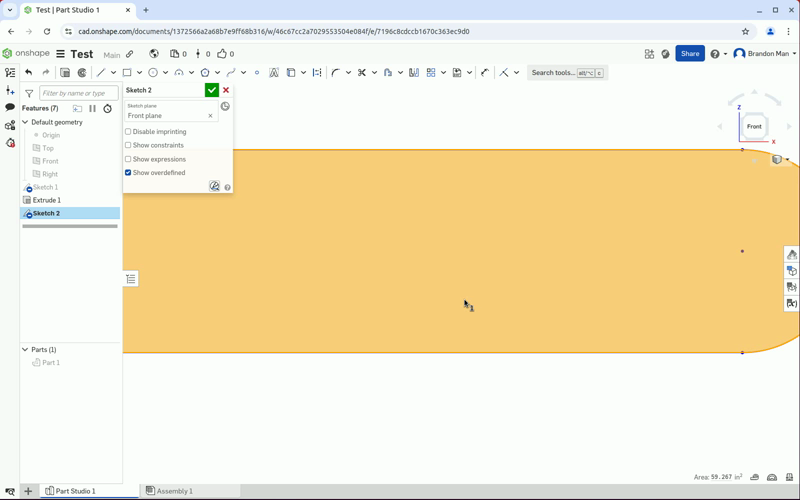
scroll(-6)
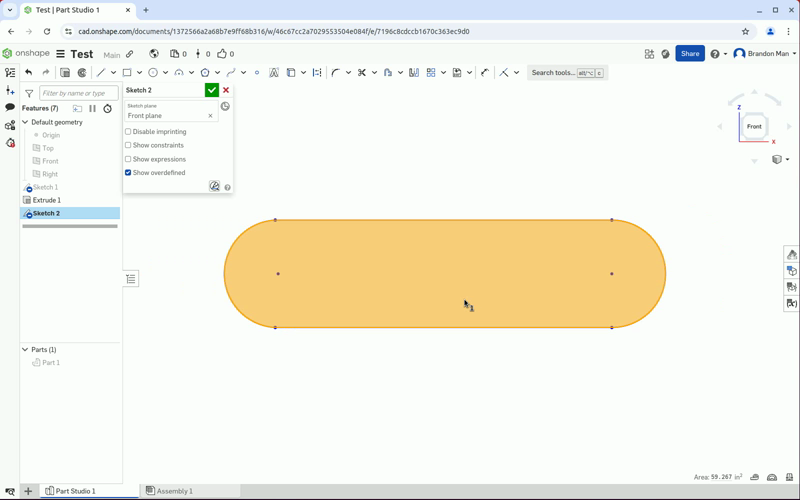
scroll(-6)
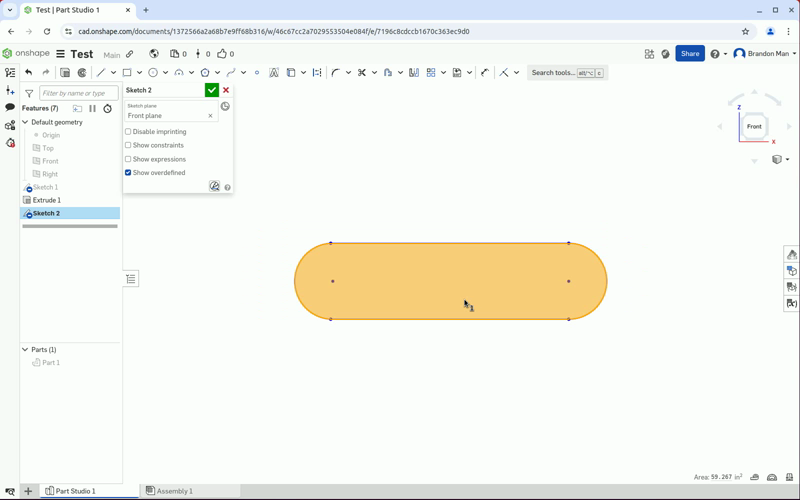
scroll(-6)
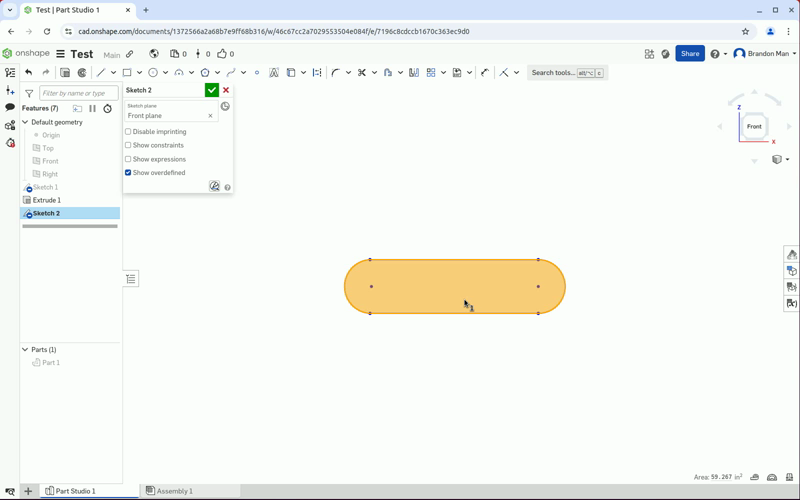
scroll(-6)
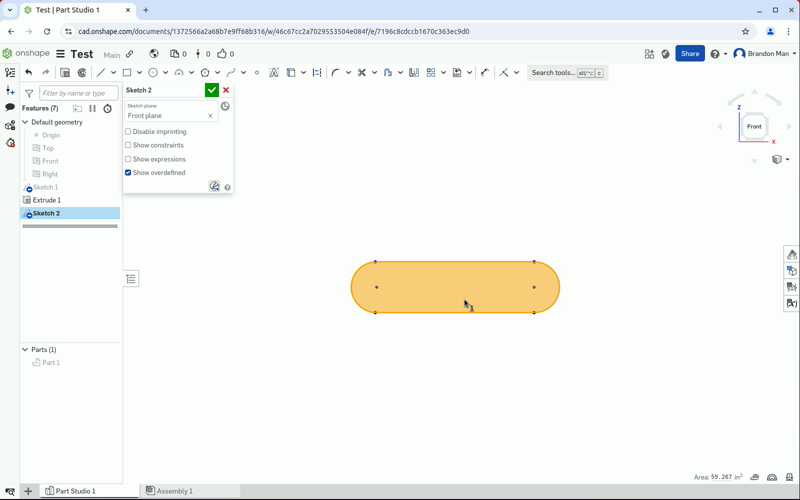
scroll(-6)
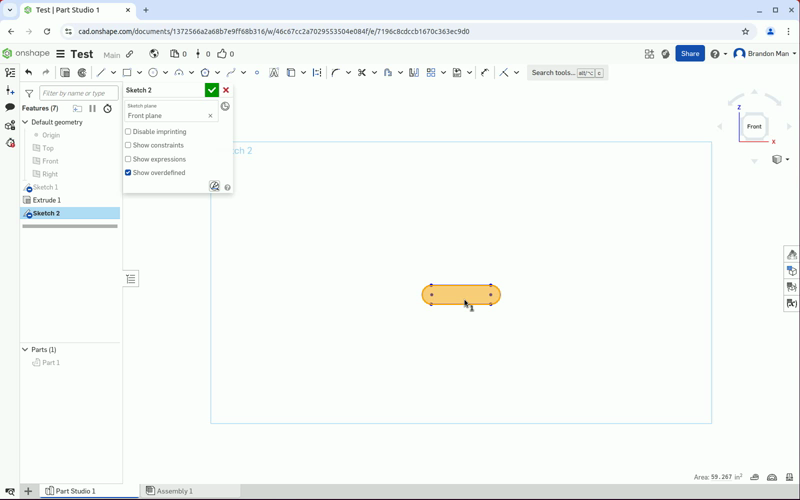
mouse_move(73, 352)
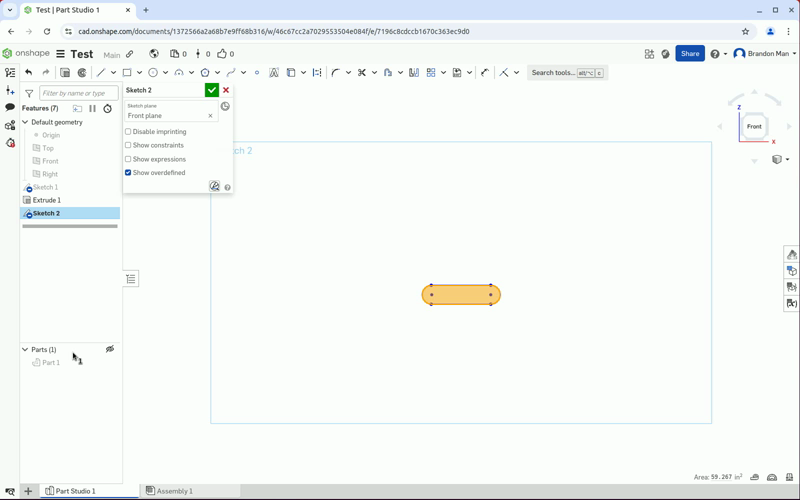
key(shift+y)
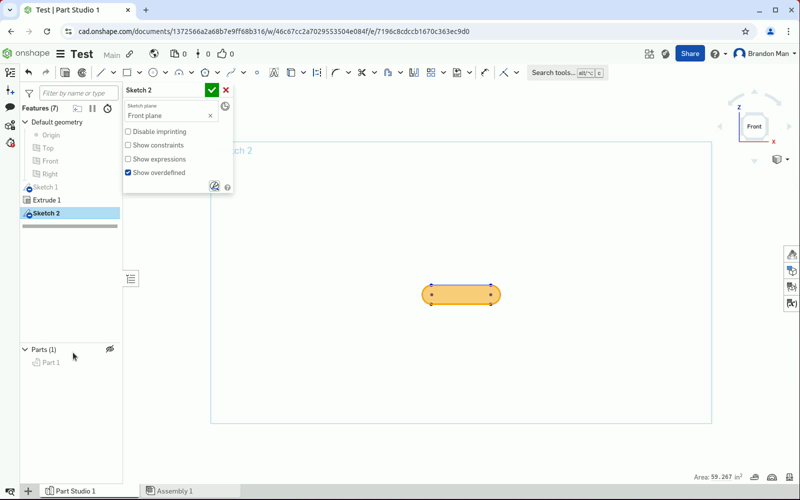
key(shift+e)
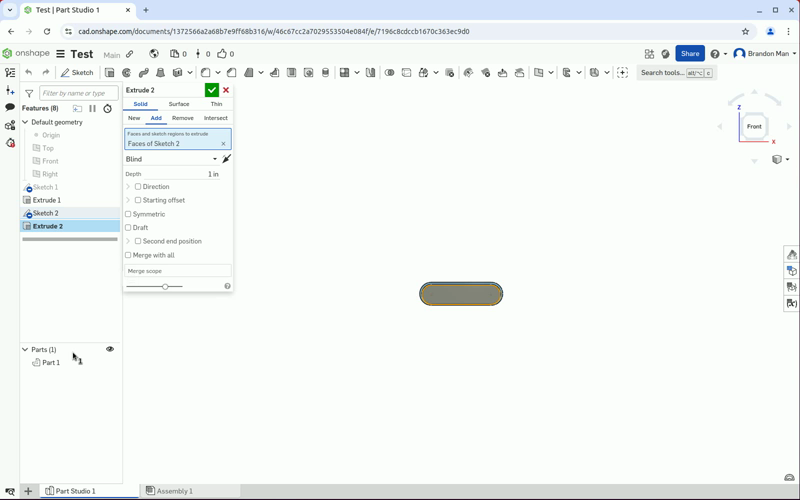
mouse_move(143, 106)
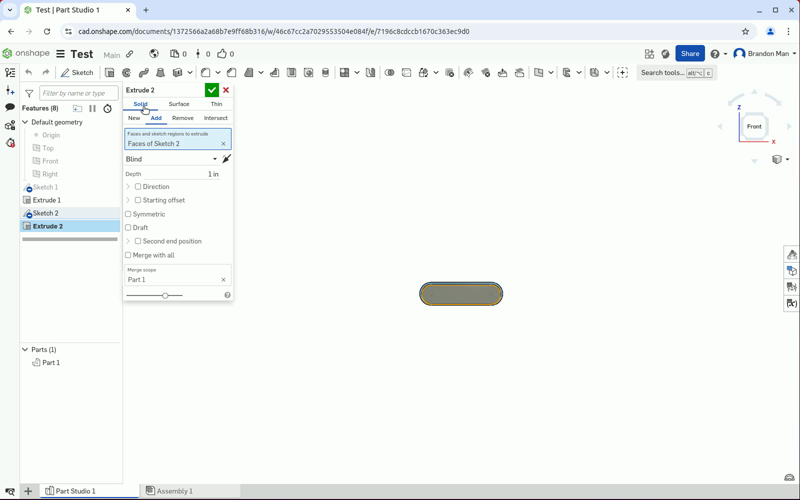
click(143, 106)
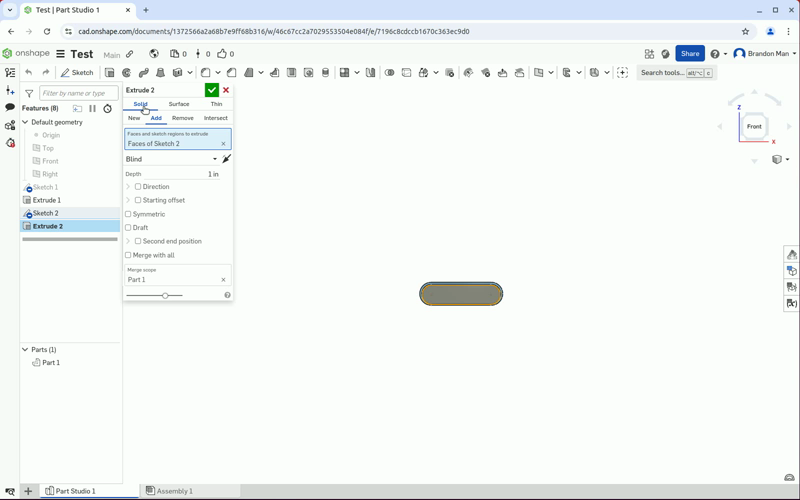
mouse_move(137, 120)
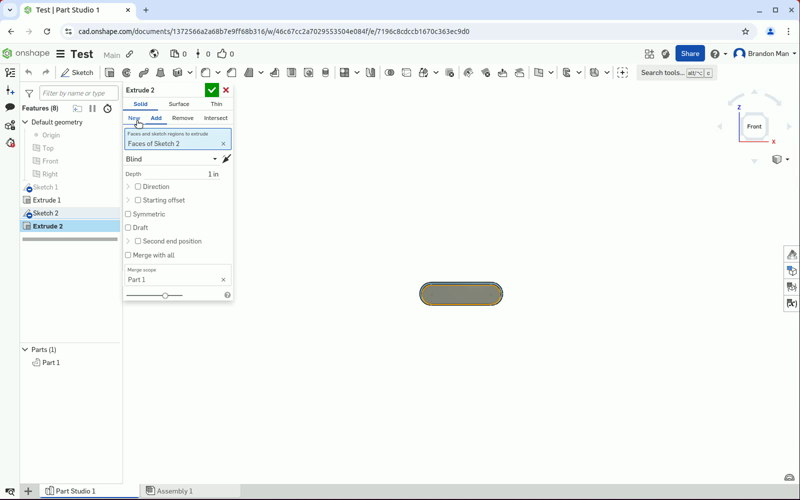
click(137, 120)
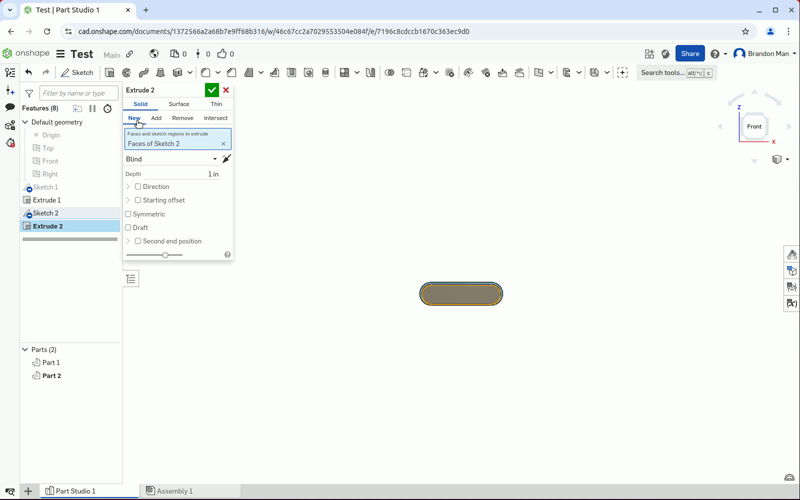
key(tab, 4)
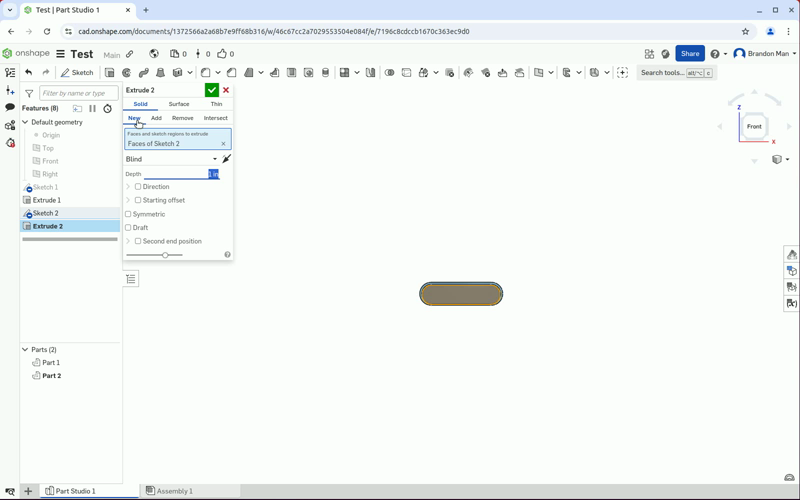
text(-0.481)
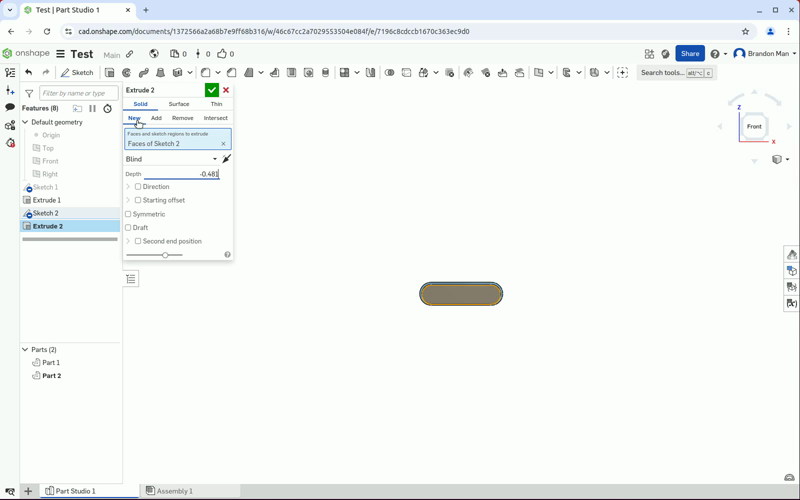
key(enter)
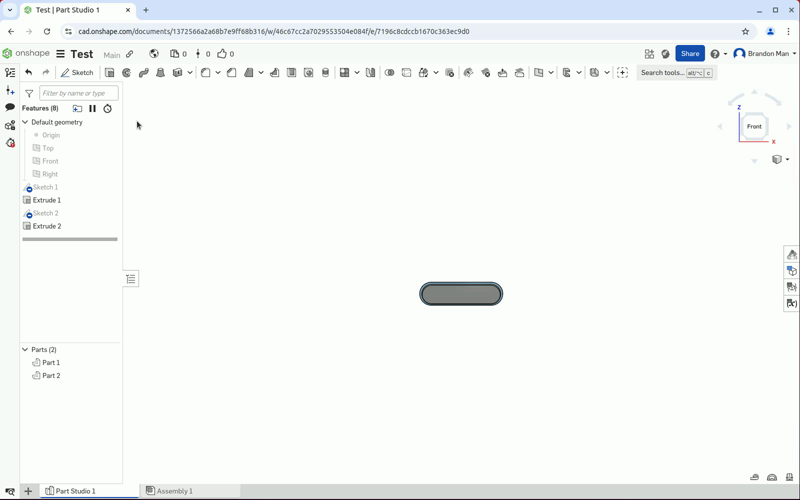
key(shift+h)
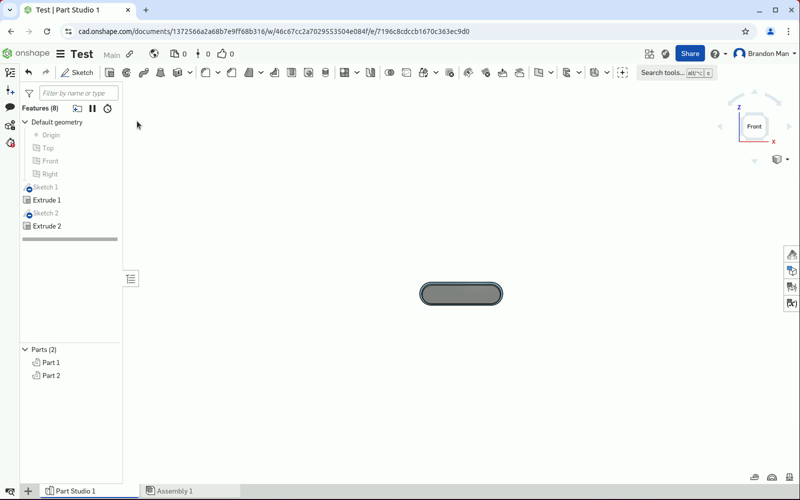
key(shift+h)
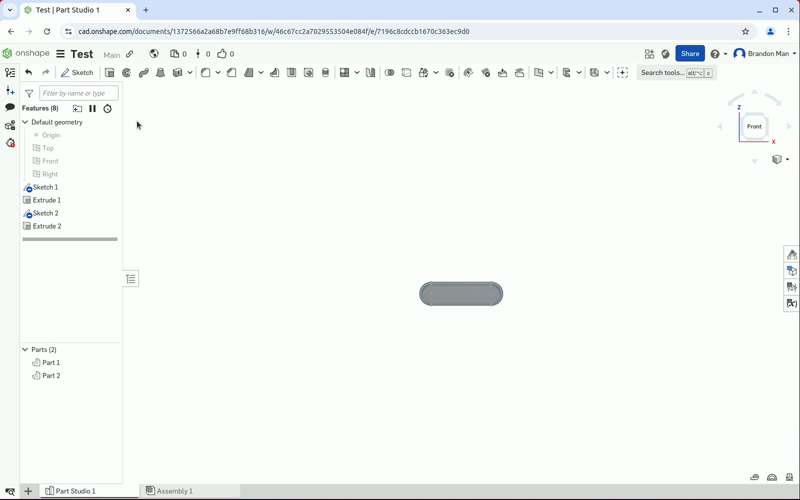
key(shift+7)
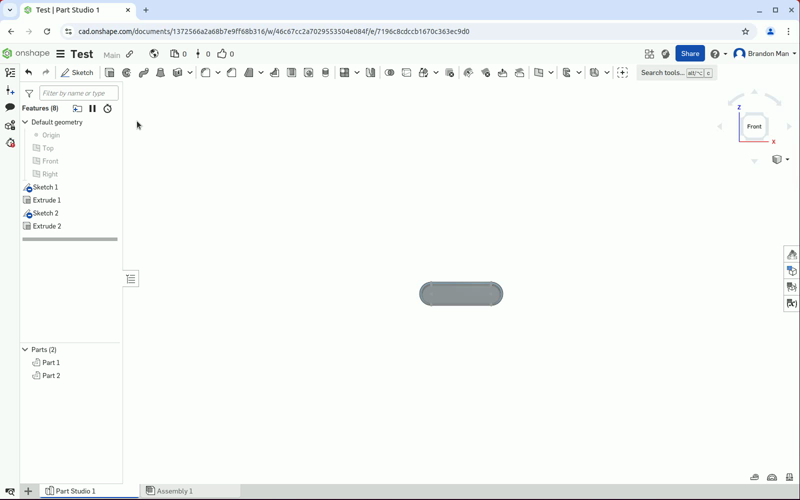
key(left, 2)
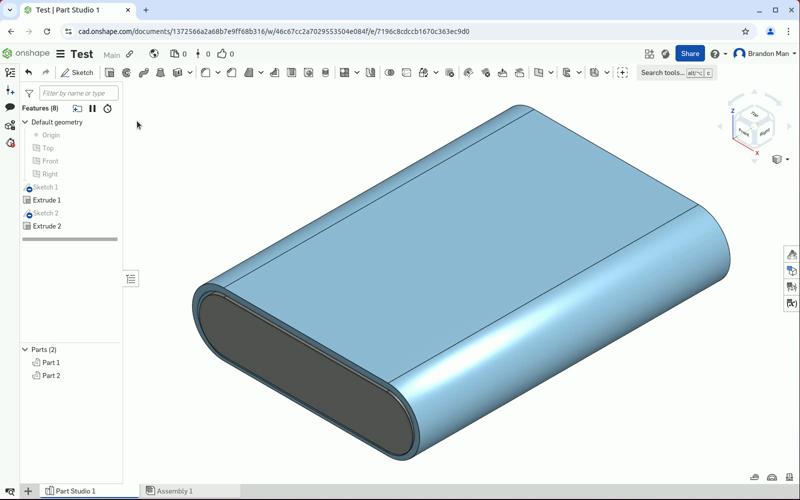
key(down, 2)
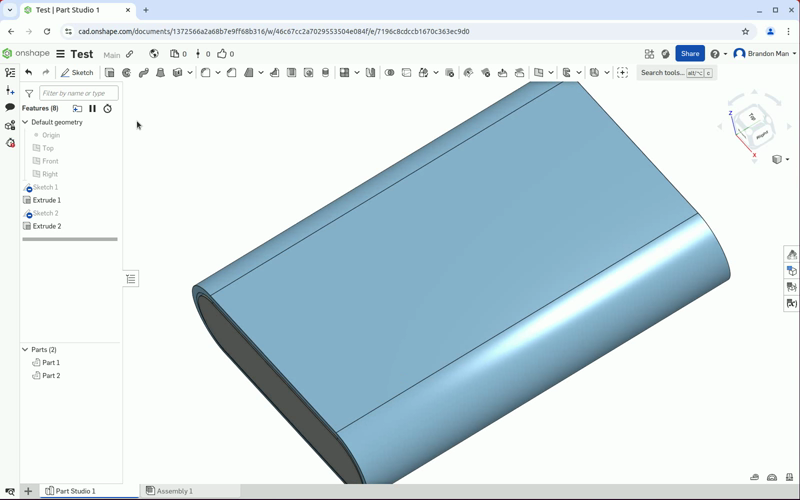
key(up, 2)
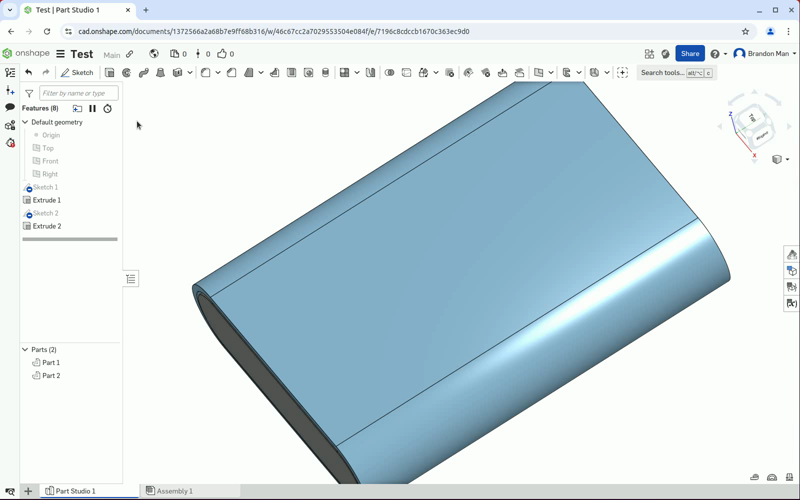
key(right, 2)
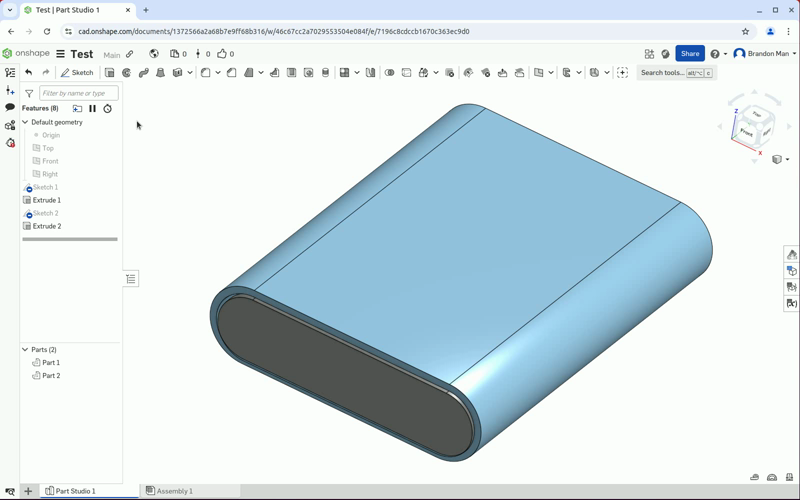
mouse_move(73, 189)
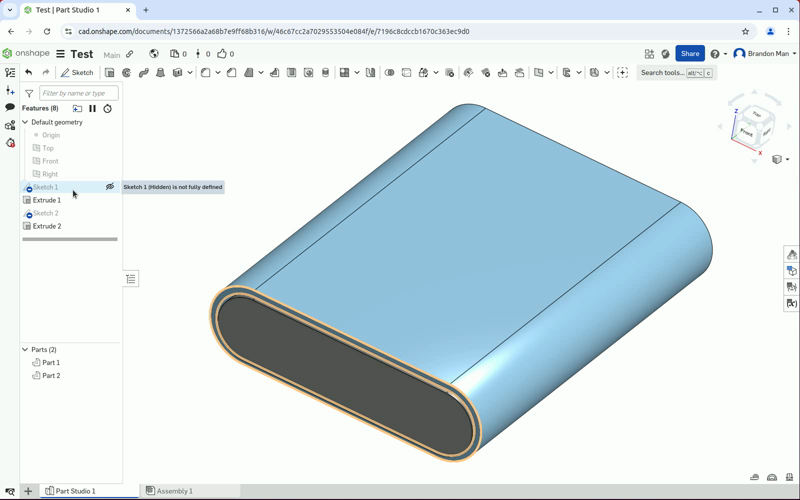
click(73, 189)